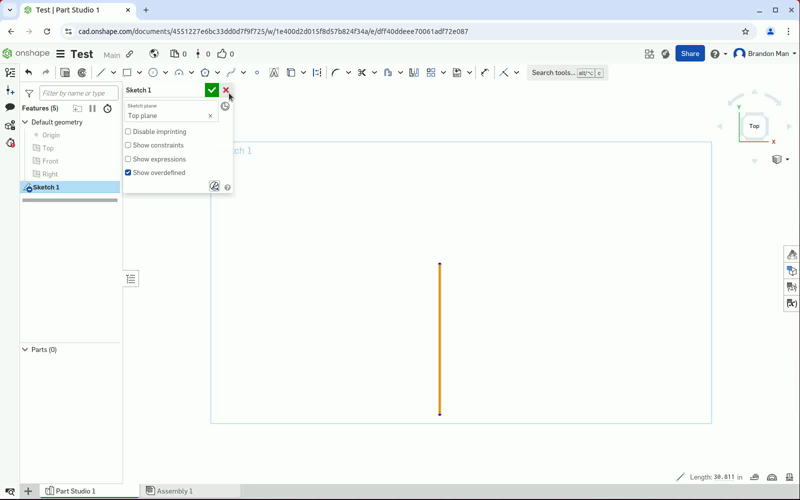
key(shift+h)
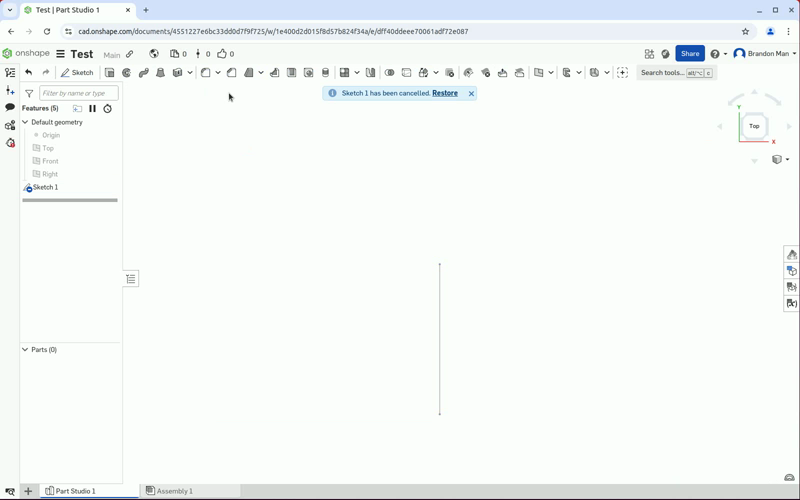
key(shift+s)
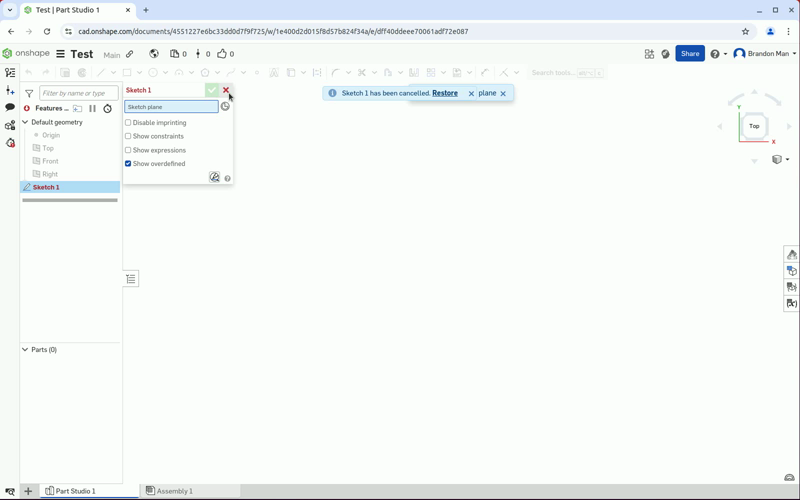
mouse_move(73, 150)
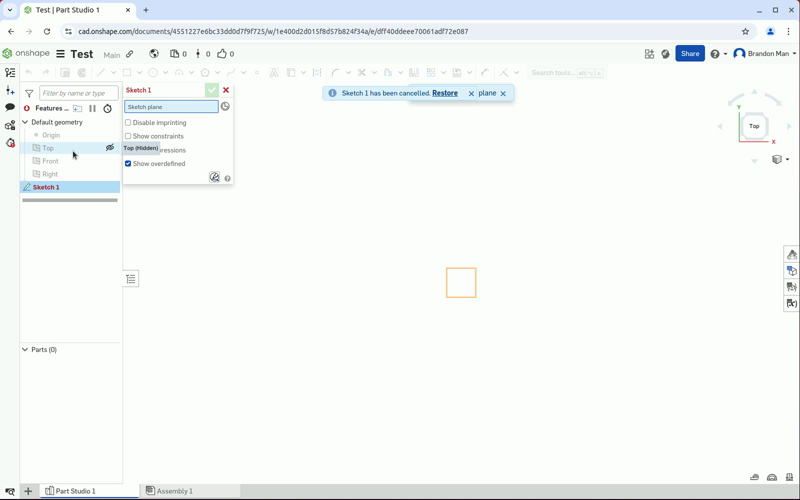
click(73, 150)
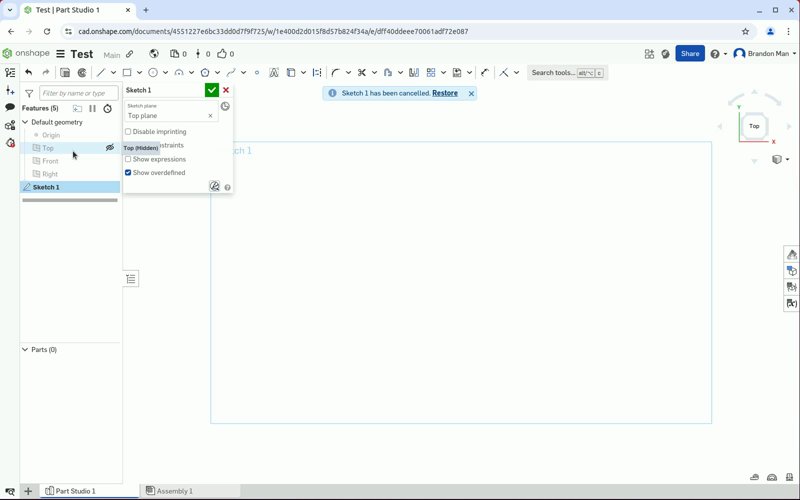
mouse_move(73, 352)
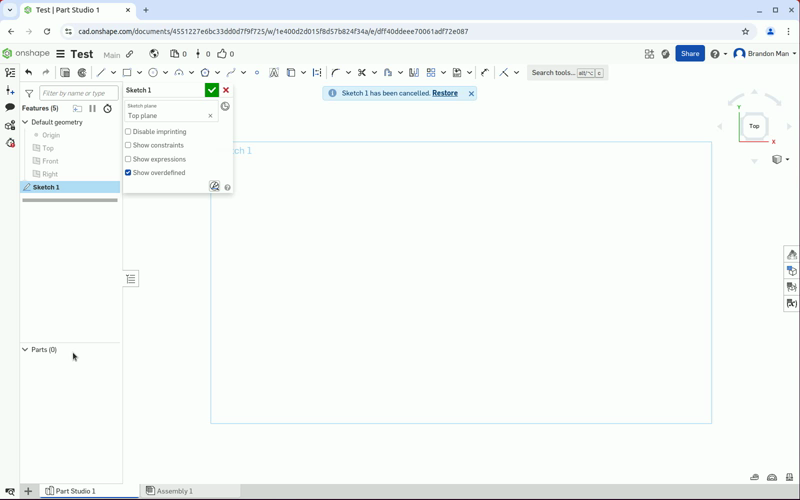
key(y)
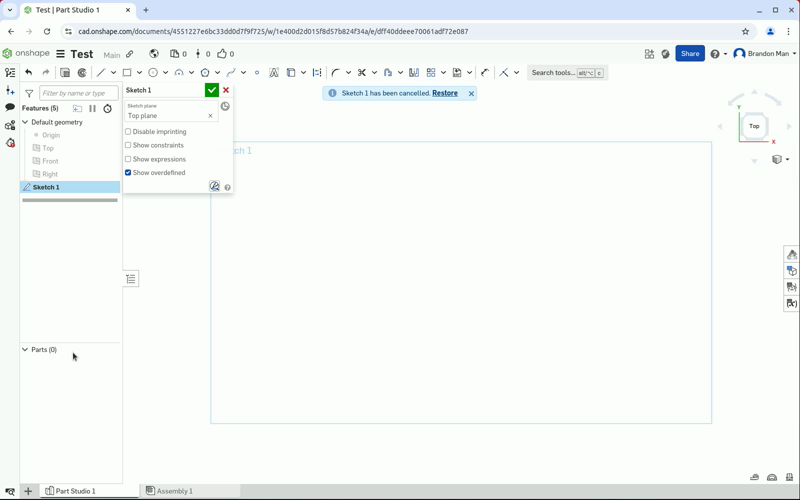
key(l)
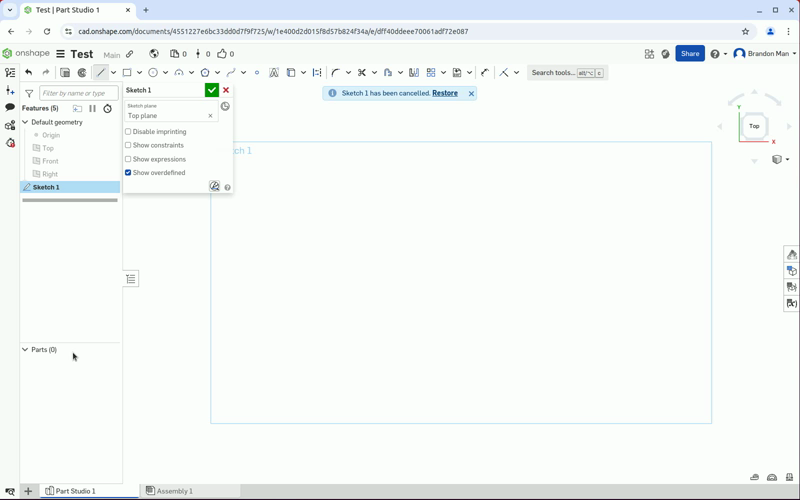
key_down(shift)
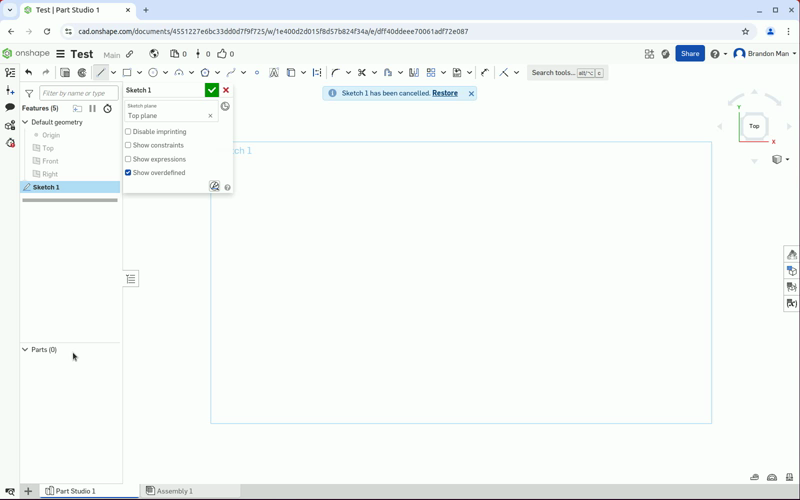
mouse_move(460, 282)
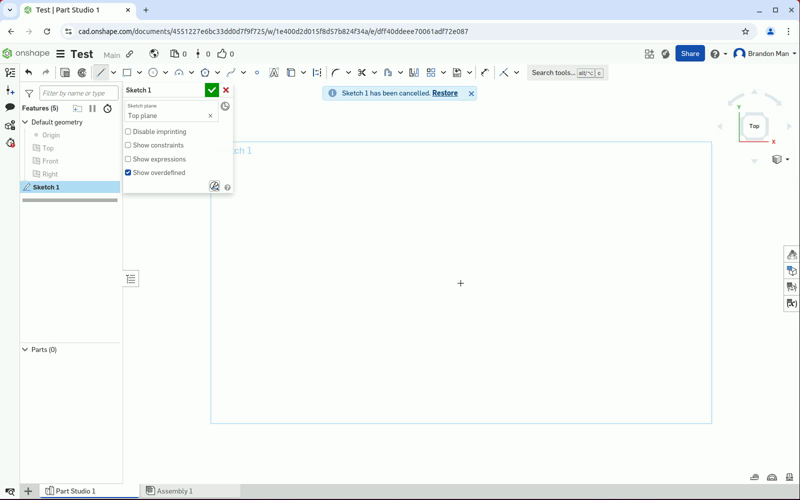
click(460, 282)
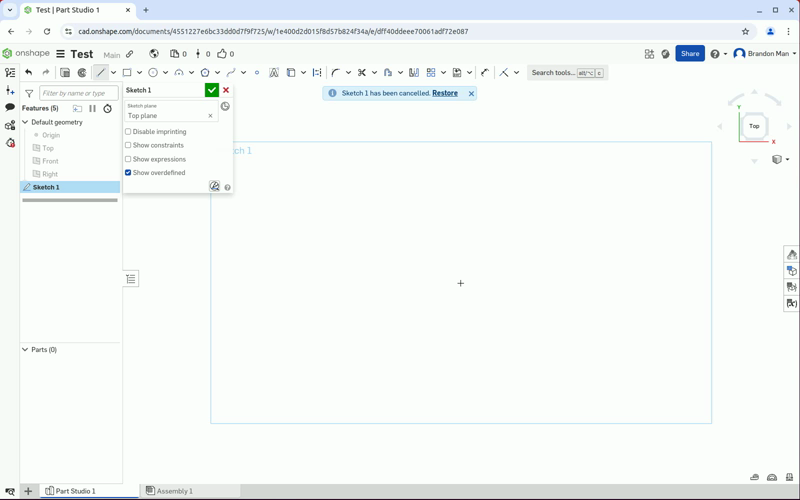
key_up(shift)
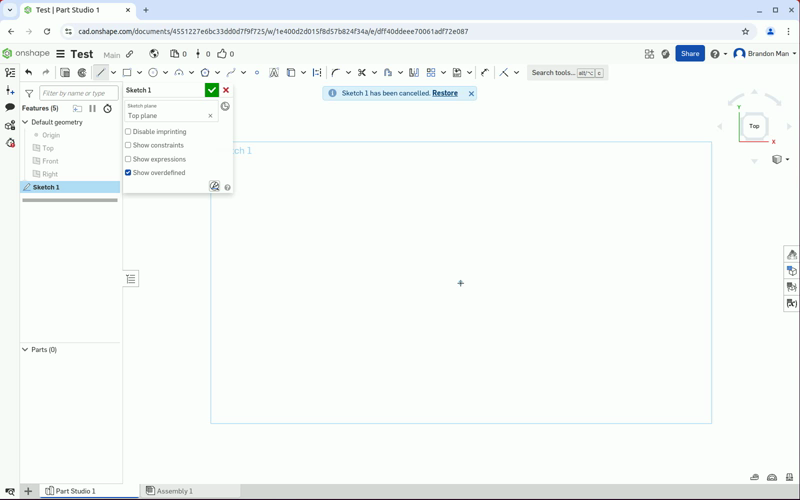
key_down(shift)
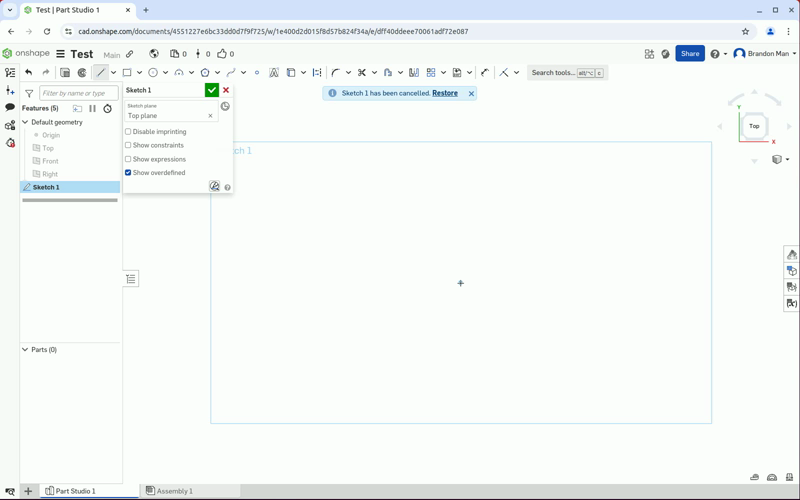
mouse_move(490, 282)
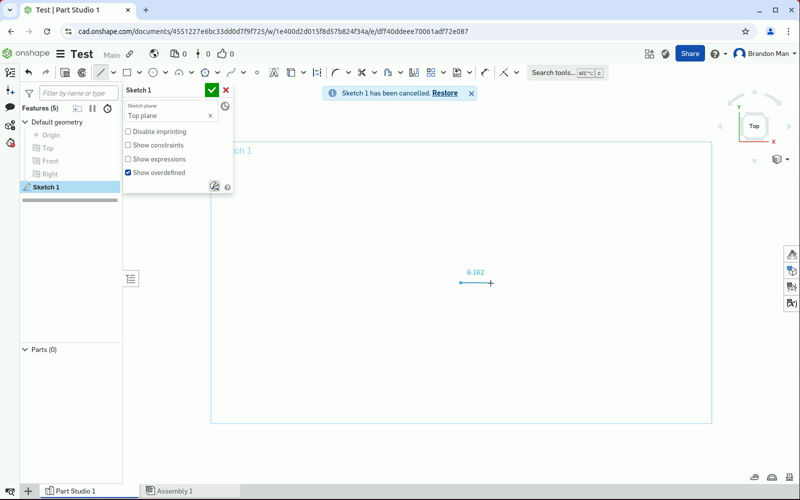
mouse_move(479, 282)
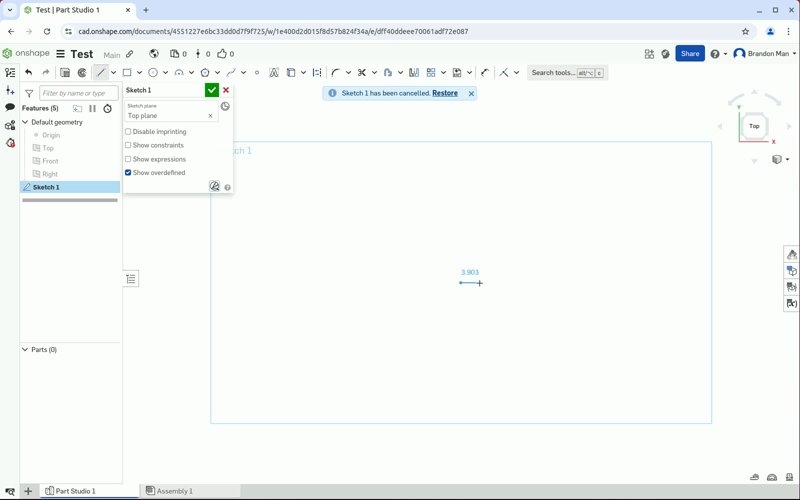
click(479, 282)
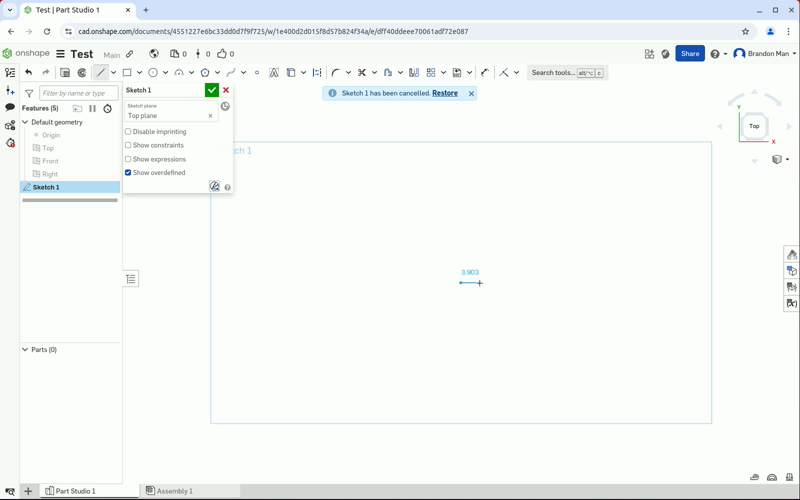
key_up(shift)
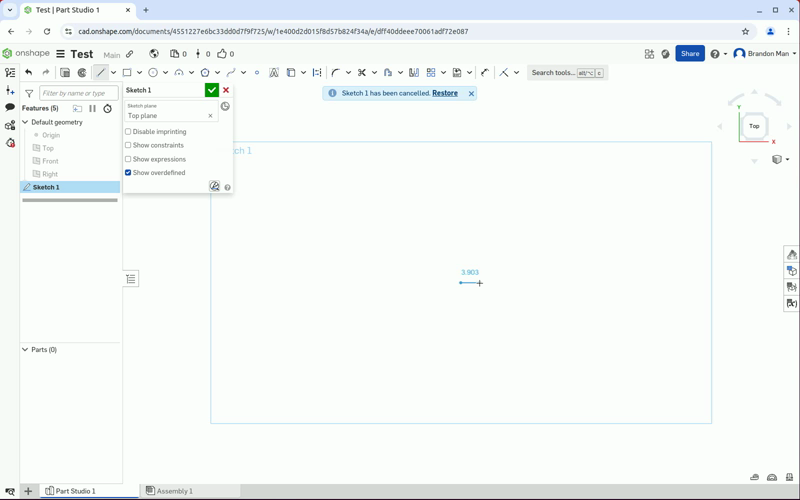
key_down(shift)
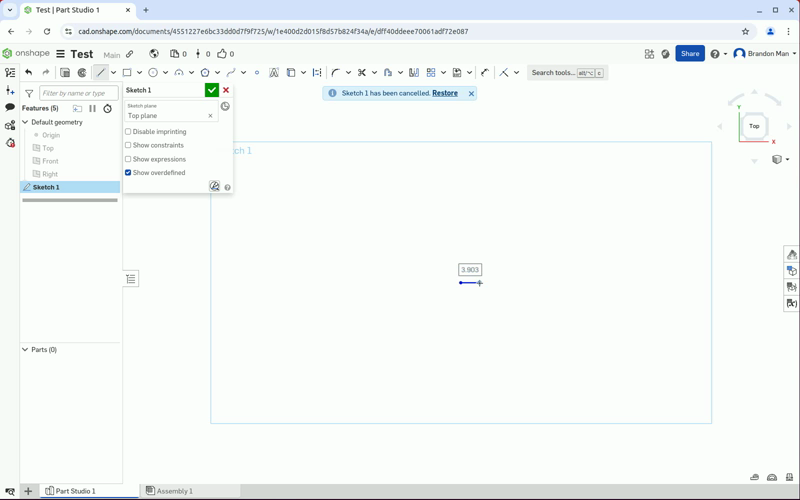
mouse_move(479, 207)
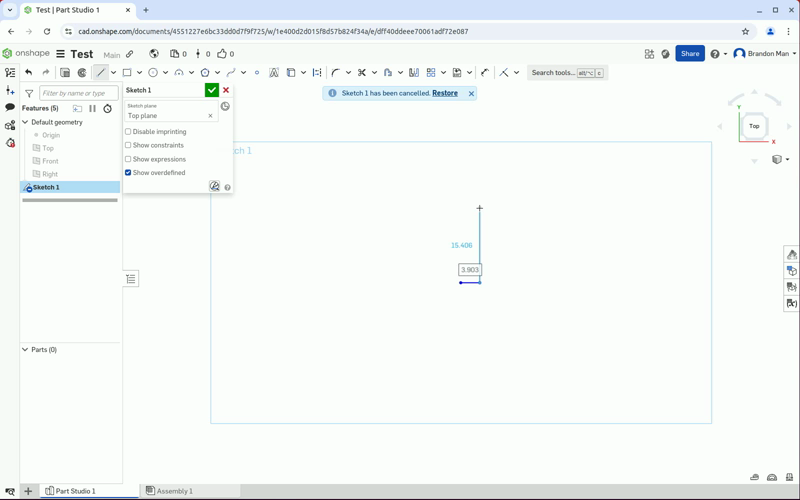
click(479, 207)
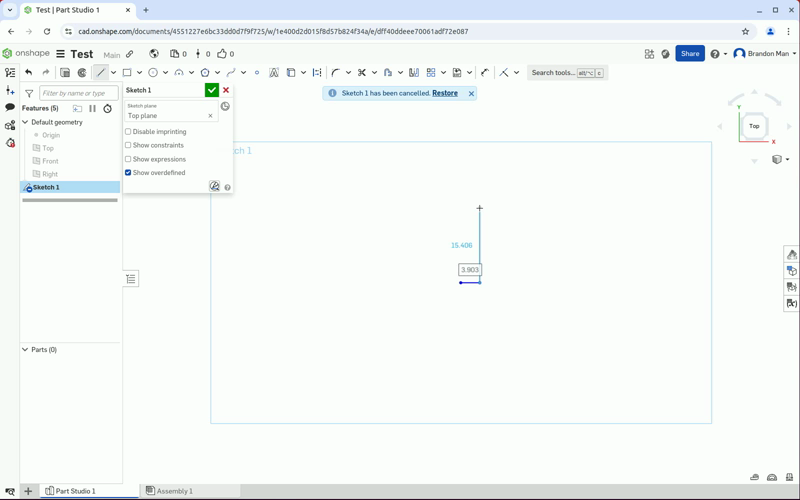
key_up(shift)
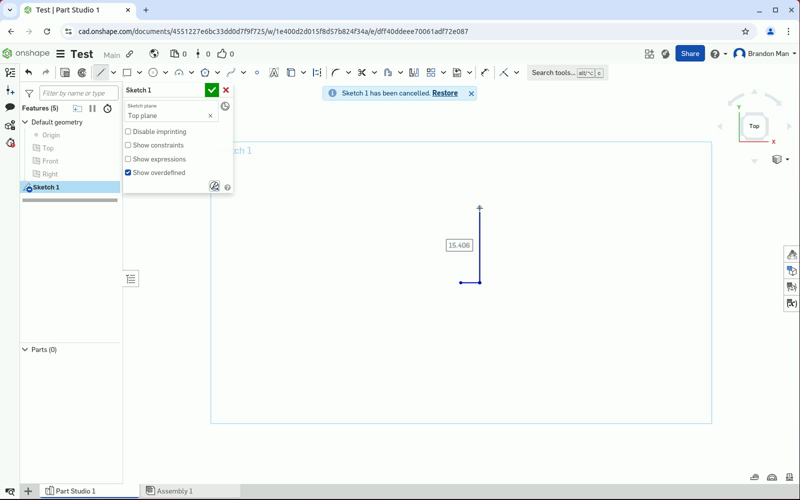
key_down(shift)
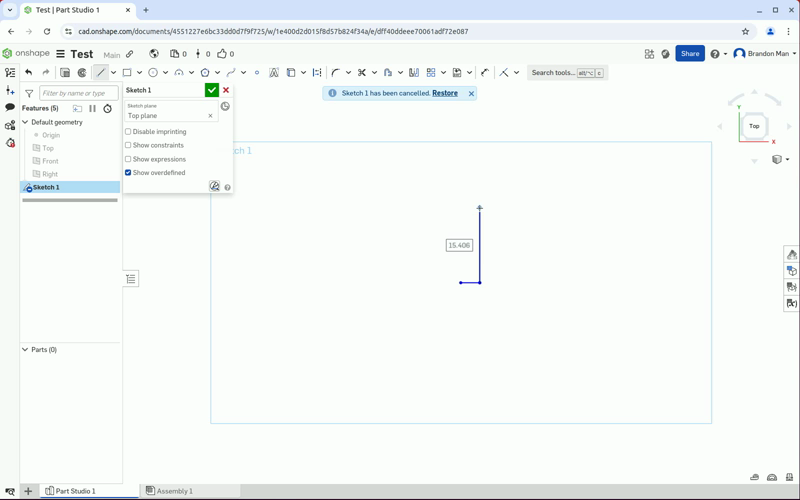
mouse_move(509, 207)
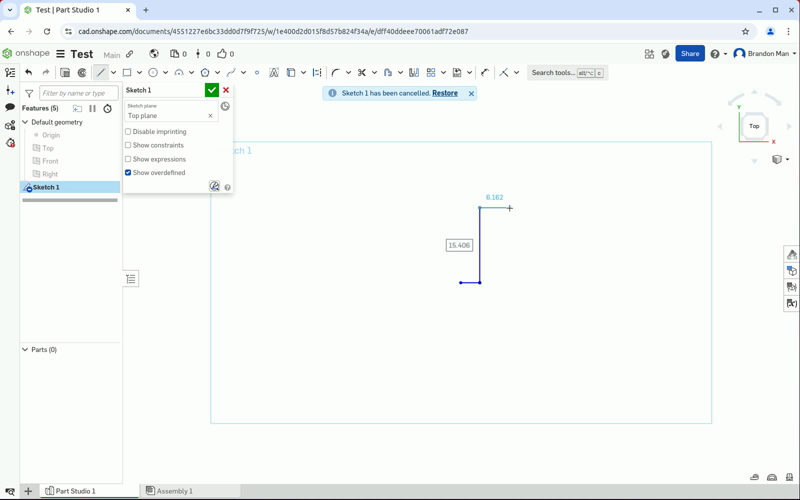
mouse_move(460, 207)
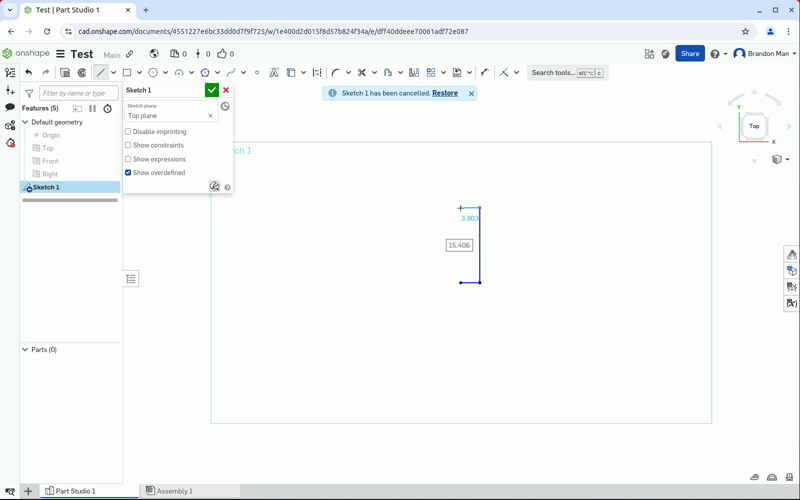
click(460, 207)
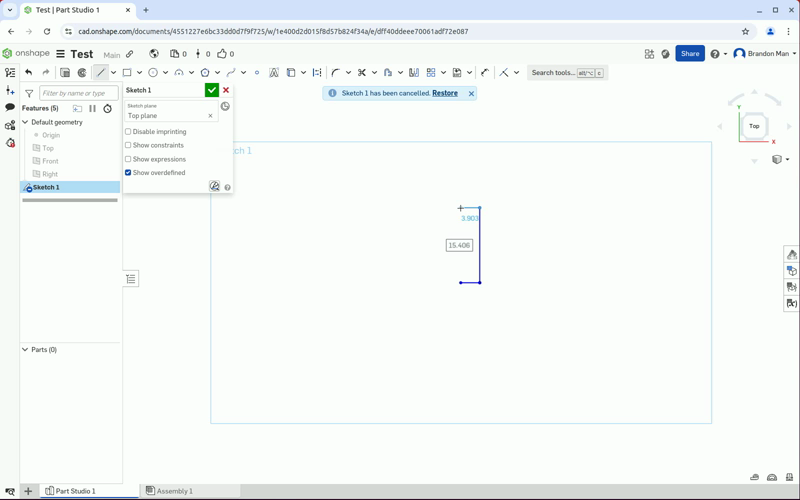
key_up(shift)
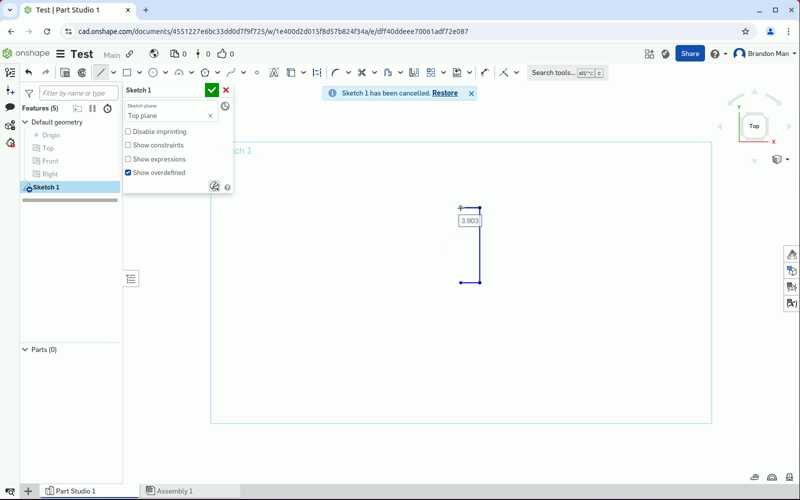
key_down(shift)
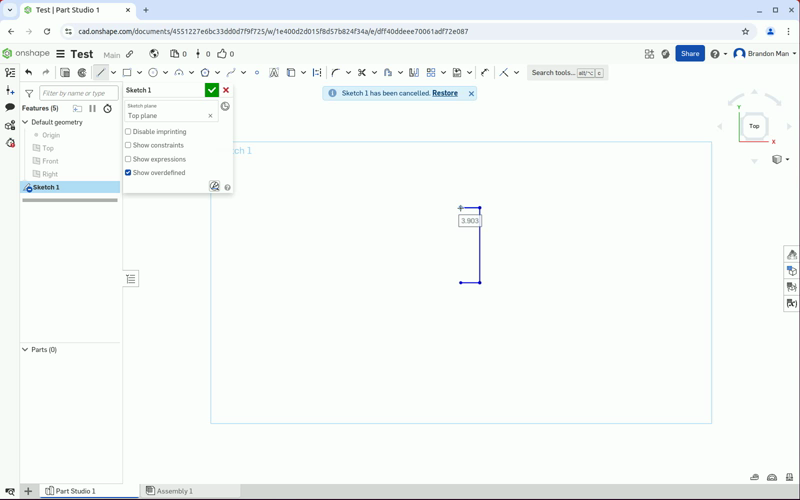
mouse_move(460, 282)
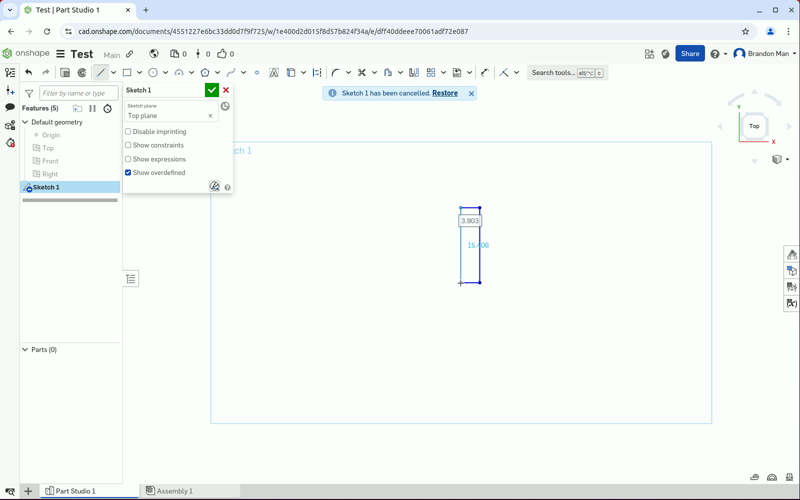
key_up(shift)
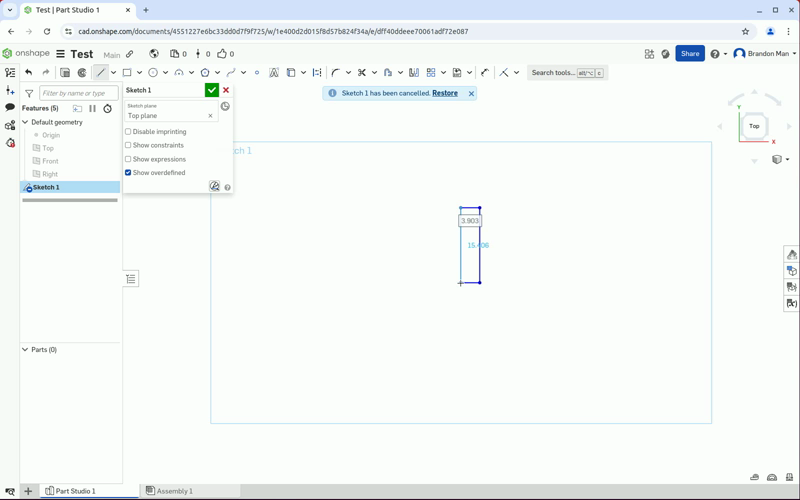
click(460, 282)
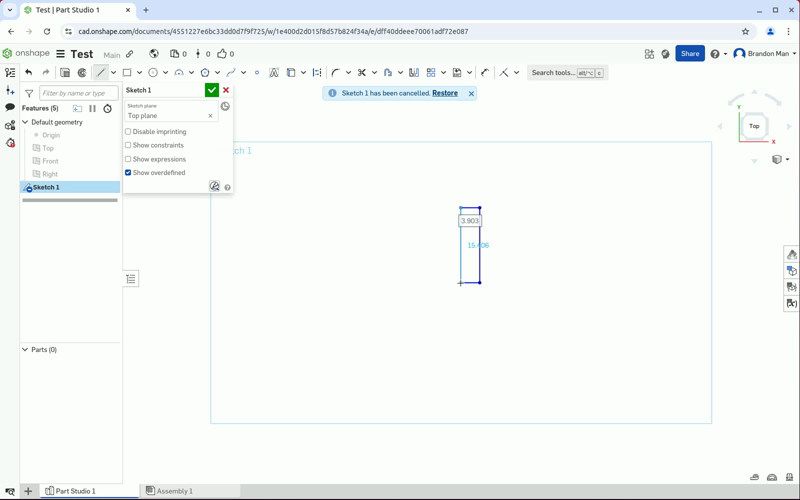
key(esc)
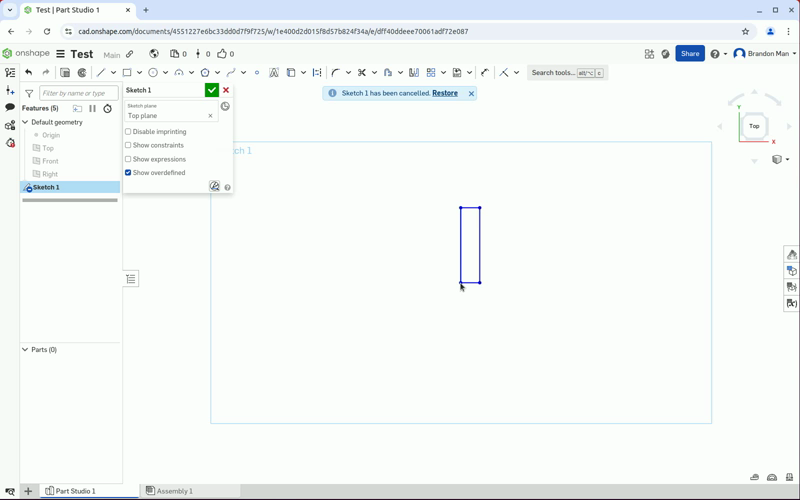
mouse_move(468, 209)
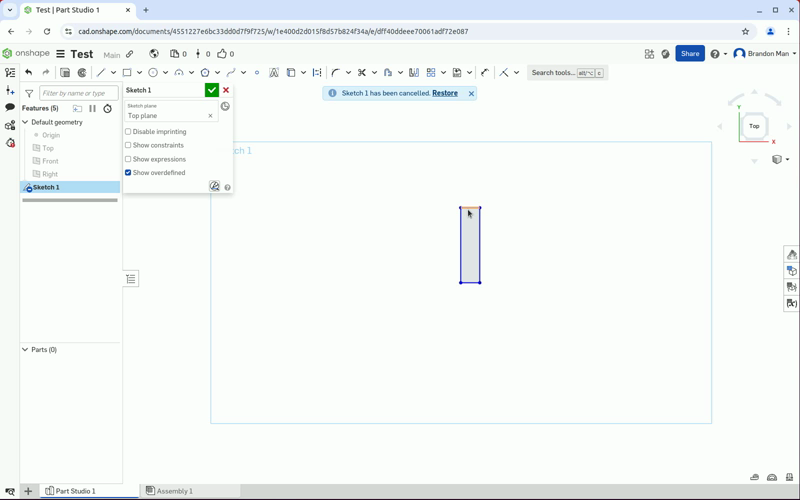
scroll(6)
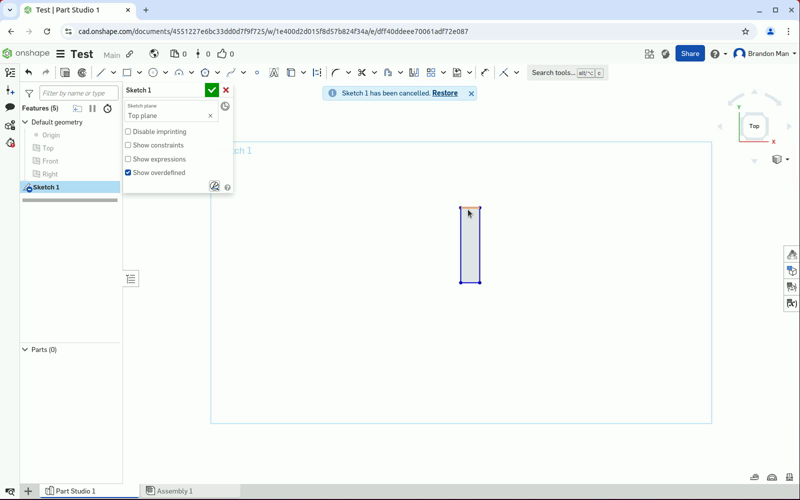
scroll(6)
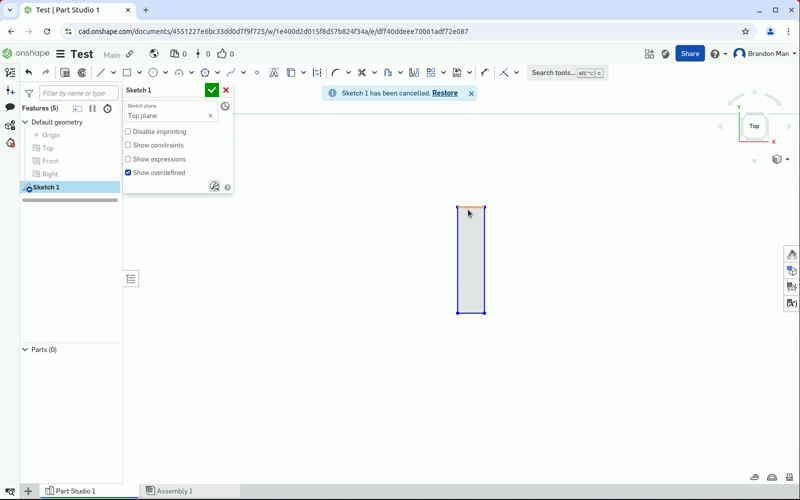
scroll(6)
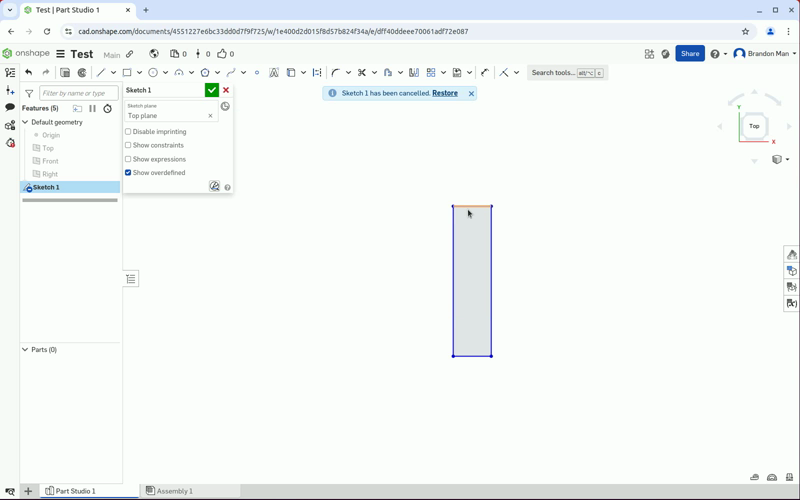
scroll(6)
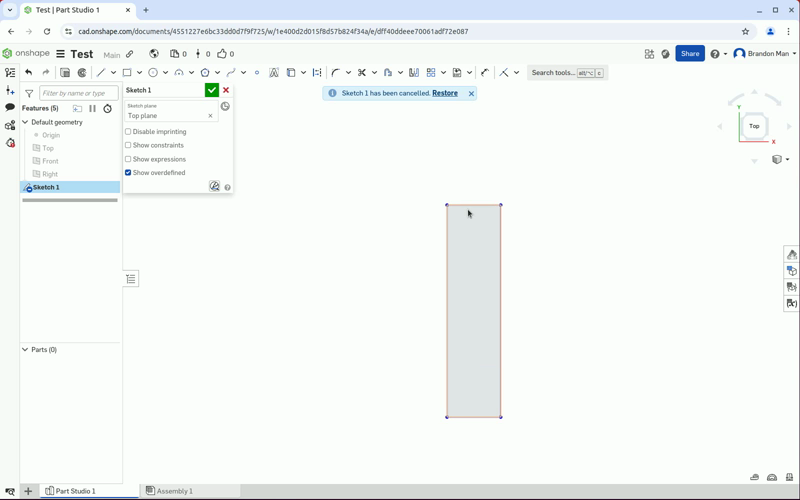
scroll(6)
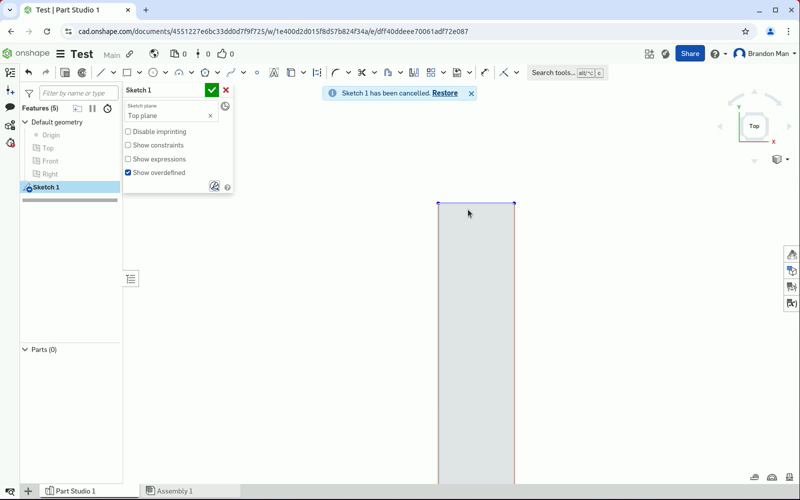
scroll(6)
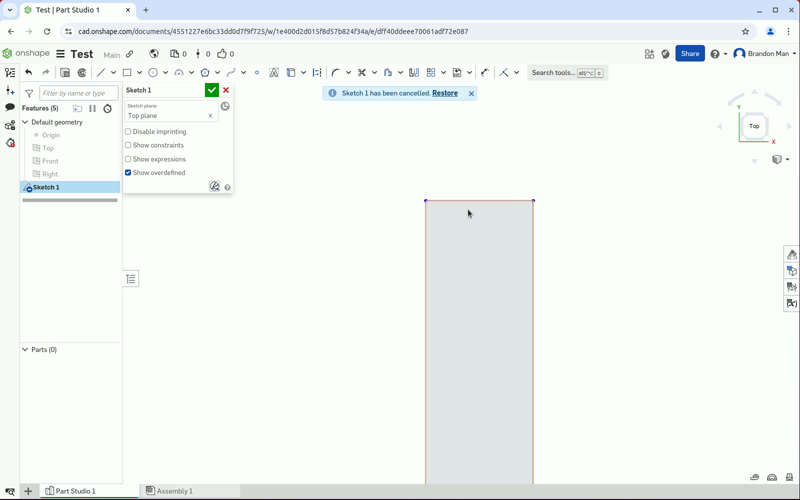
scroll(6)
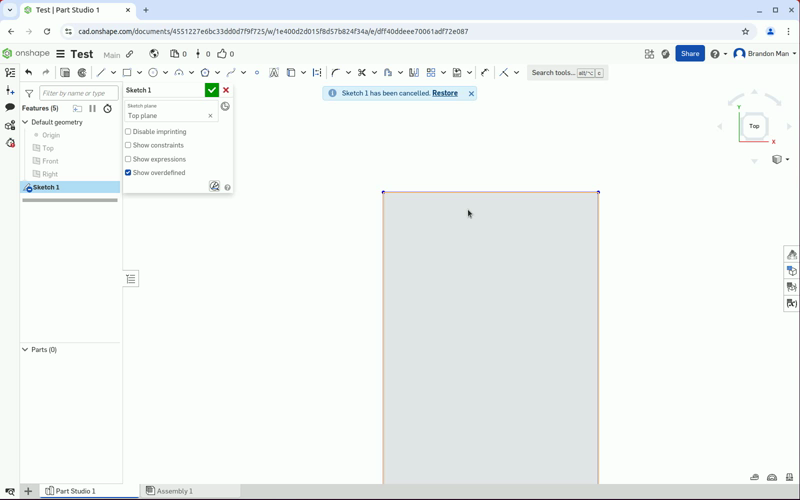
click(468, 209)
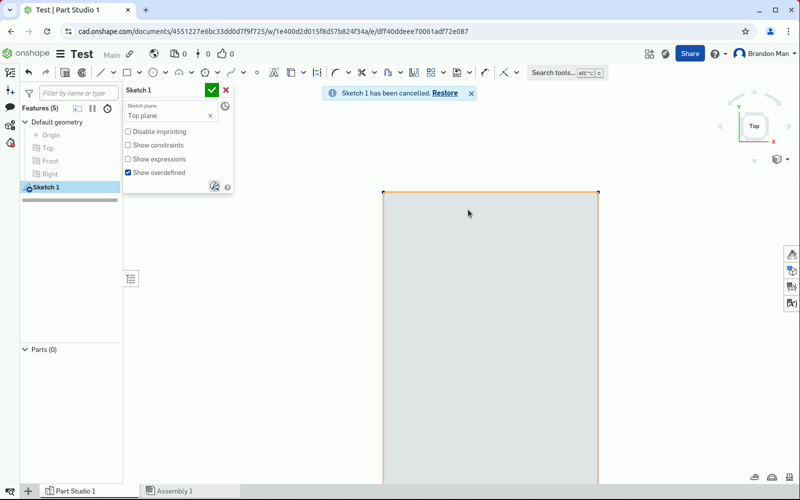
scroll(-6)
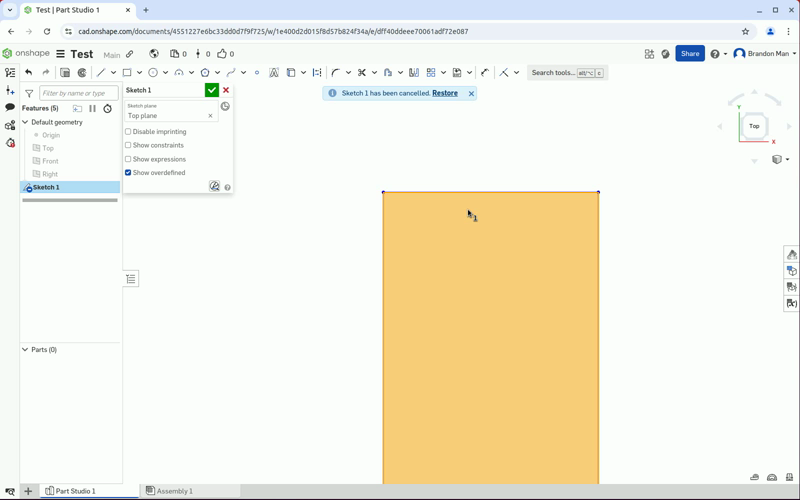
scroll(-6)
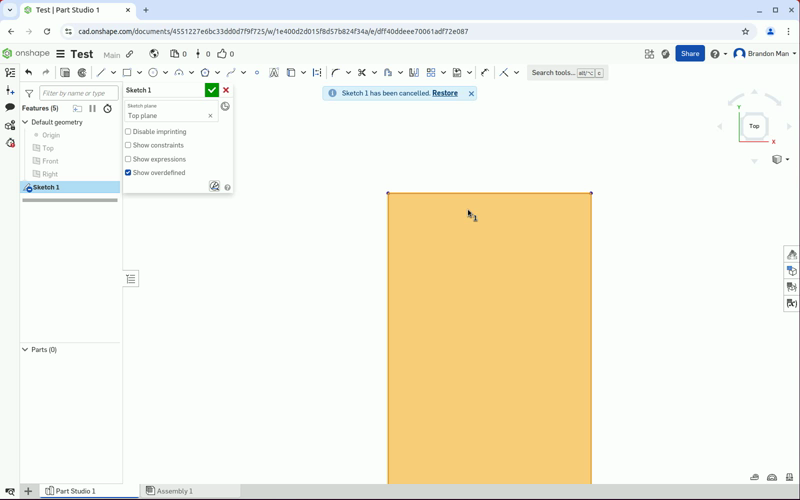
scroll(-6)
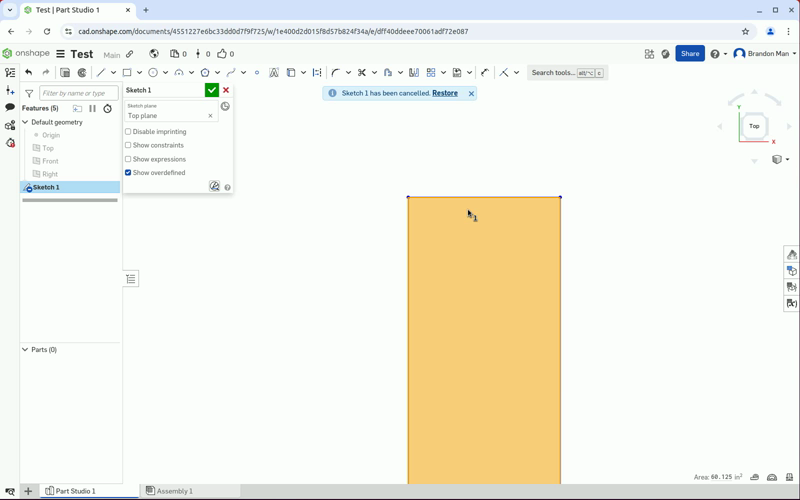
scroll(-6)
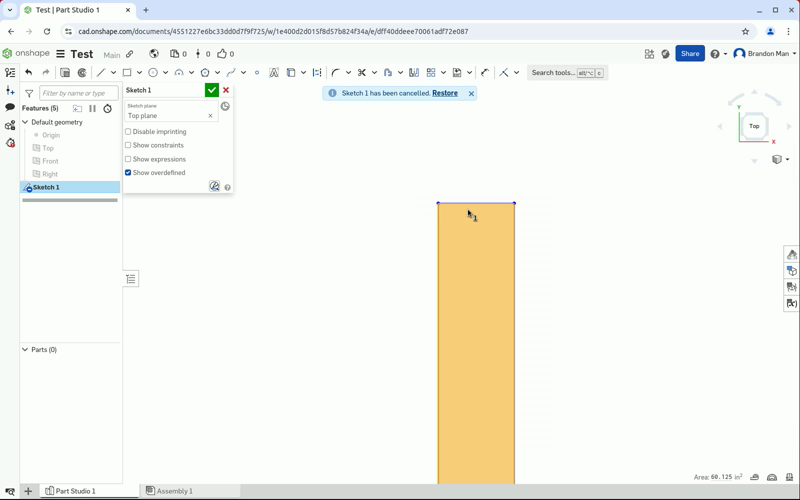
scroll(-6)
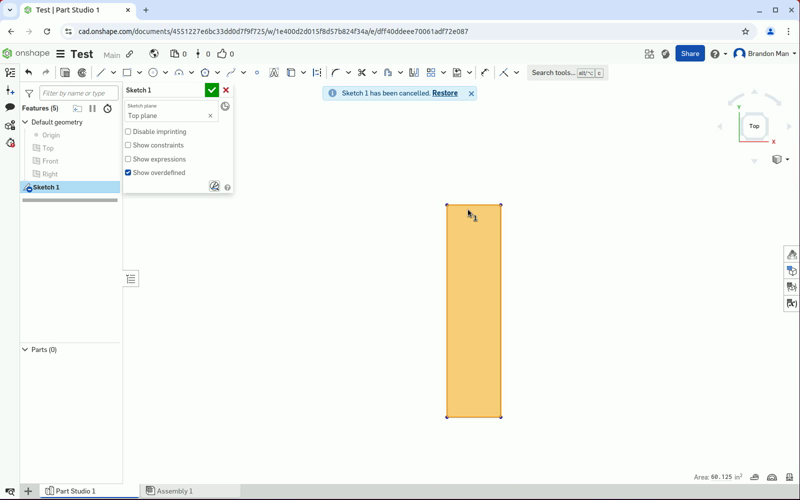
scroll(-6)
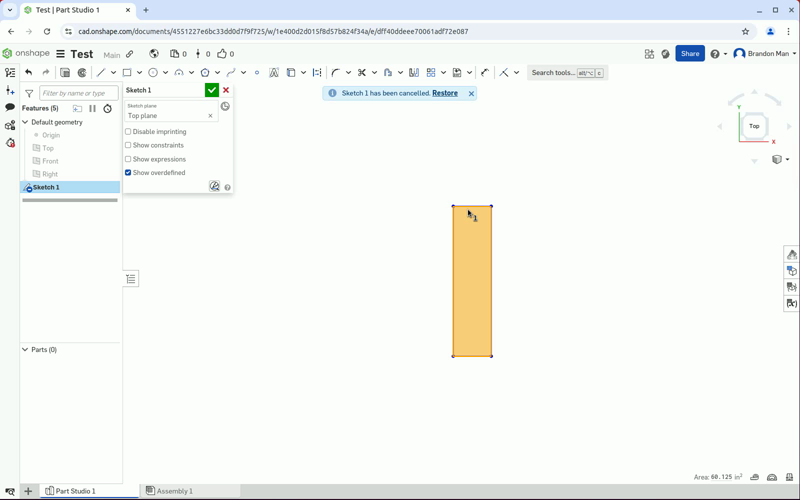
scroll(-6)
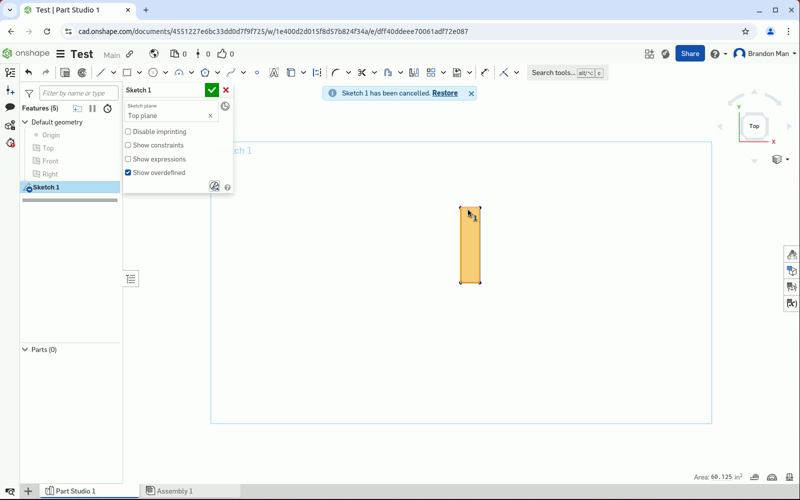
mouse_move(73, 352)
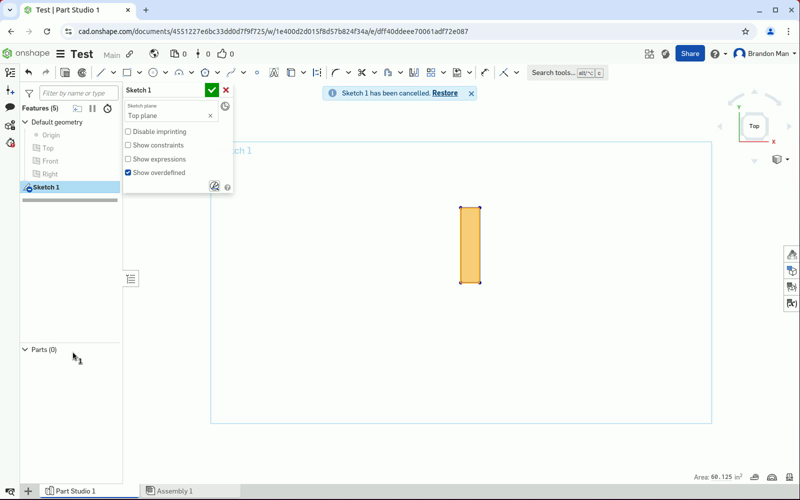
key(shift+y)
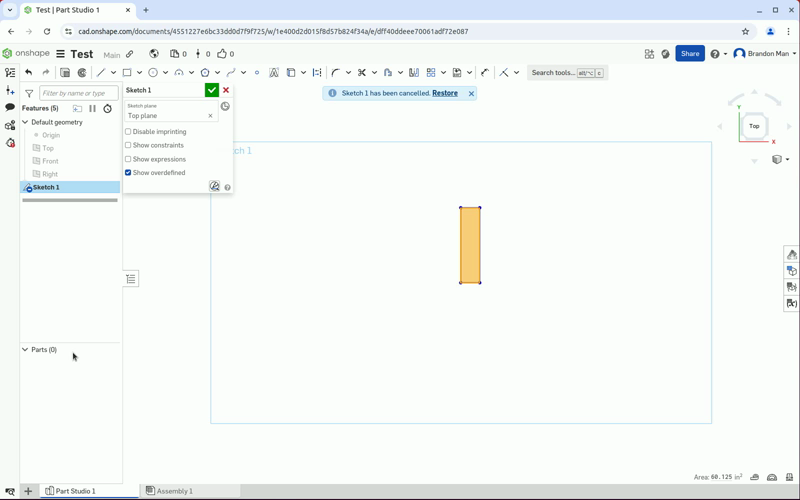
key(shift+e)
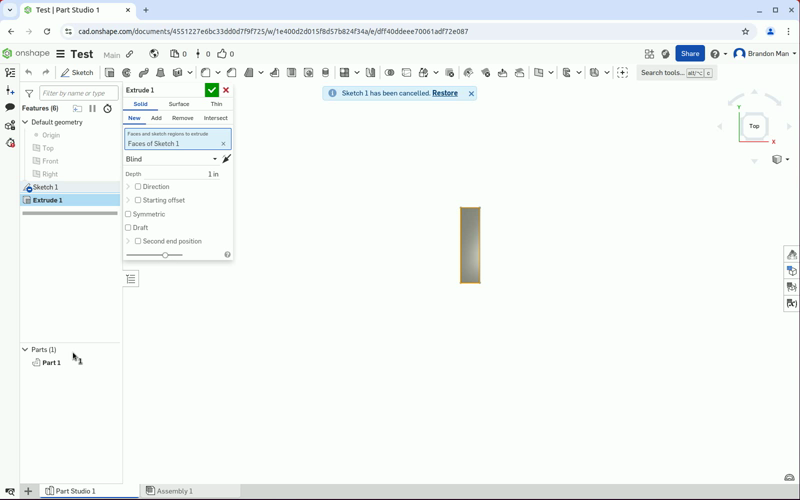
mouse_move(143, 106)
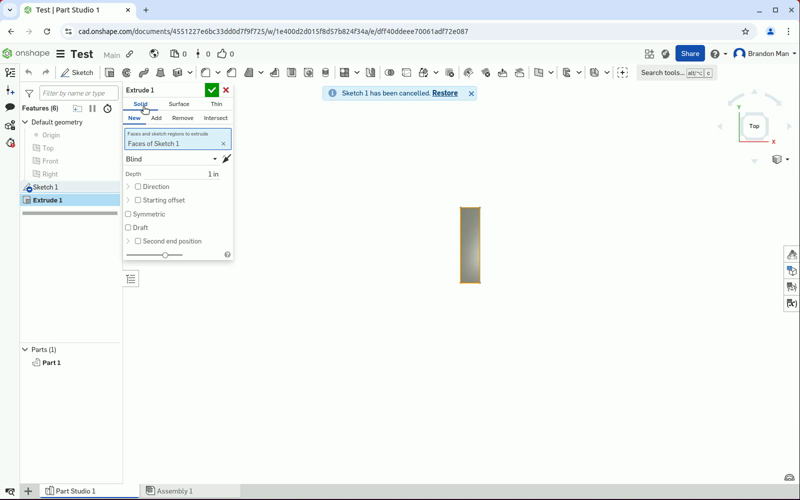
click(143, 106)
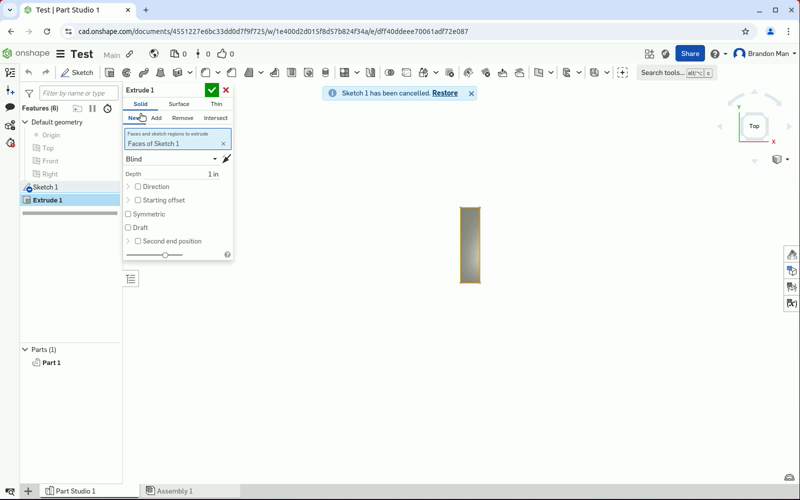
mouse_move(137, 120)
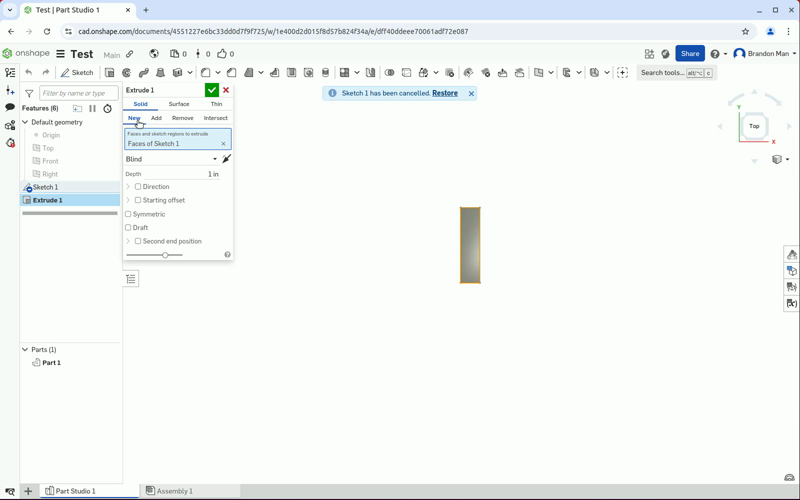
click(137, 120)
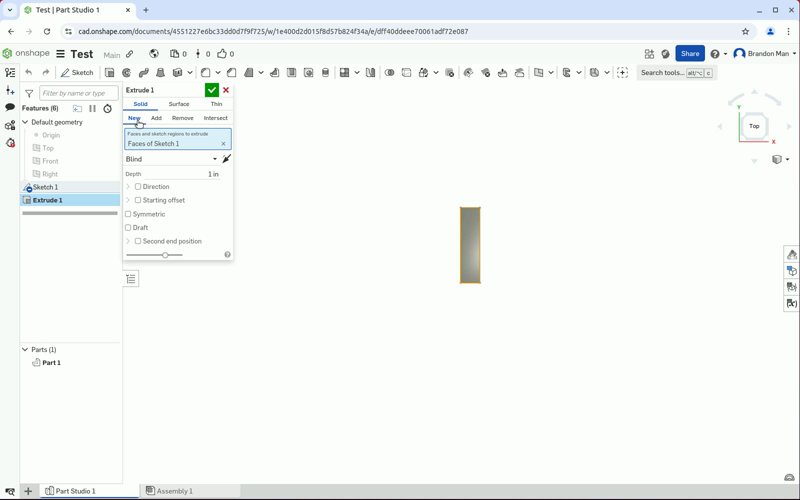
key(tab, 4)
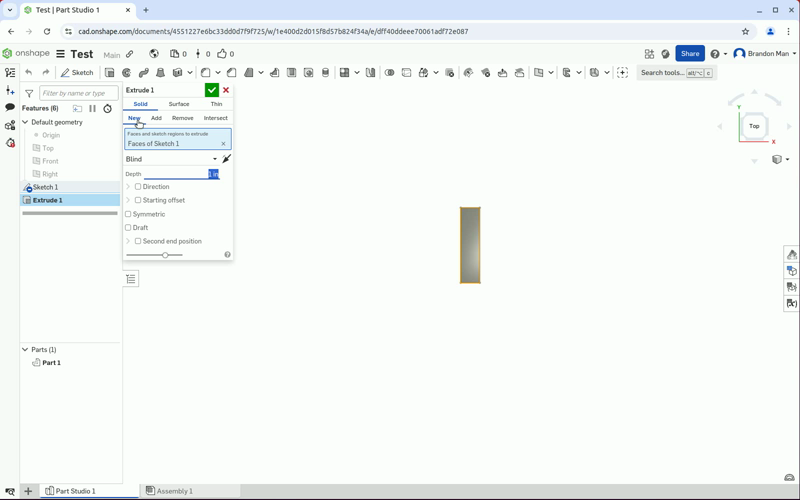
text(15.405)
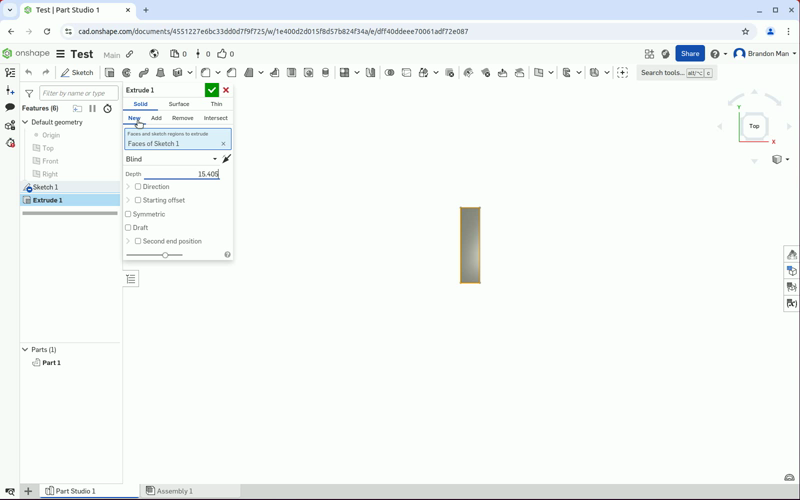
key(enter)
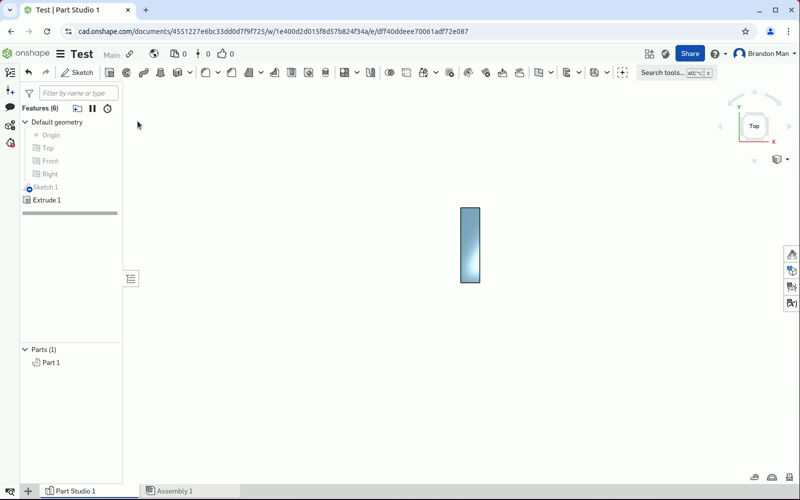
key(shift+h)
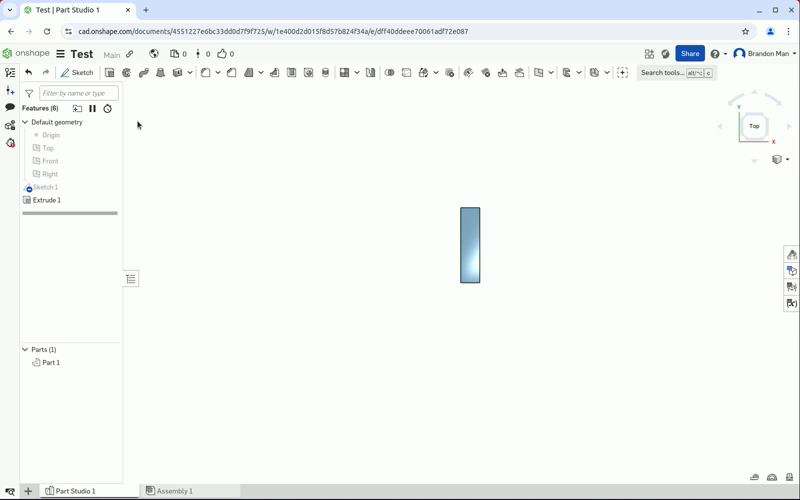
key(shift+h)
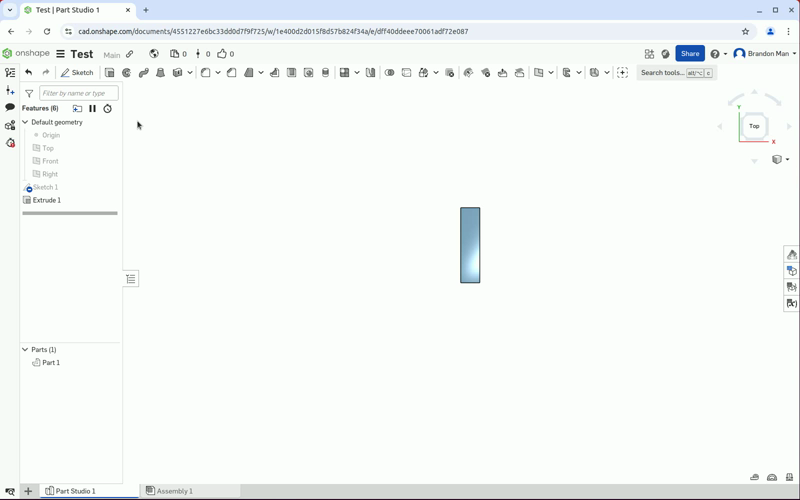
mouse_move(73, 189)
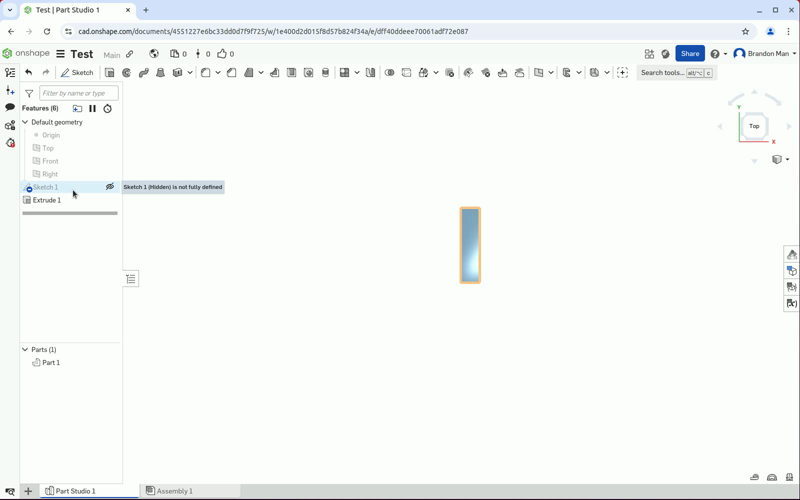
click(73, 189)
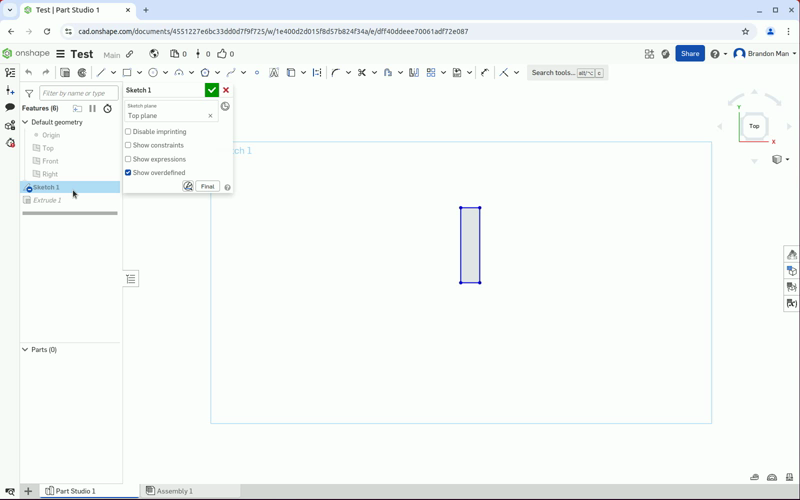
mouse_move(229, 92)
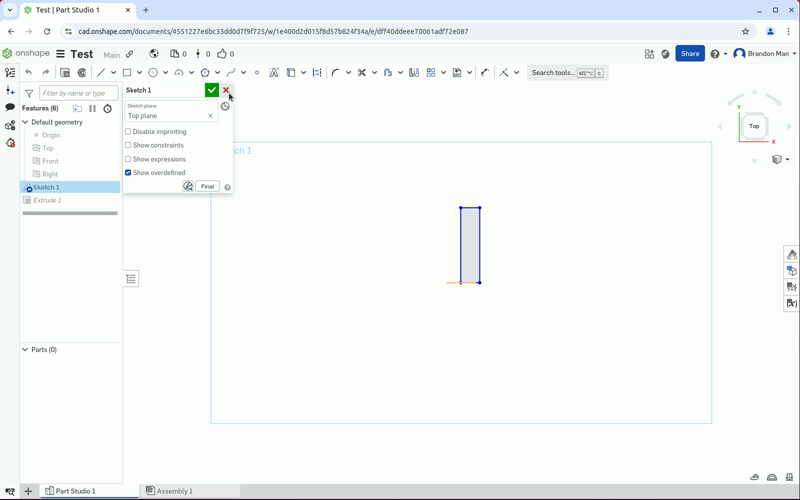
click(229, 92)
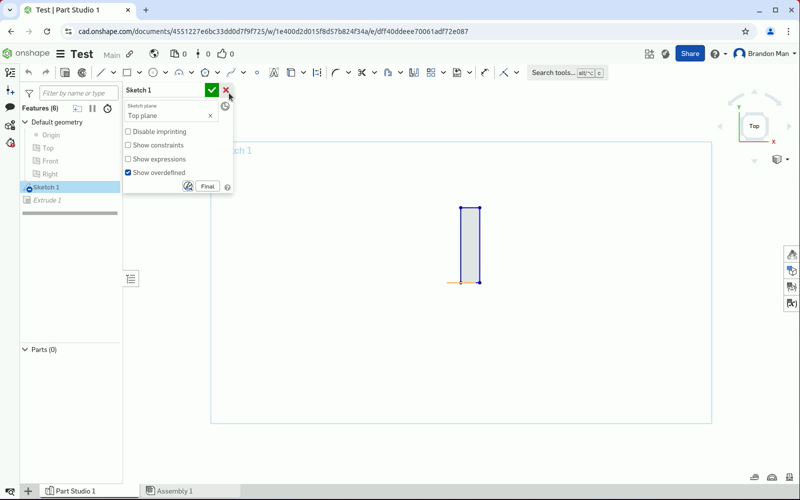
key(shift+s)
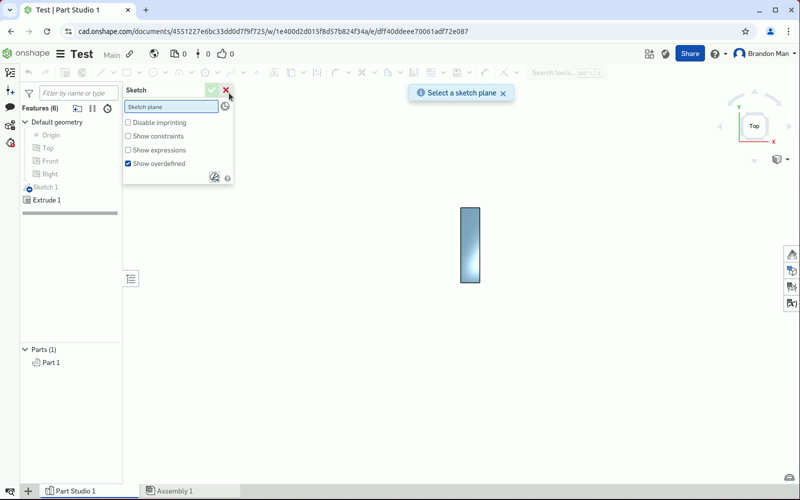
mouse_move(73, 150)
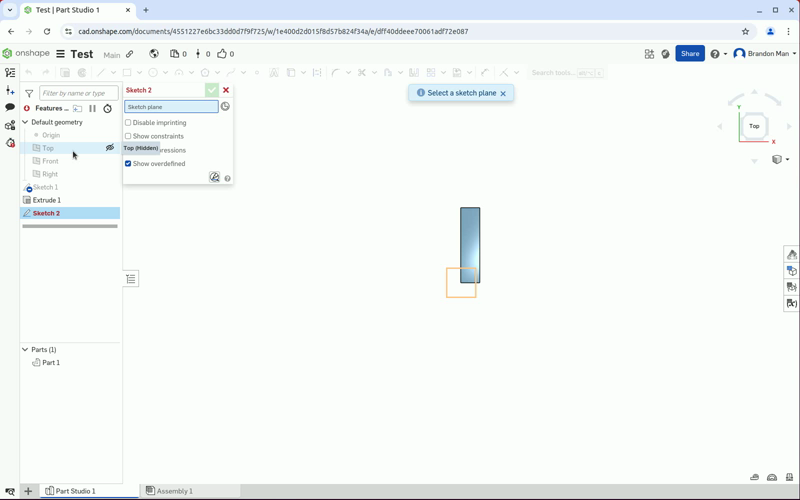
click(73, 150)
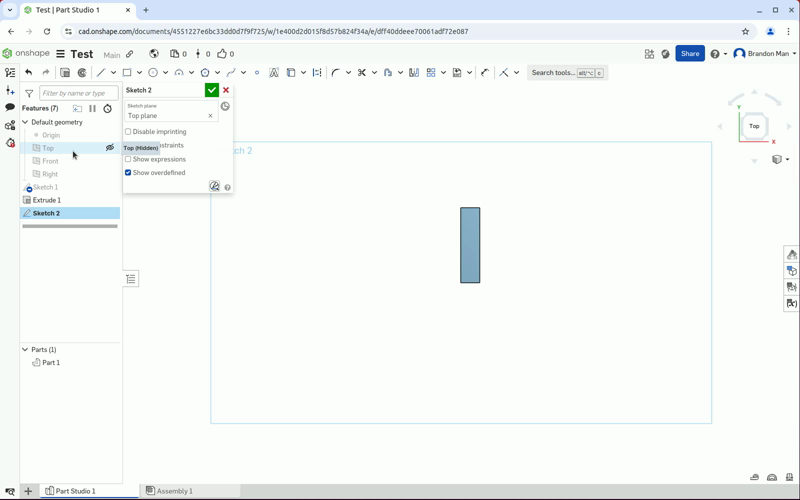
mouse_move(73, 352)
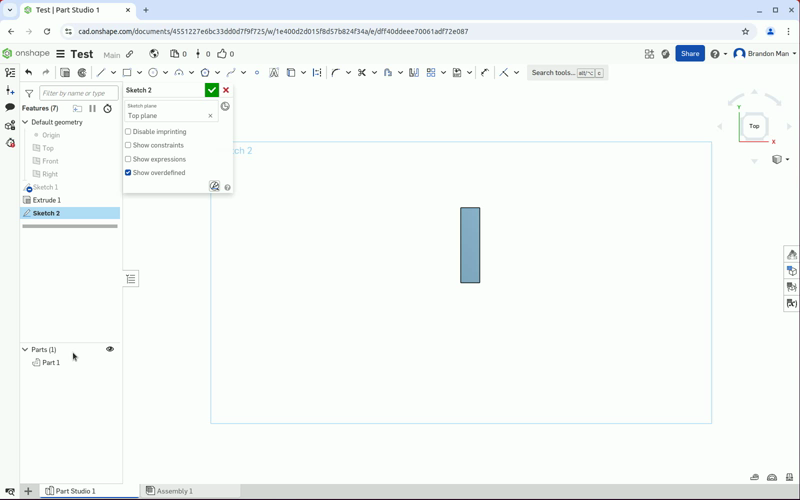
key(y)
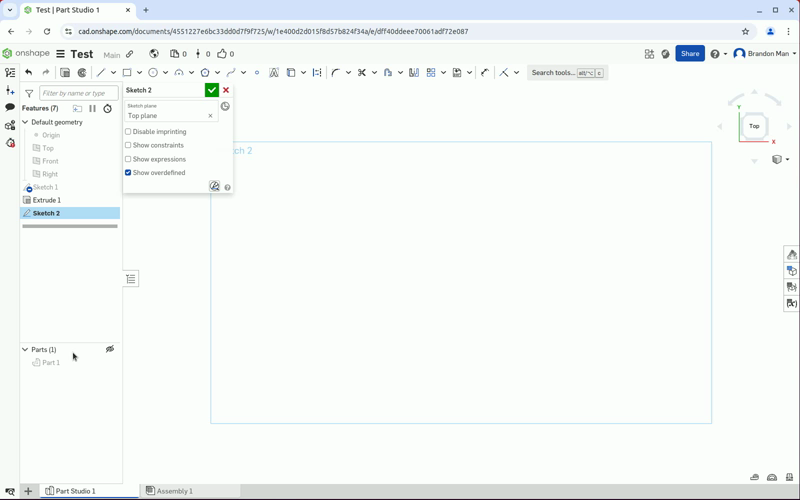
key(l)
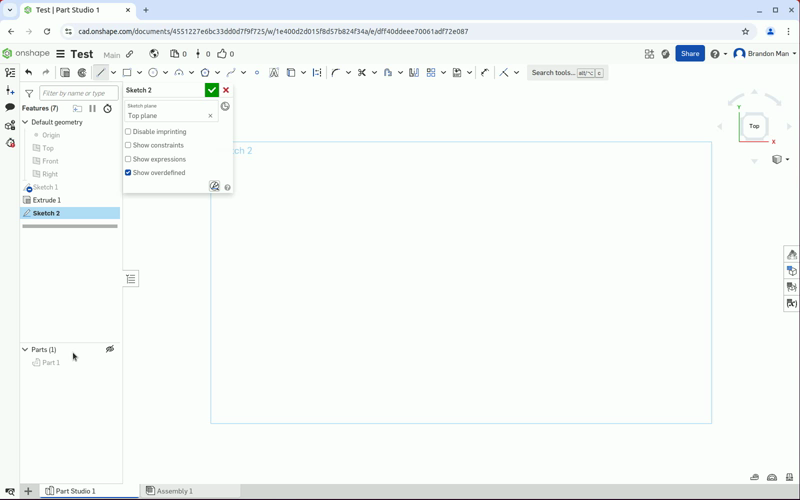
key_down(shift)
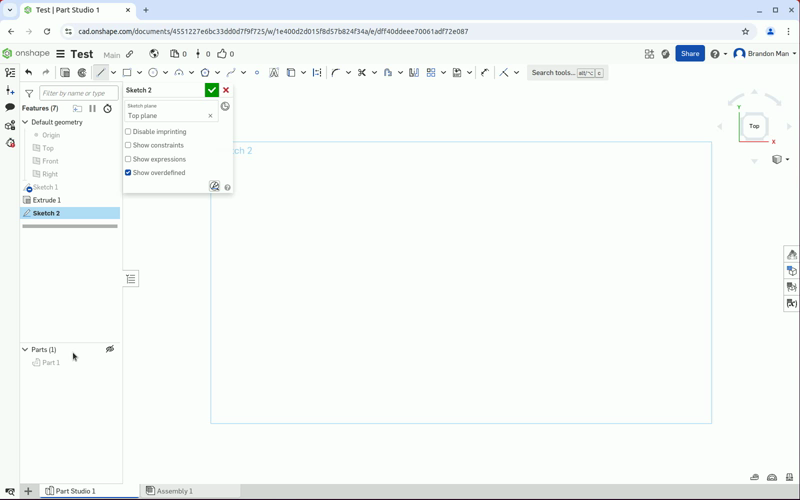
mouse_move(479, 282)
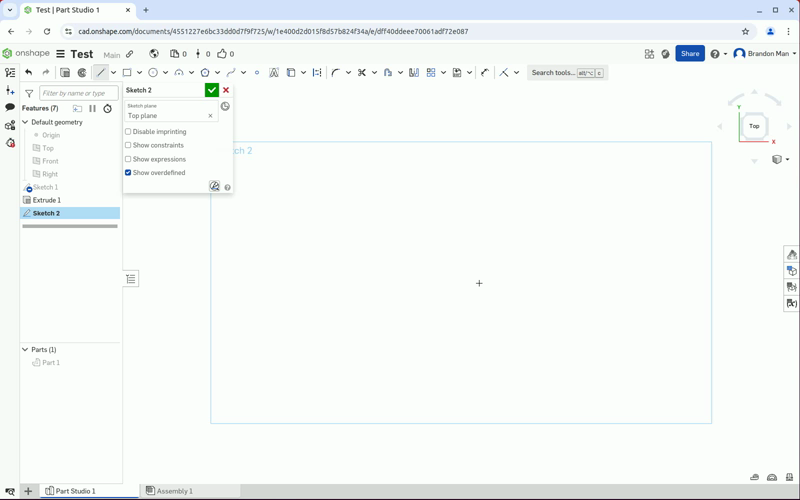
click(479, 282)
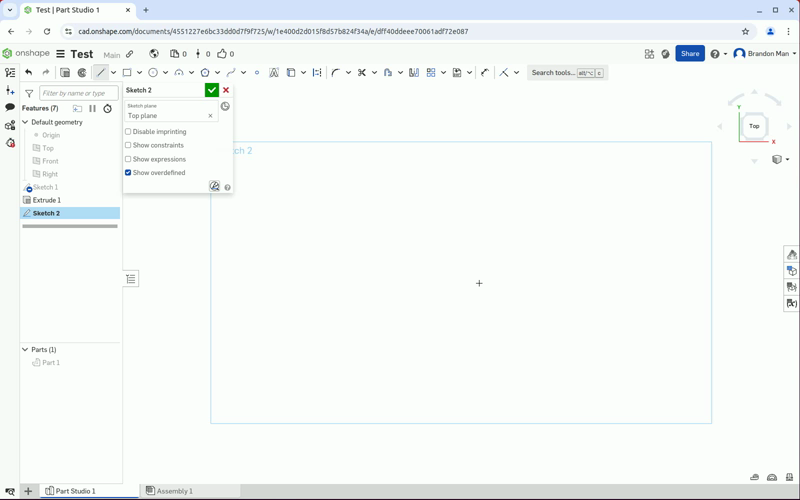
key_up(shift)
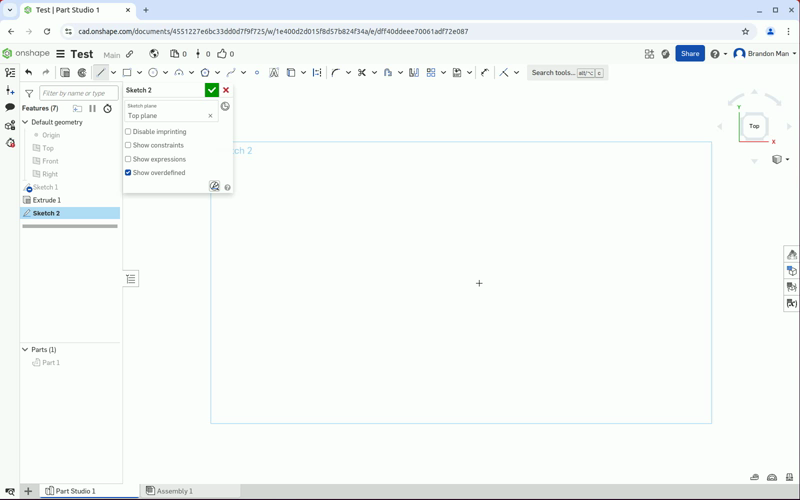
key_down(shift)
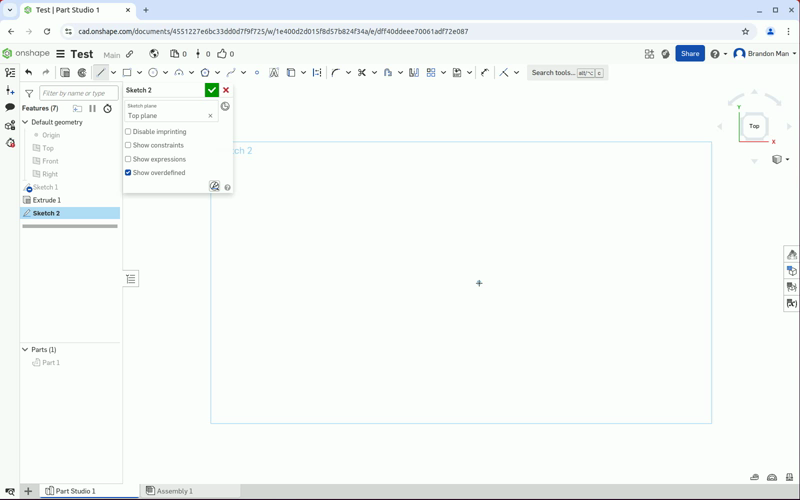
mouse_move(573, 282)
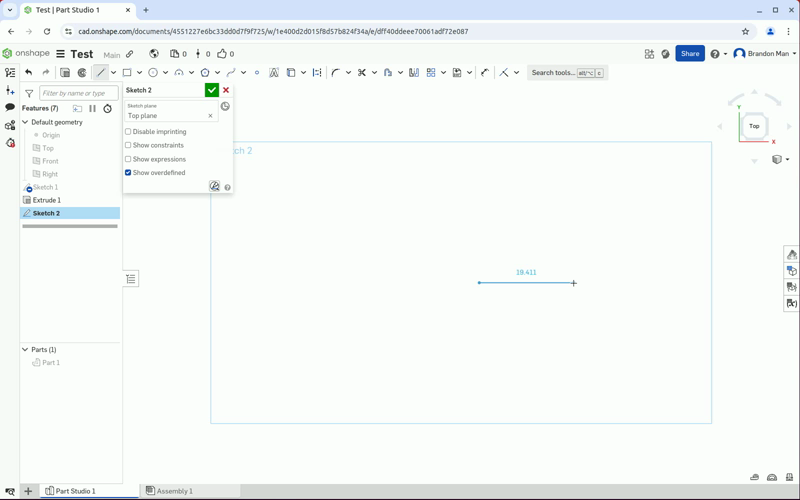
click(573, 282)
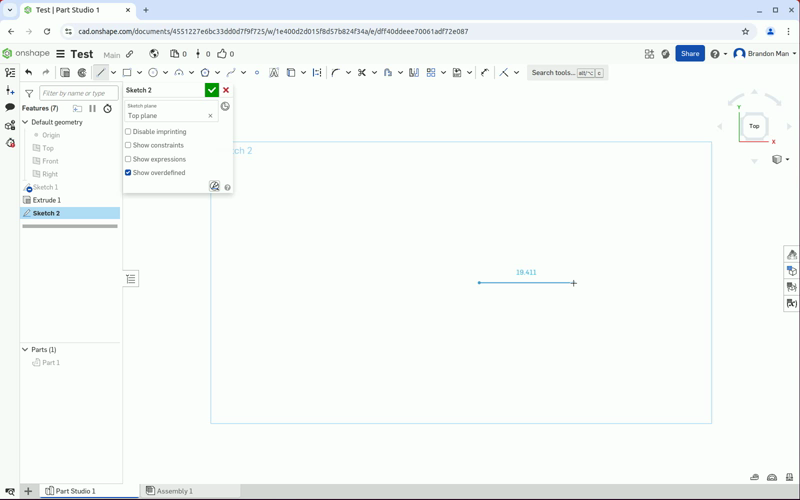
key_up(shift)
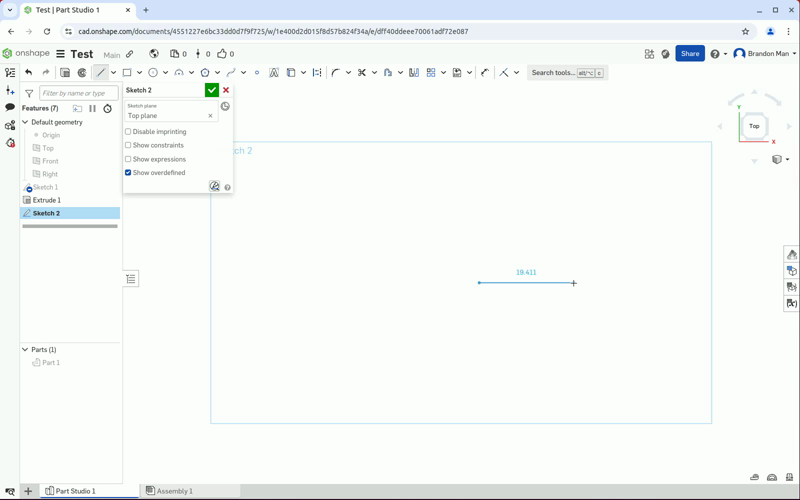
key_down(shift)
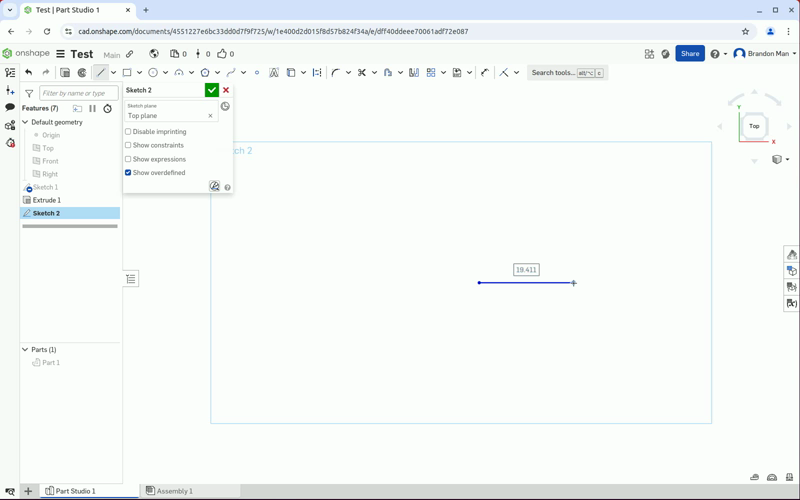
mouse_move(589, 282)
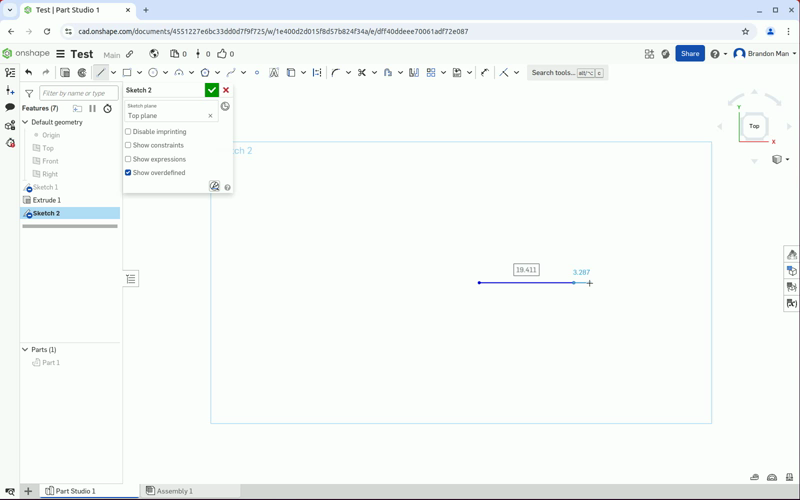
mouse_move(573, 264)
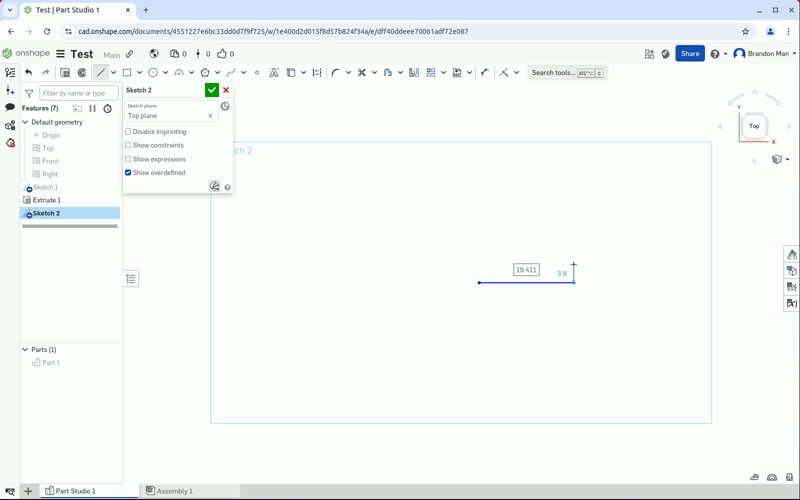
click(573, 264)
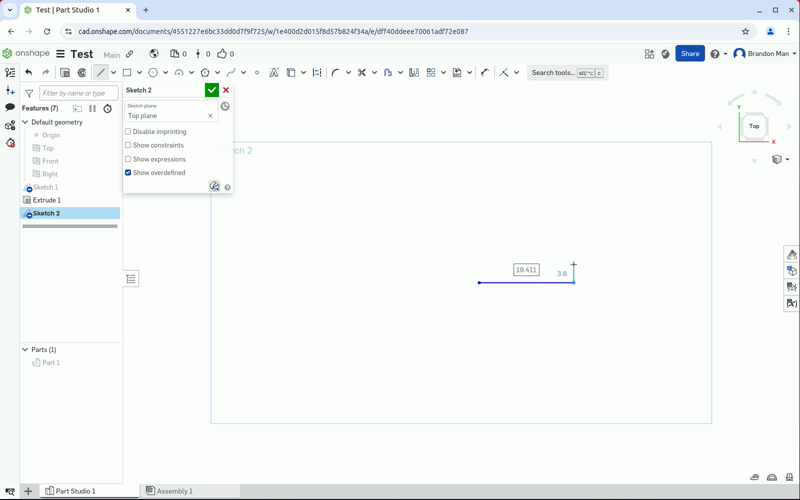
key_up(shift)
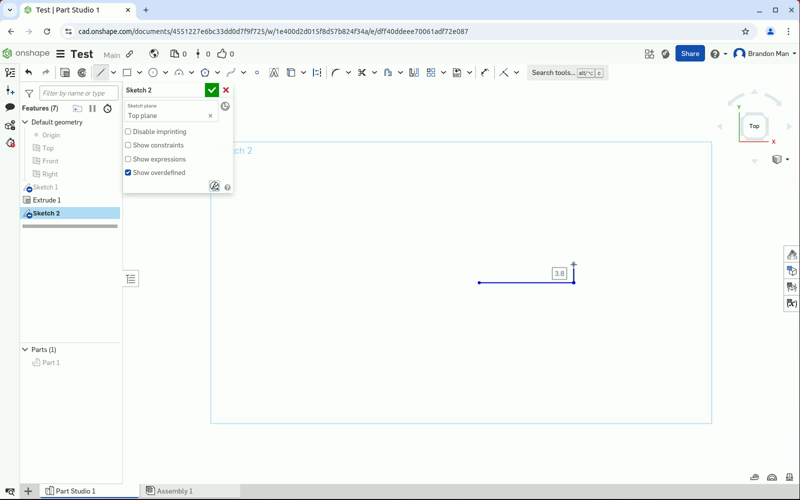
key_down(shift)
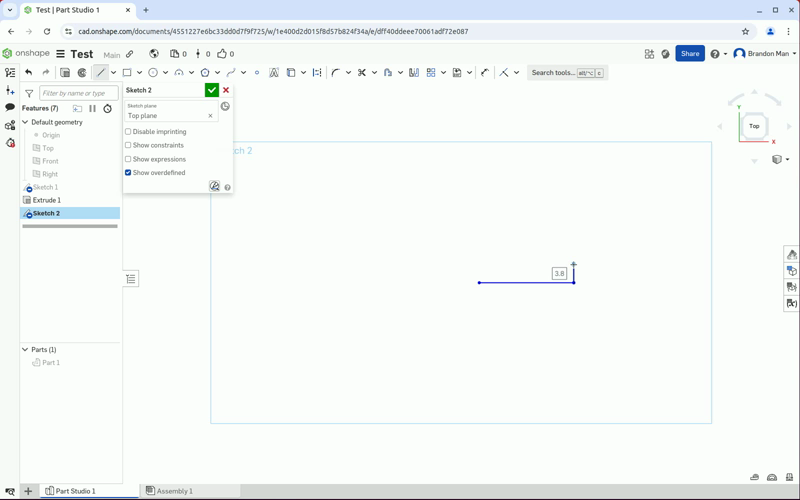
mouse_move(589, 264)
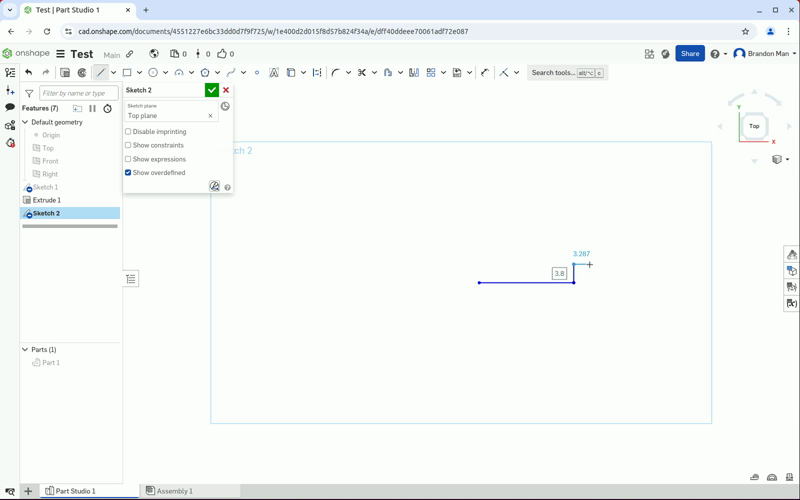
mouse_move(535, 264)
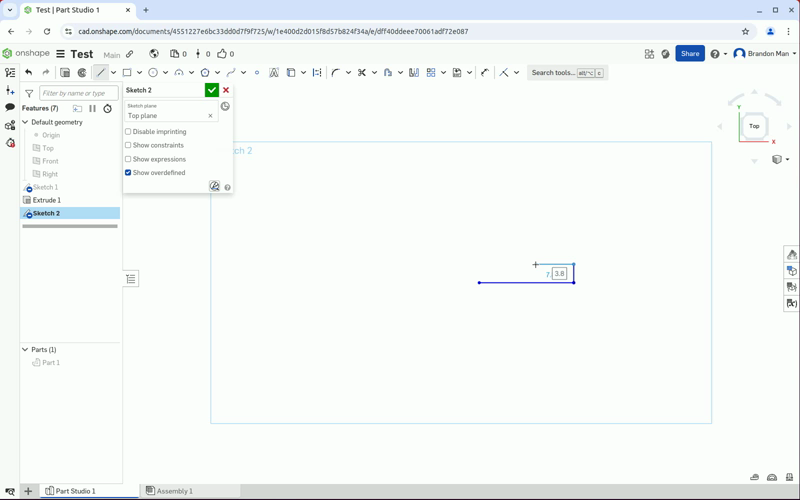
click(535, 264)
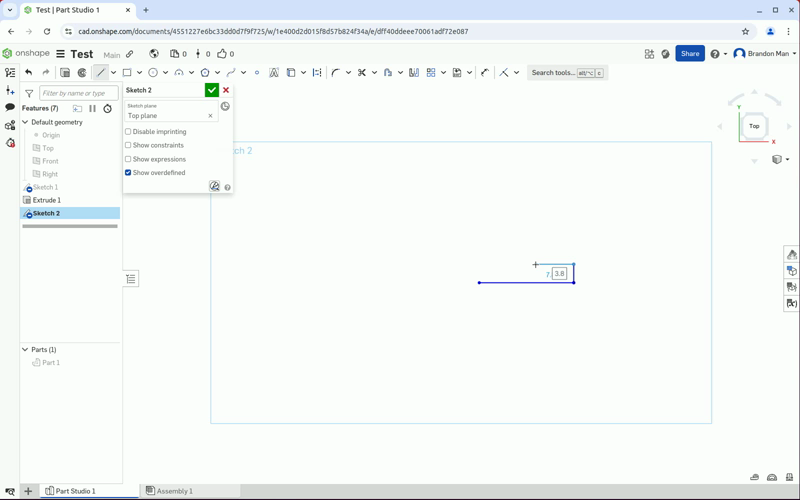
key_up(shift)
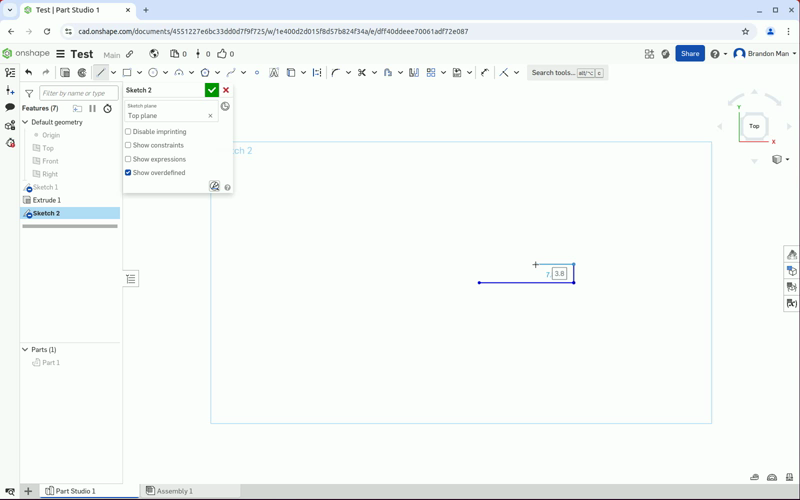
key_down(shift)
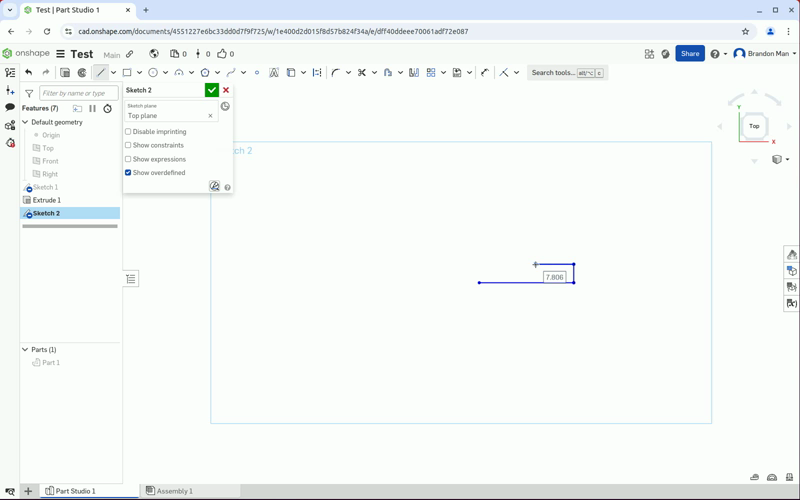
mouse_move(565, 264)
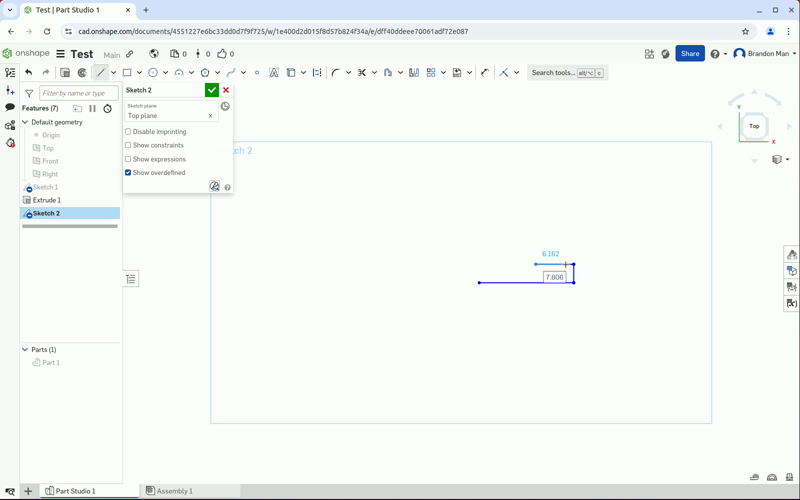
mouse_move(535, 226)
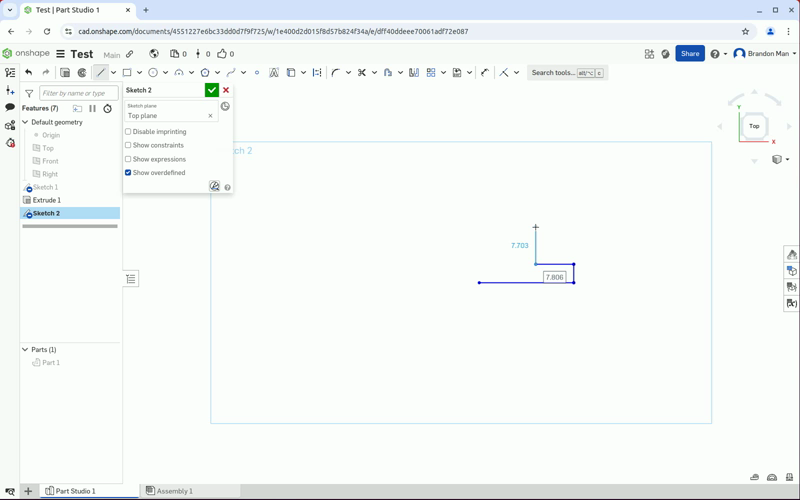
click(535, 226)
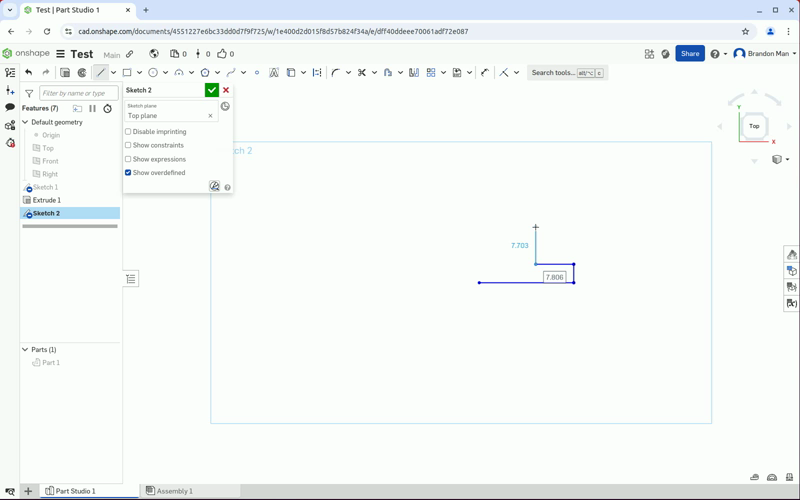
key_up(shift)
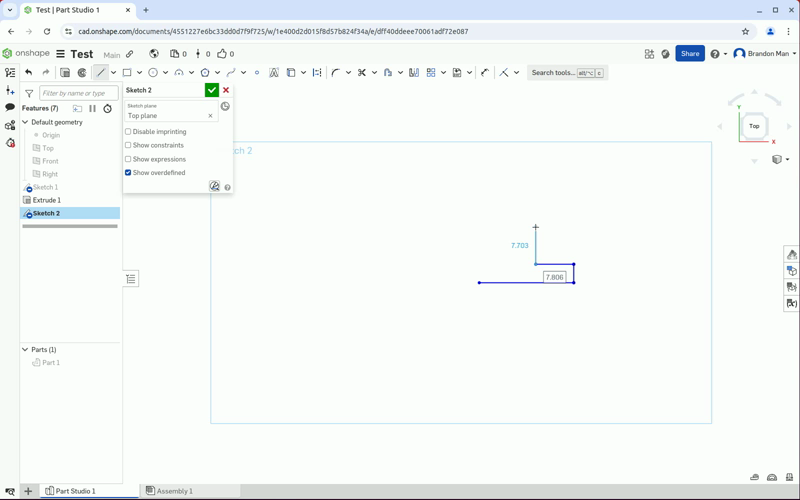
key_down(shift)
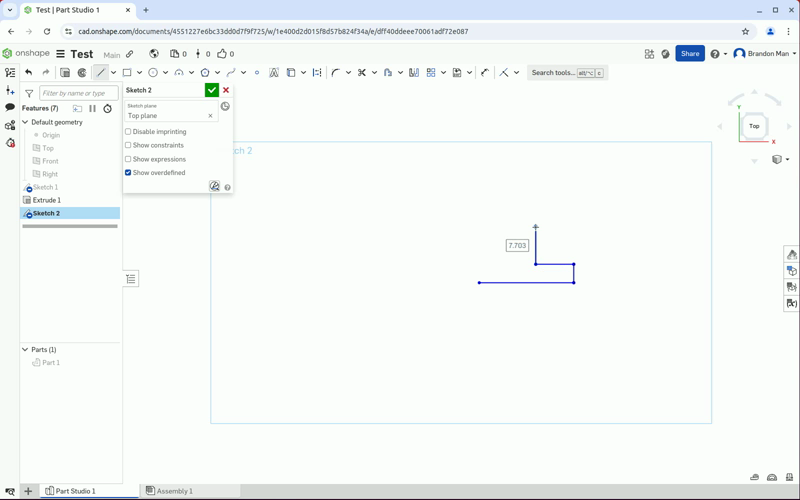
mouse_move(565, 226)
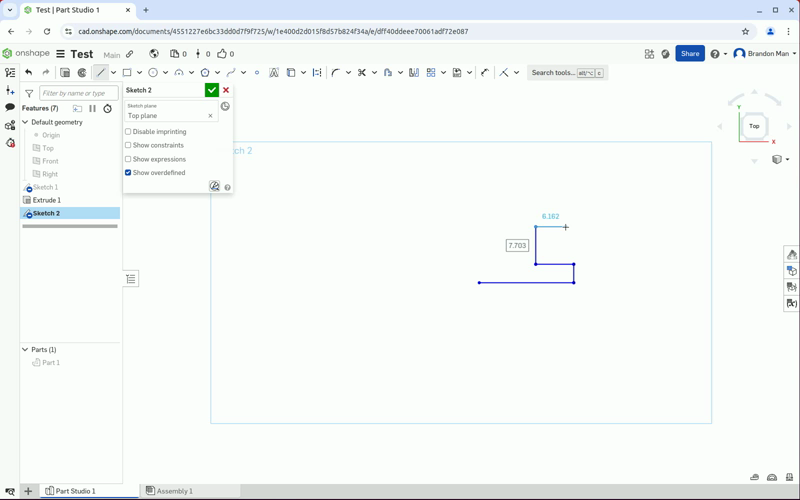
mouse_move(573, 226)
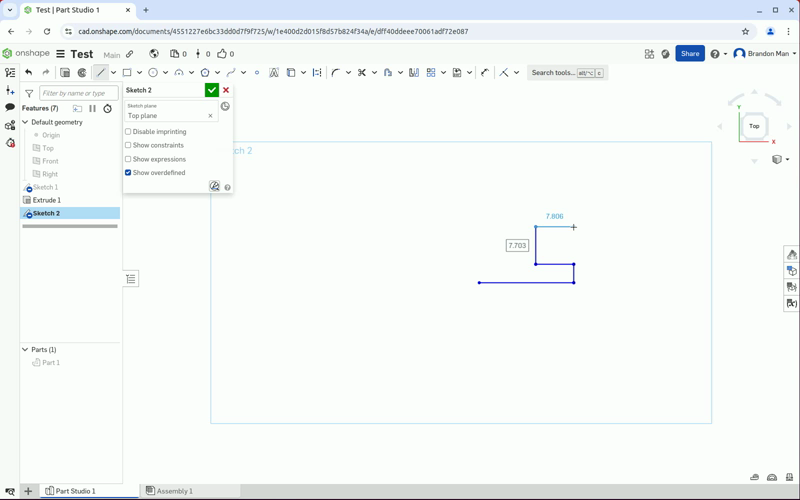
click(573, 226)
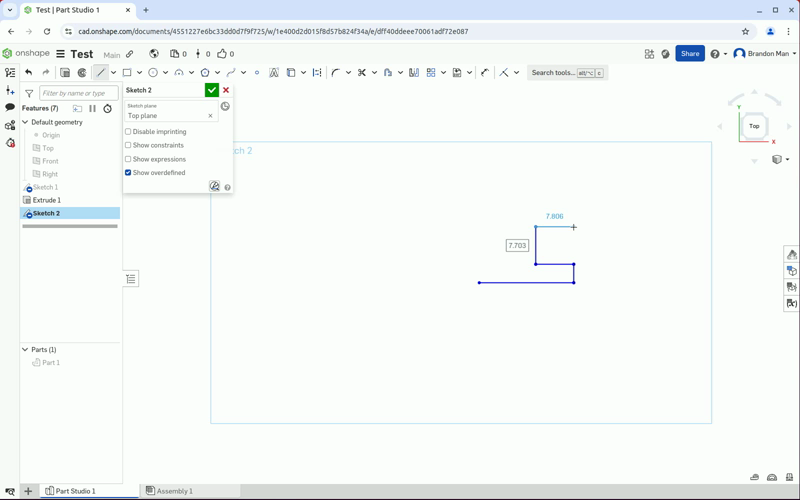
key_up(shift)
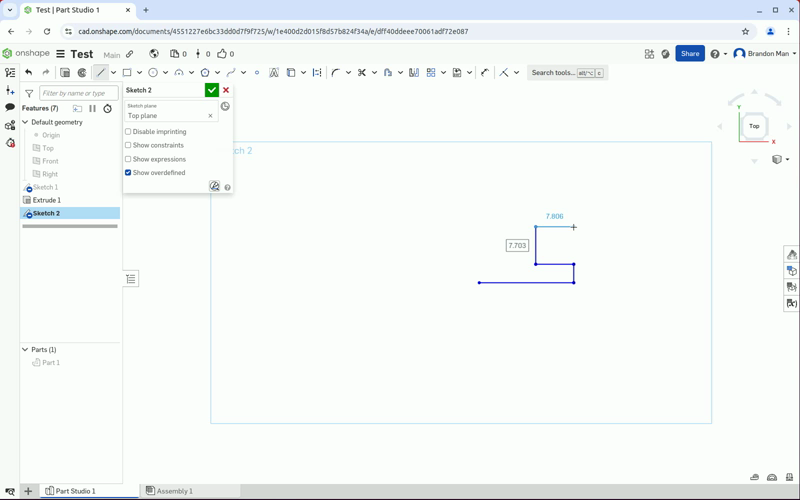
key_down(shift)
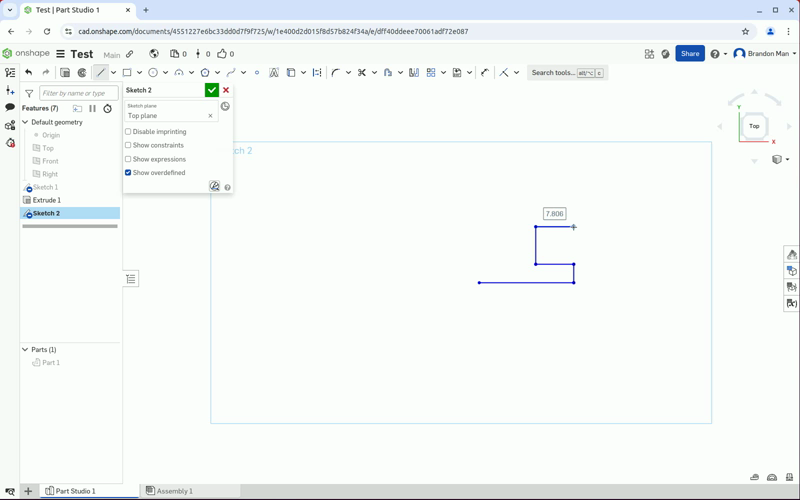
mouse_move(589, 226)
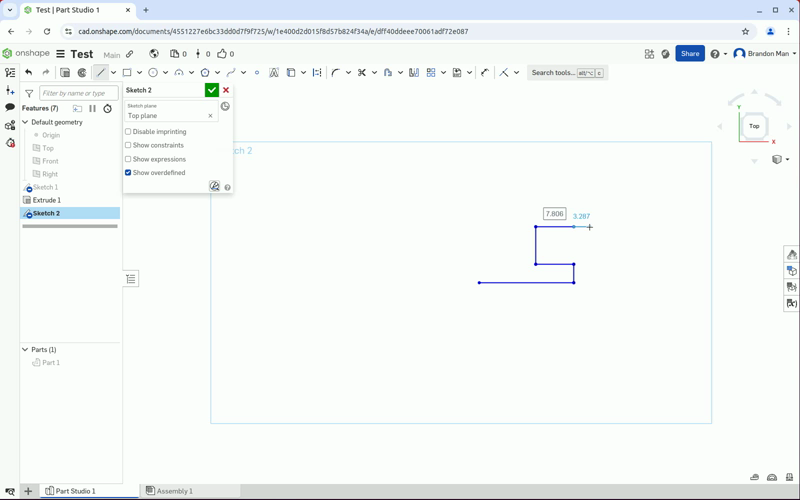
mouse_move(573, 207)
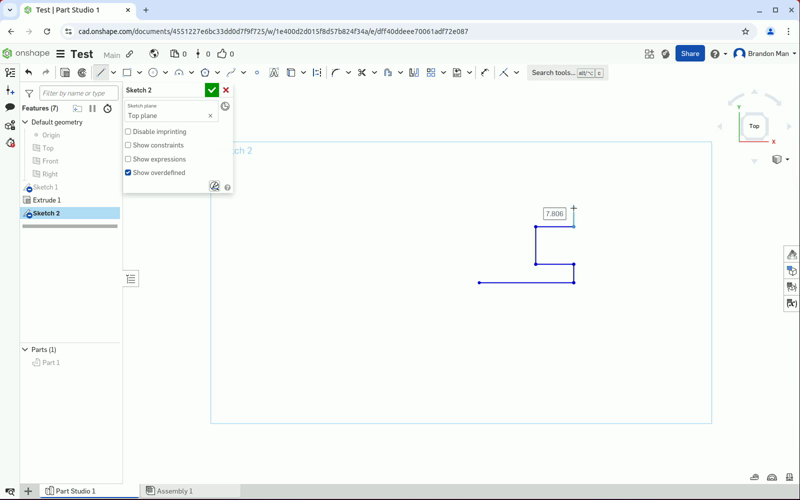
click(573, 207)
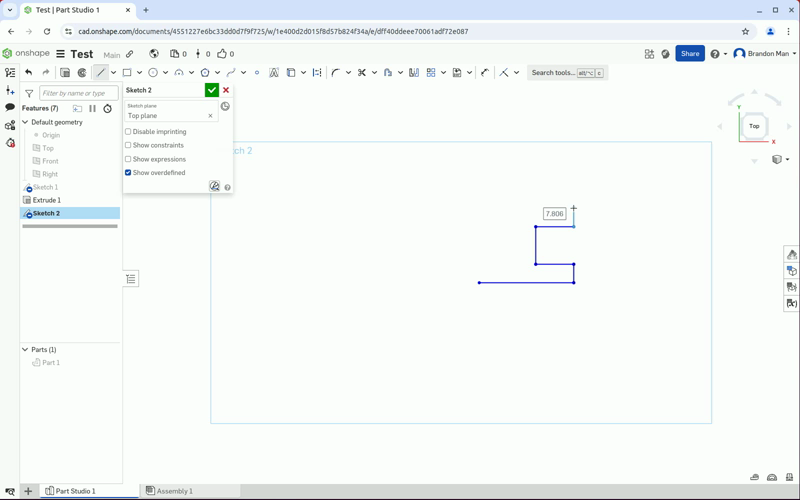
key_up(shift)
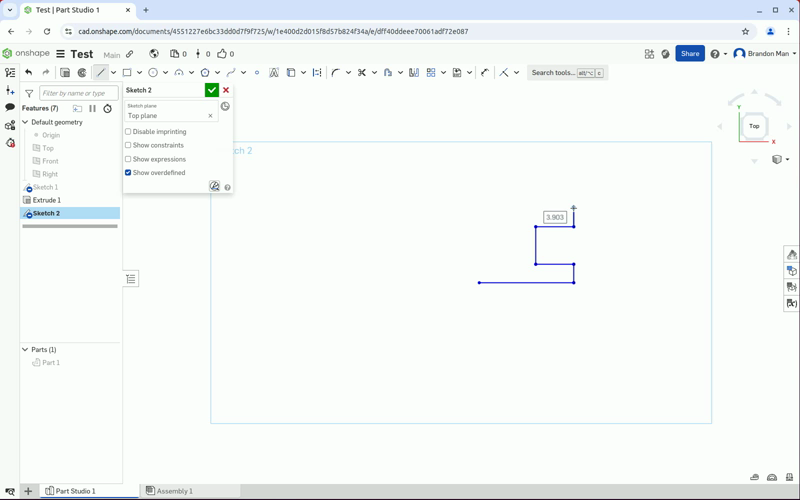
key_down(shift)
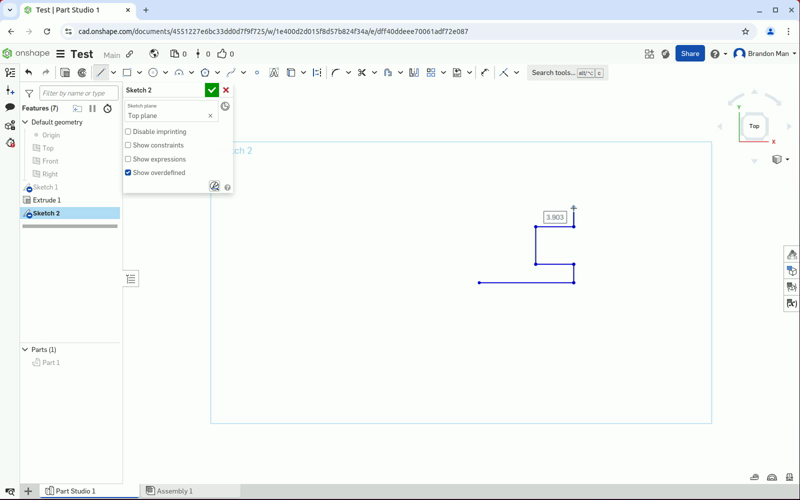
mouse_move(479, 207)
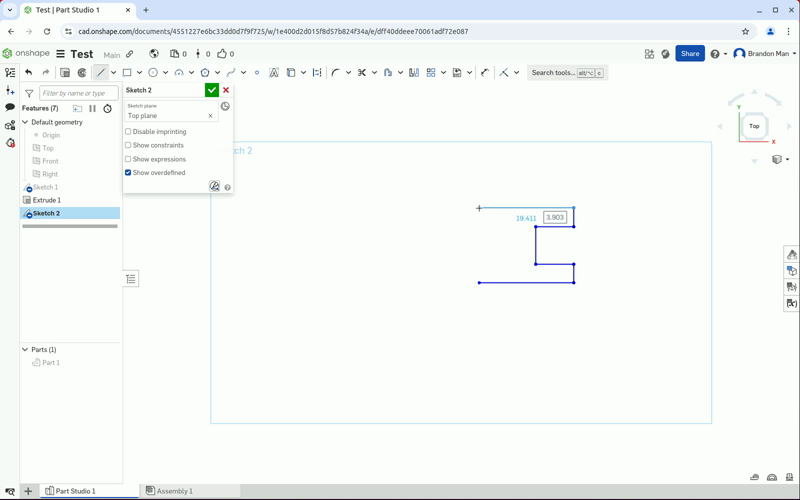
click(479, 207)
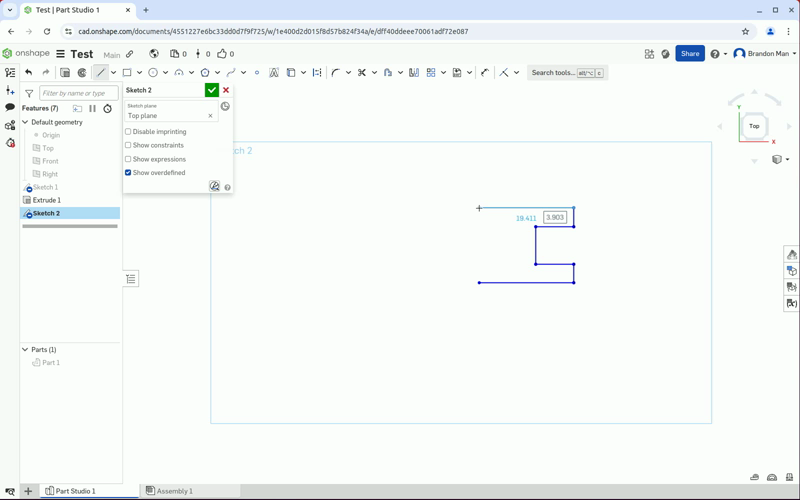
key_up(shift)
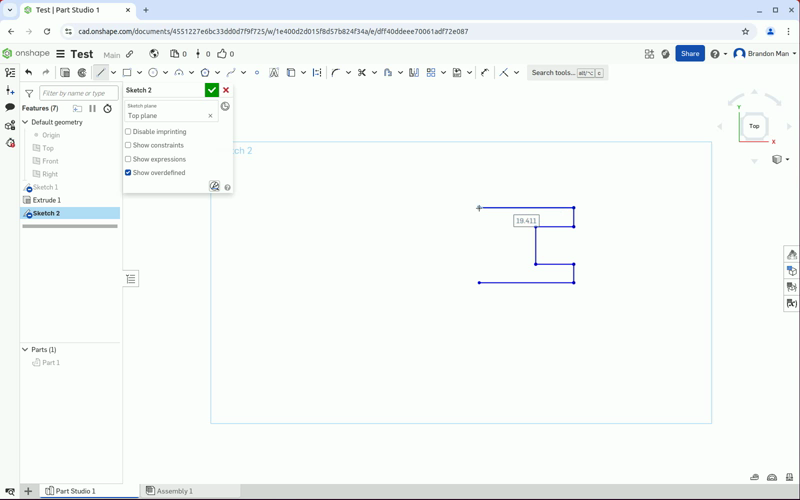
key_down(shift)
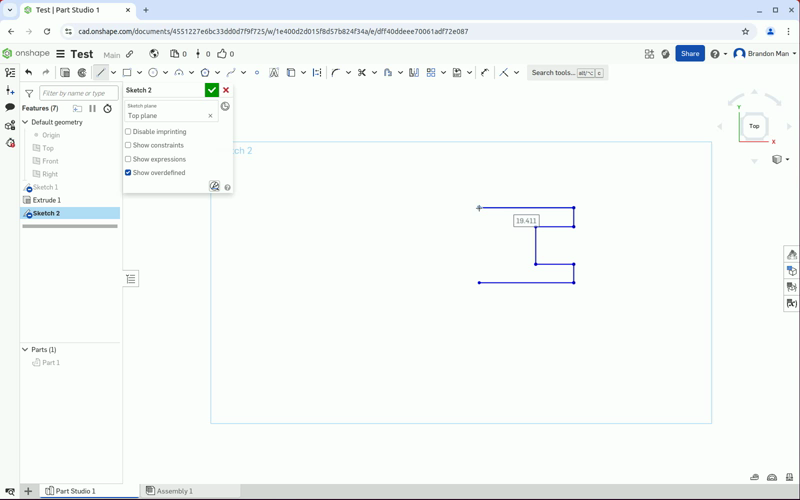
mouse_move(479, 282)
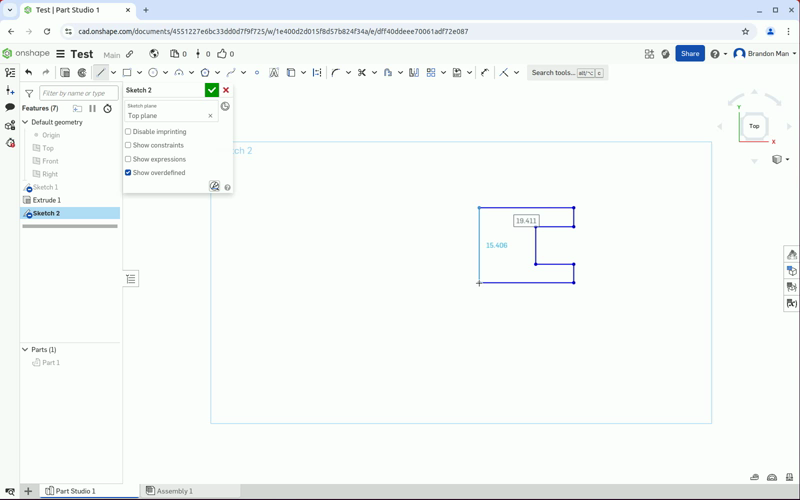
key_up(shift)
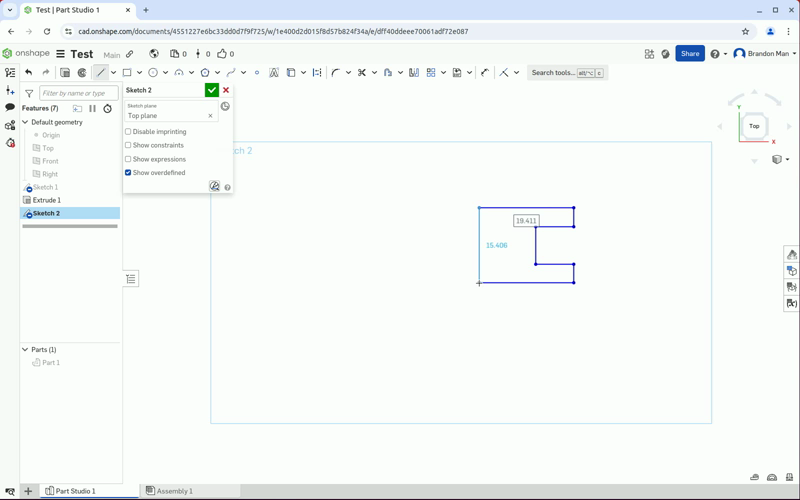
click(479, 282)
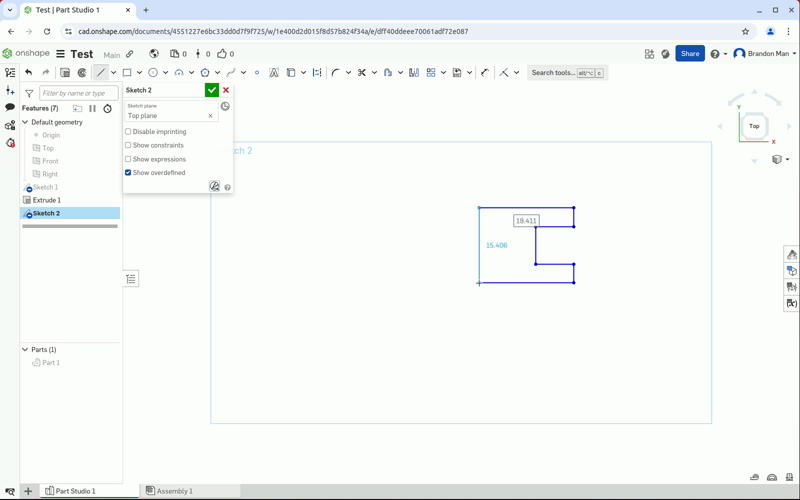
key(esc)
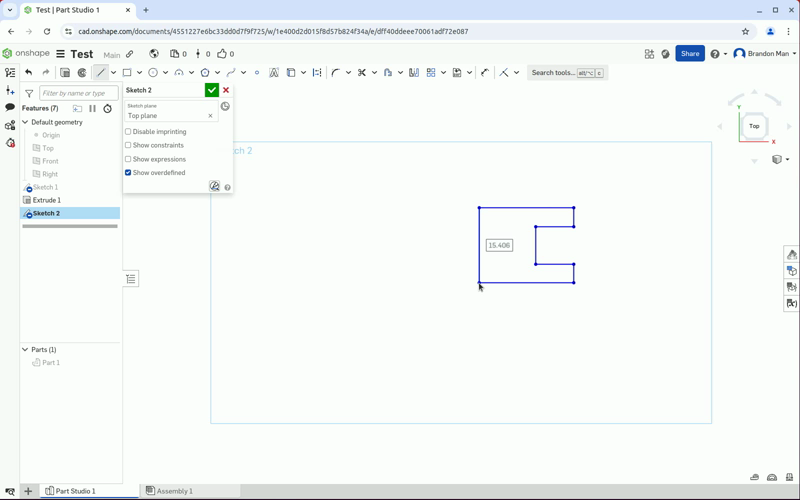
mouse_move(501, 218)
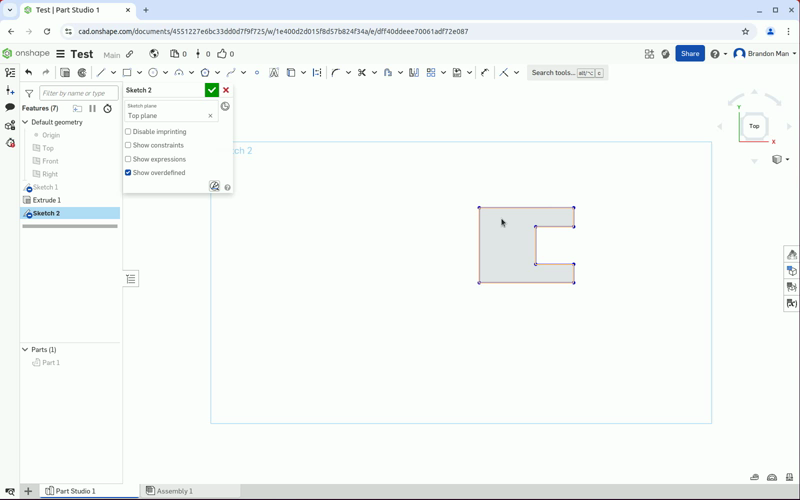
click(501, 218)
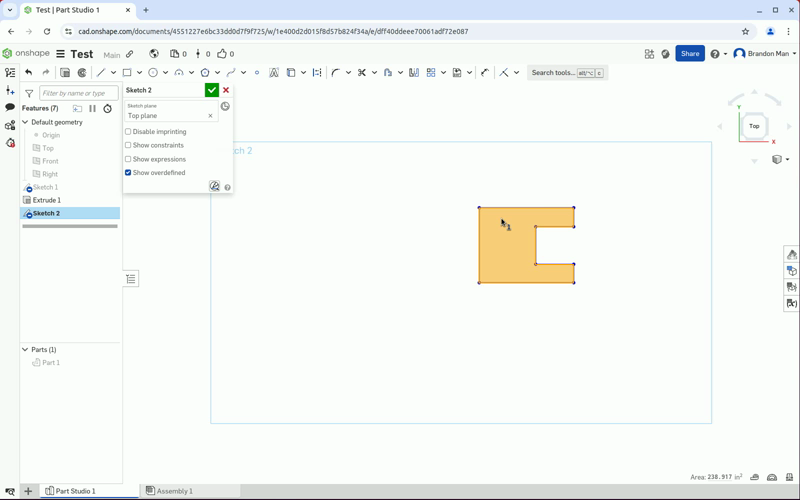
mouse_move(73, 352)
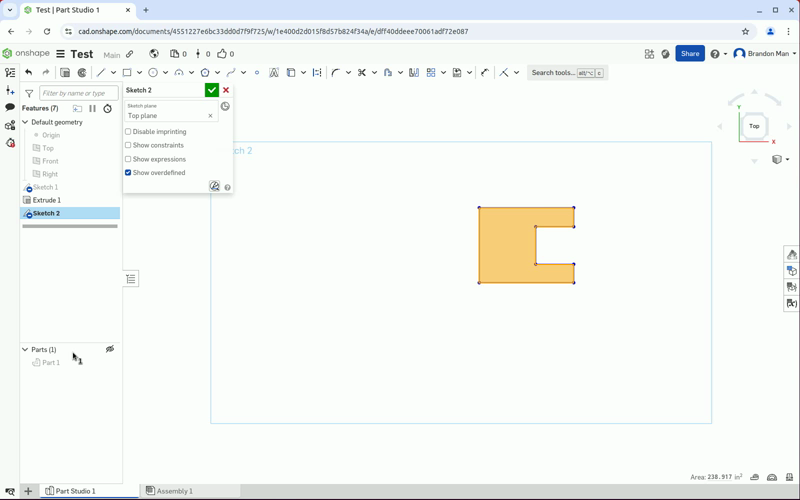
key(shift+y)
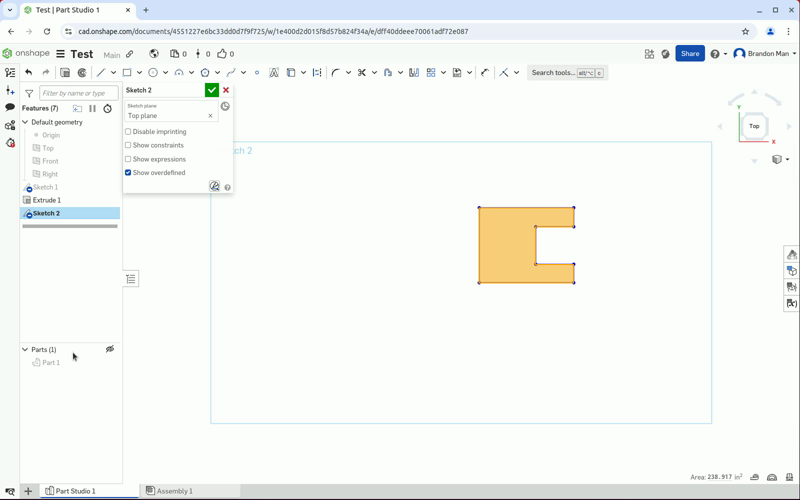
key(shift+e)
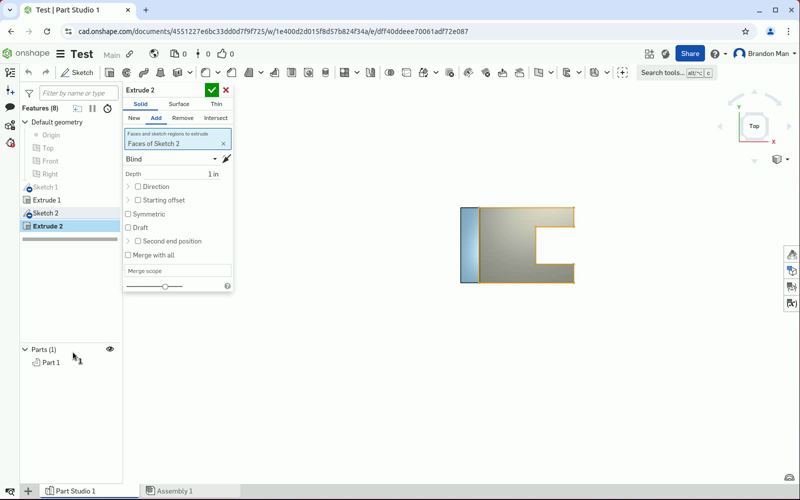
mouse_move(143, 106)
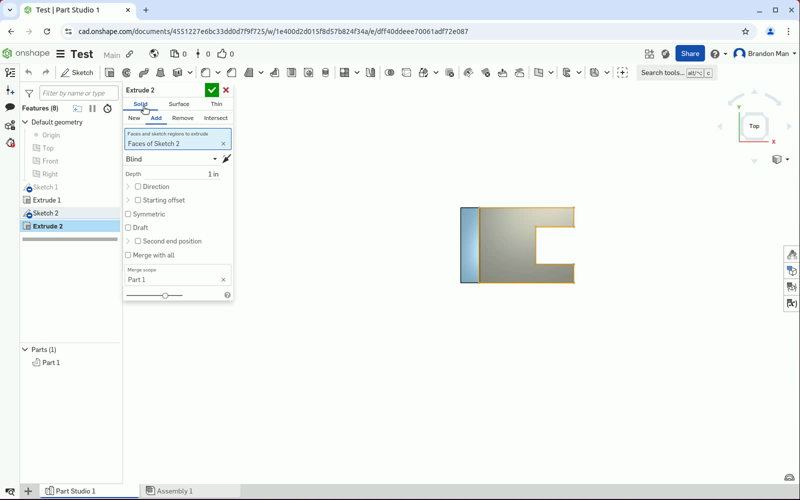
click(143, 106)
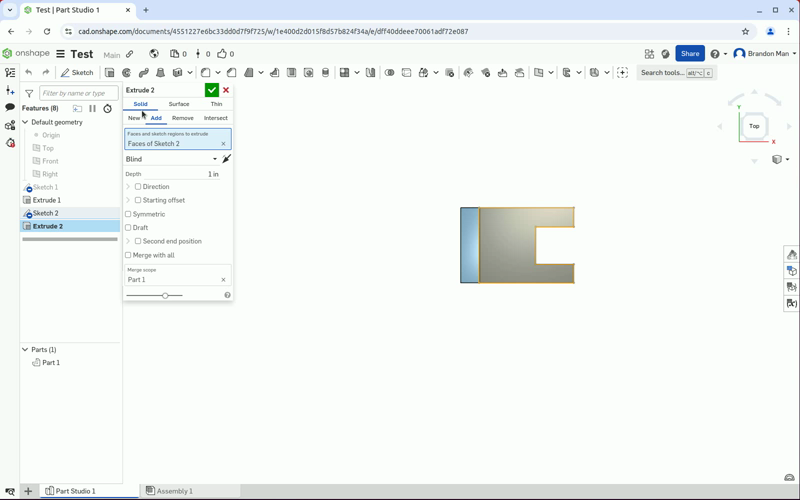
mouse_move(137, 120)
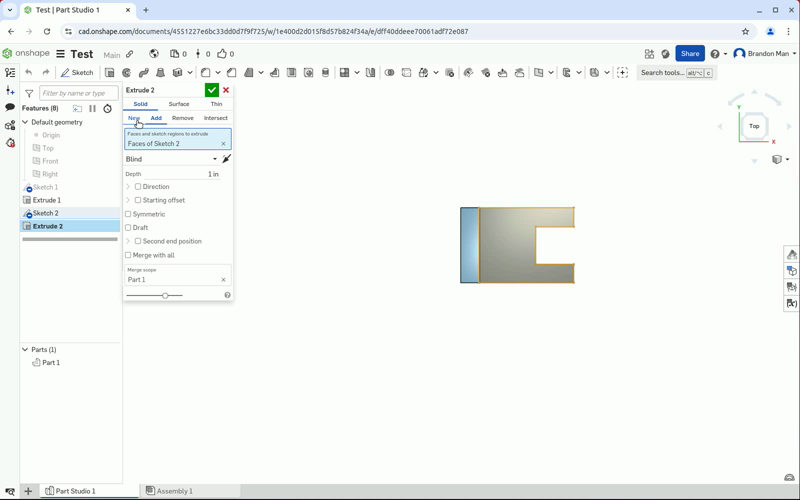
click(137, 120)
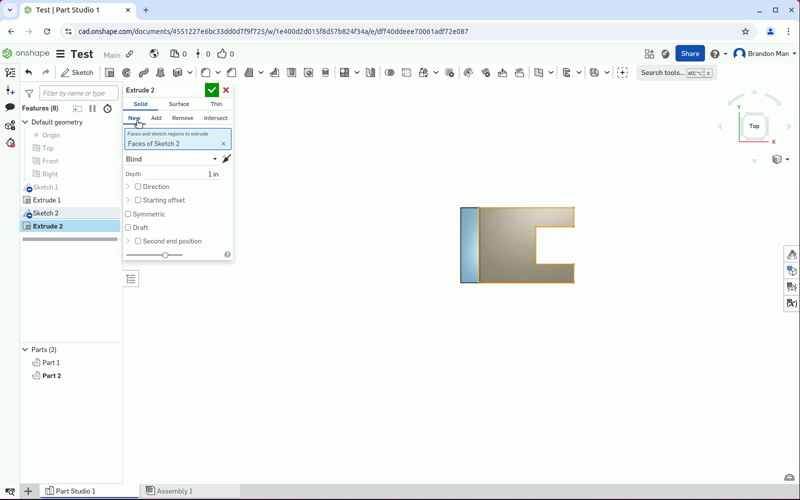
key(tab, 4)
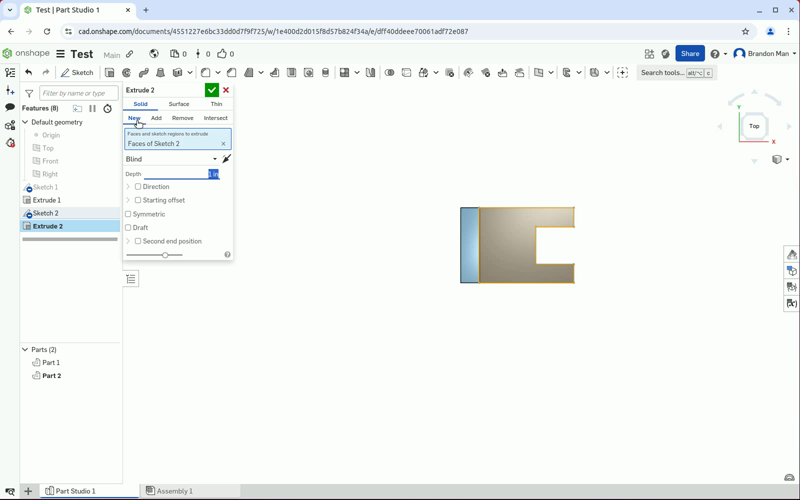
text(7.703)
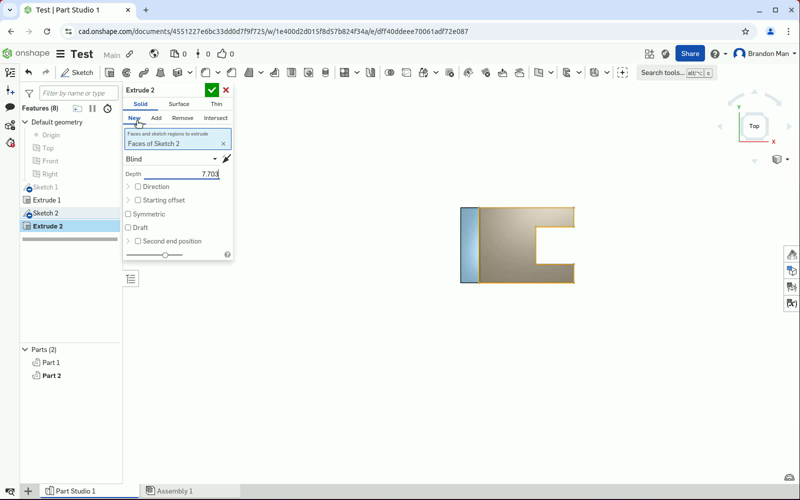
key(enter)
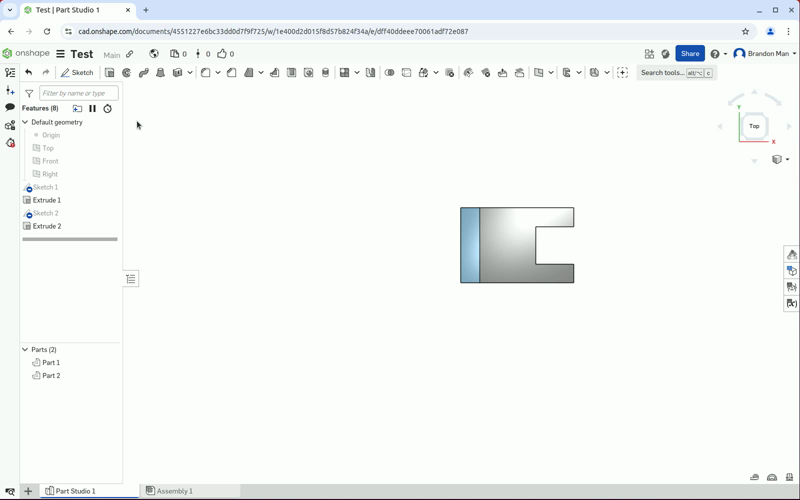
key(shift+h)
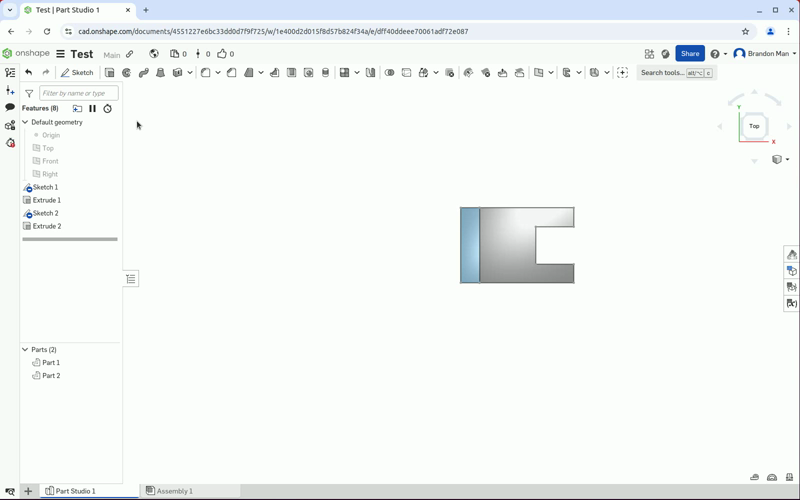
key(shift+h)
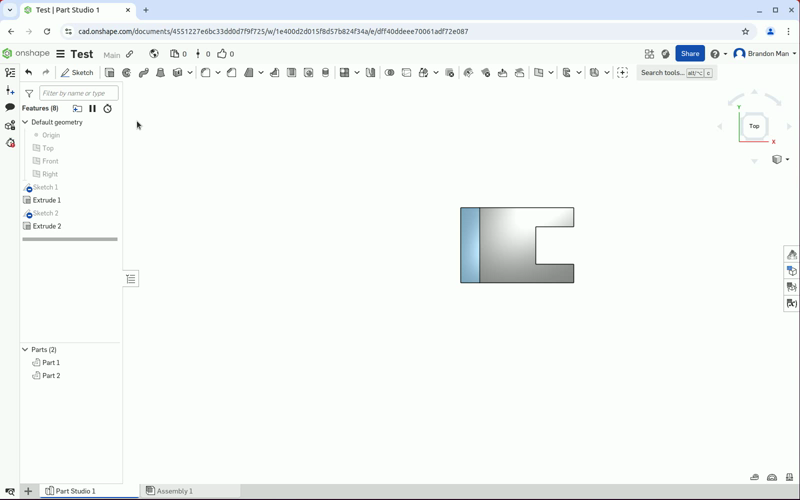
mouse_move(73, 189)
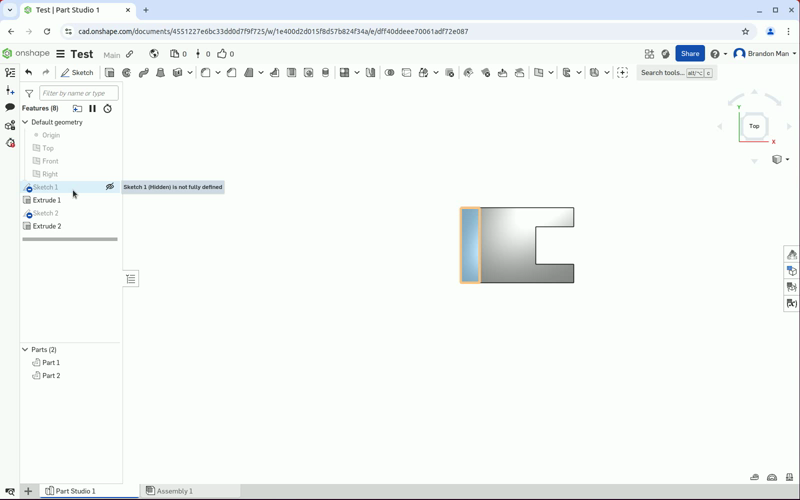
click(73, 189)
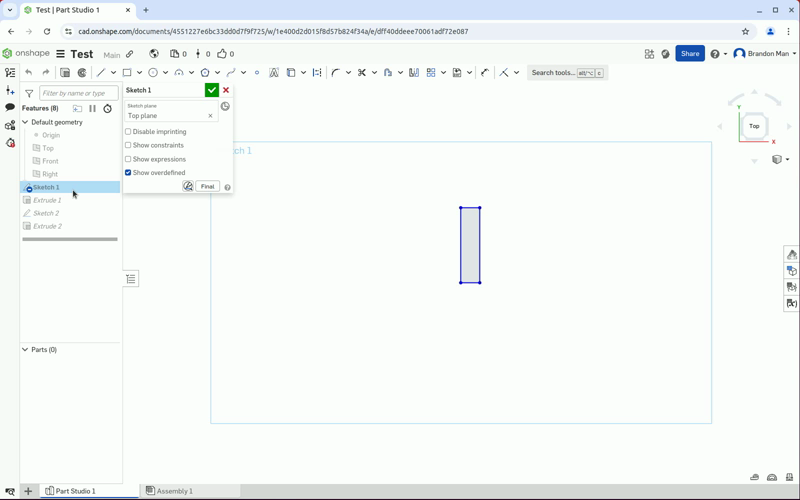
mouse_move(229, 92)
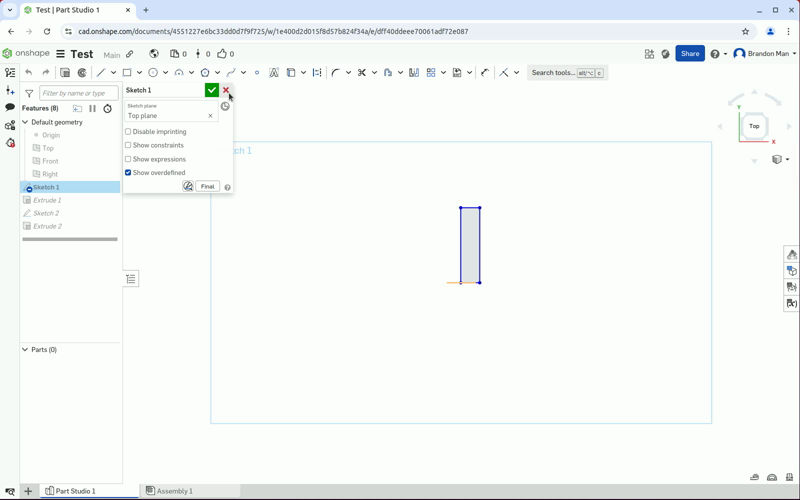
click(229, 92)
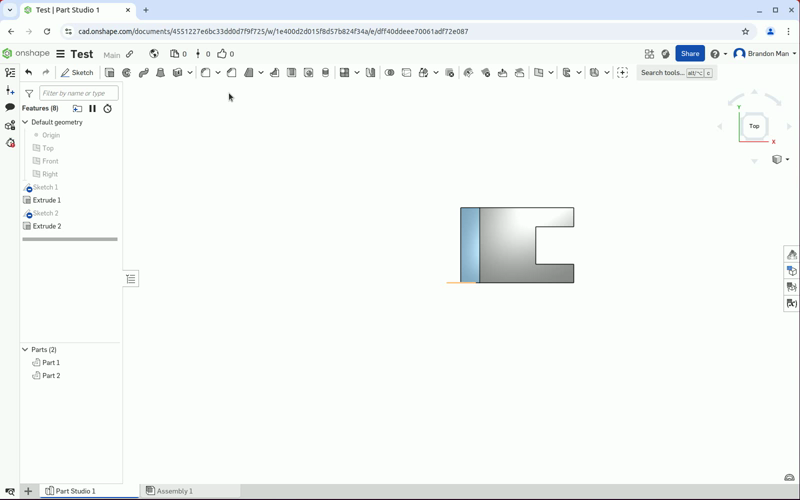
mouse_move(541, 75)
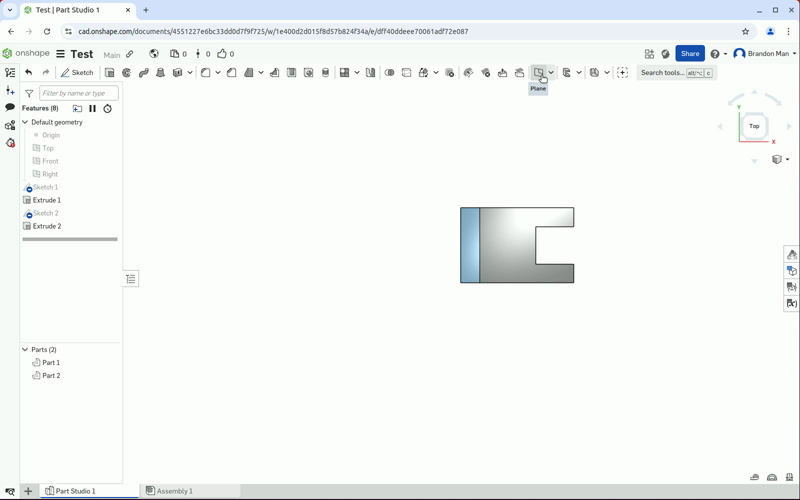
click(541, 75)
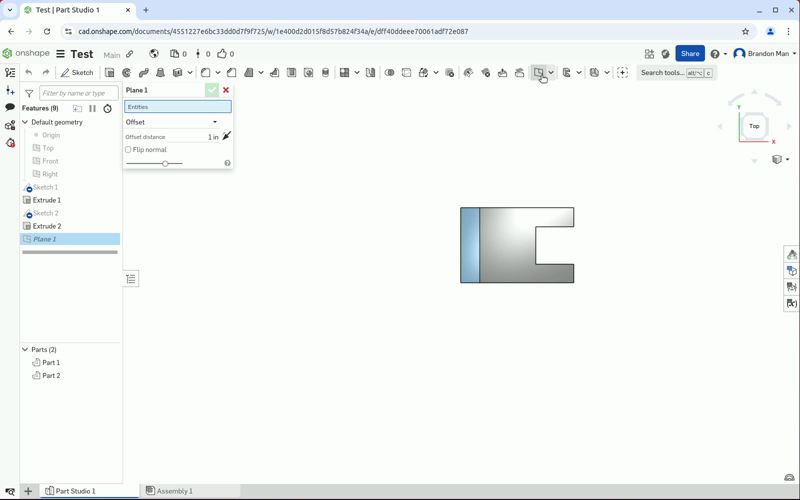
mouse_move(73, 150)
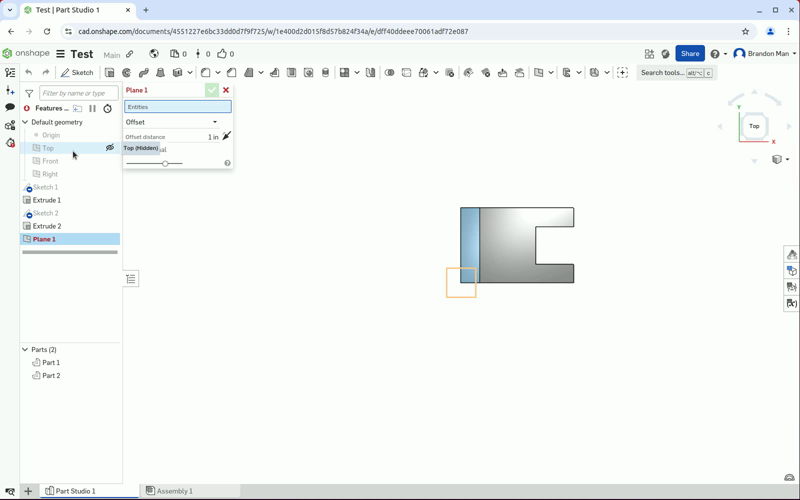
click(73, 150)
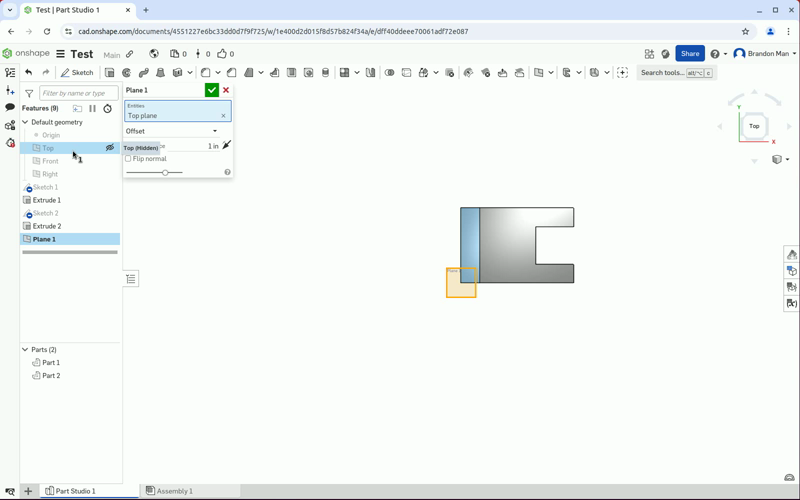
key(tab, 2)
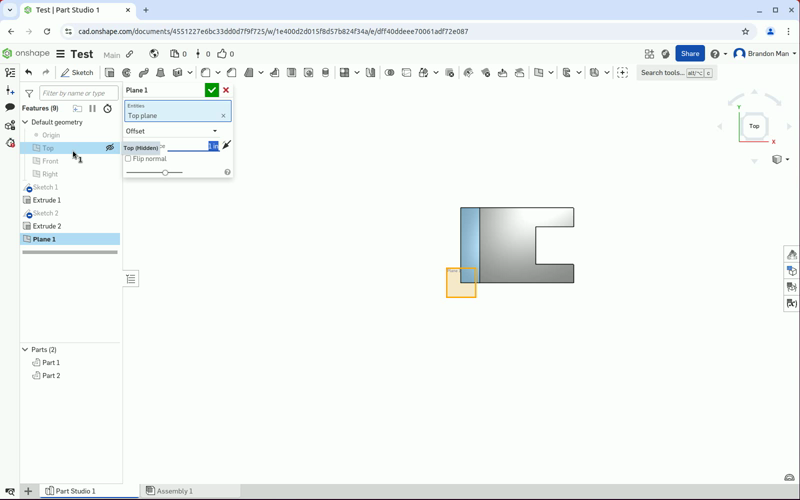
text(15.405)
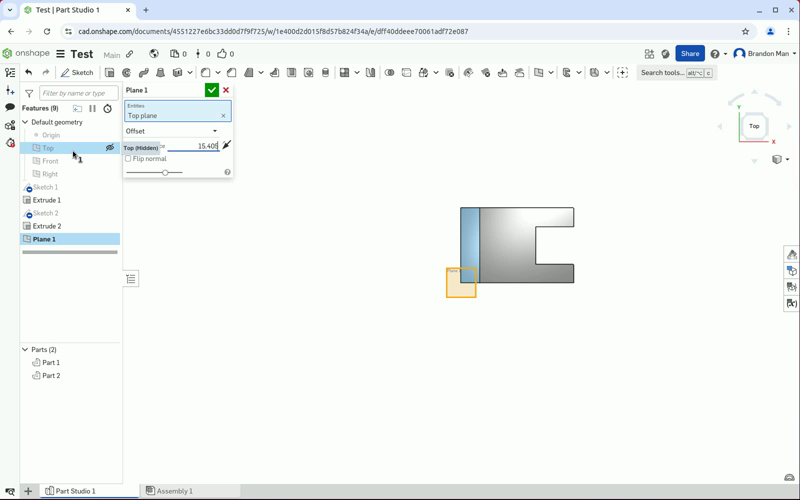
key(enter, 2)
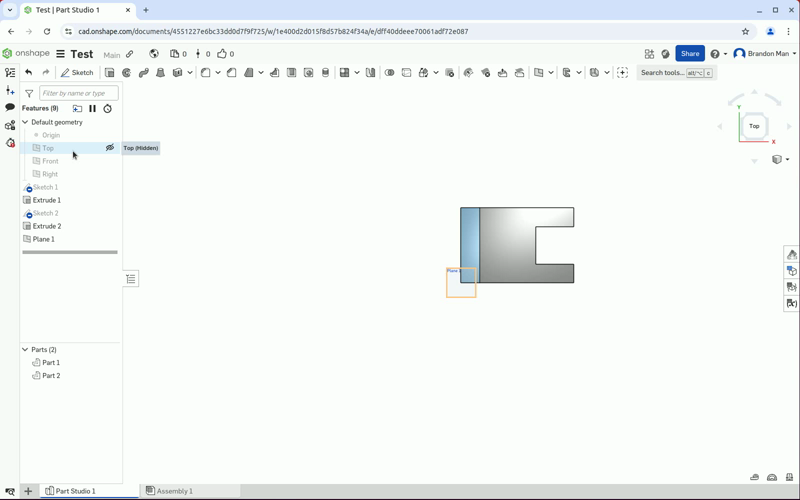
key(shift+s)
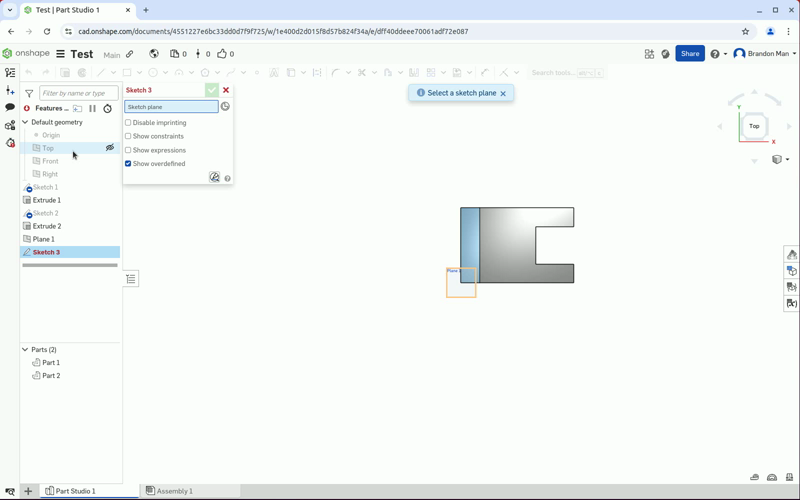
mouse_move(73, 241)
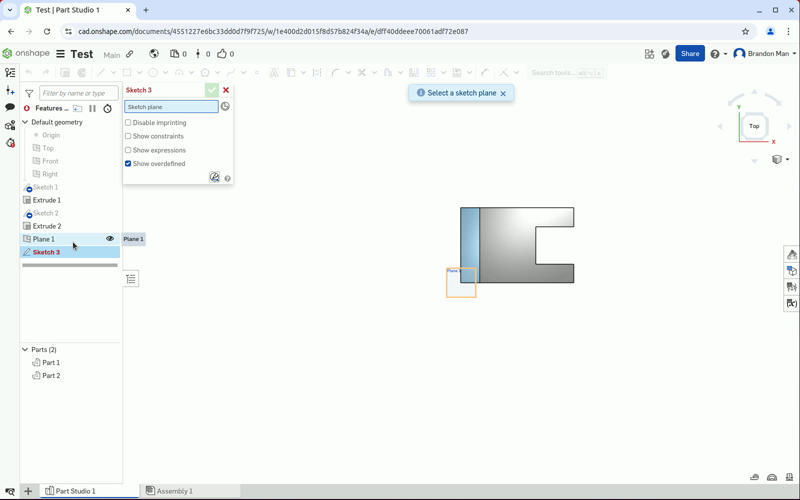
click(73, 241)
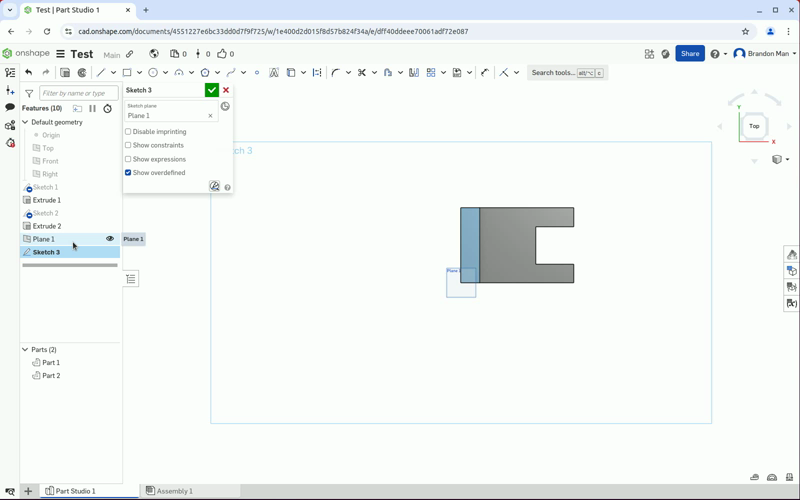
mouse_move(73, 352)
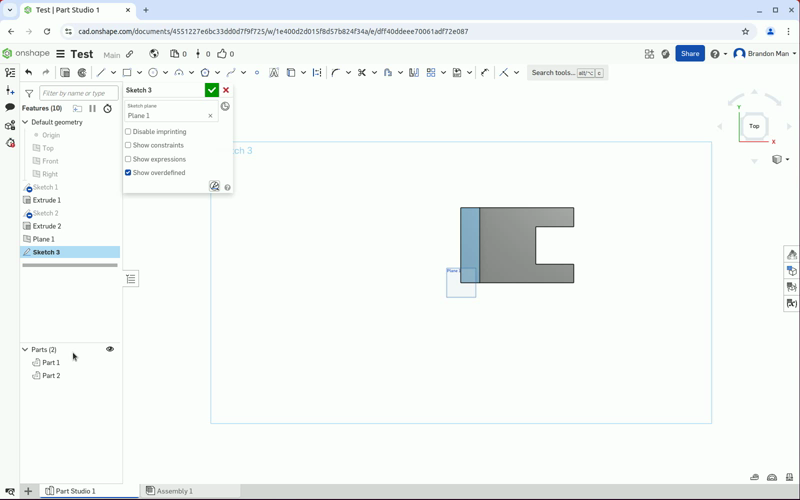
key(y)
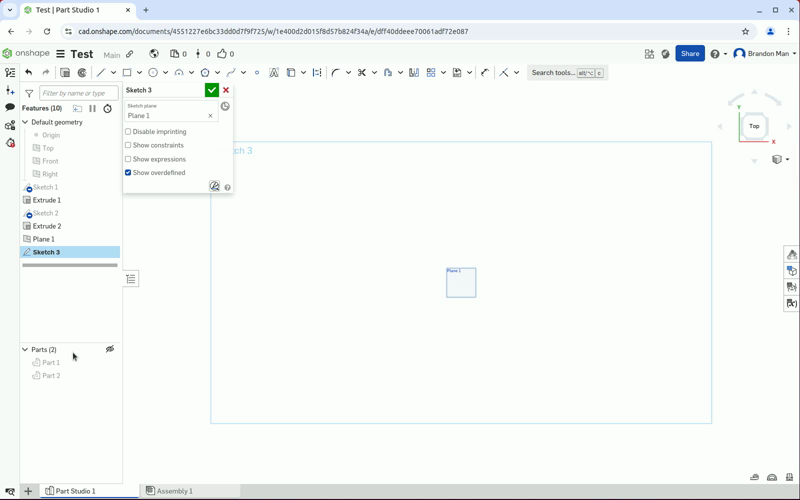
key(l)
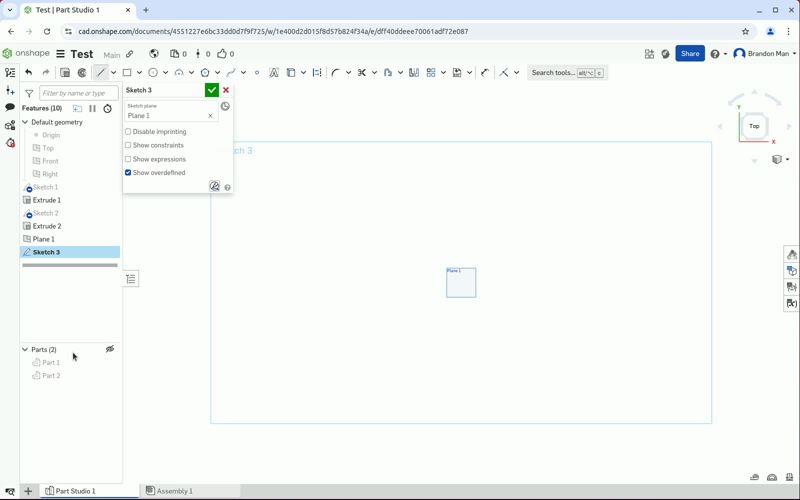
key_down(shift)
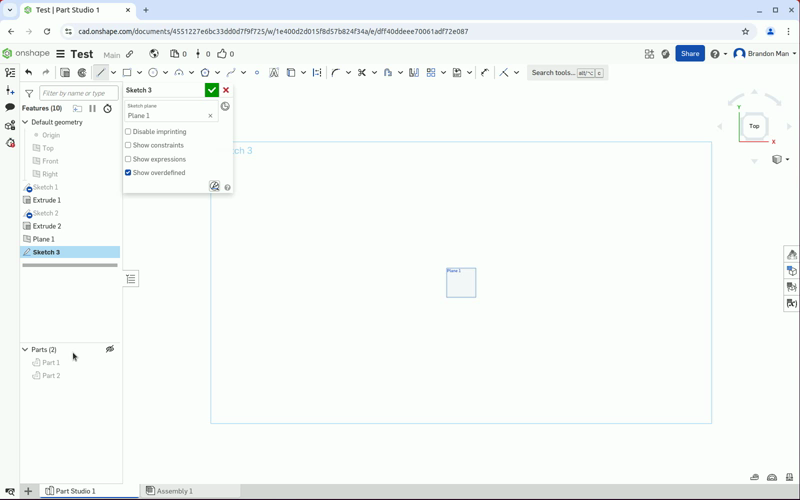
mouse_move(460, 264)
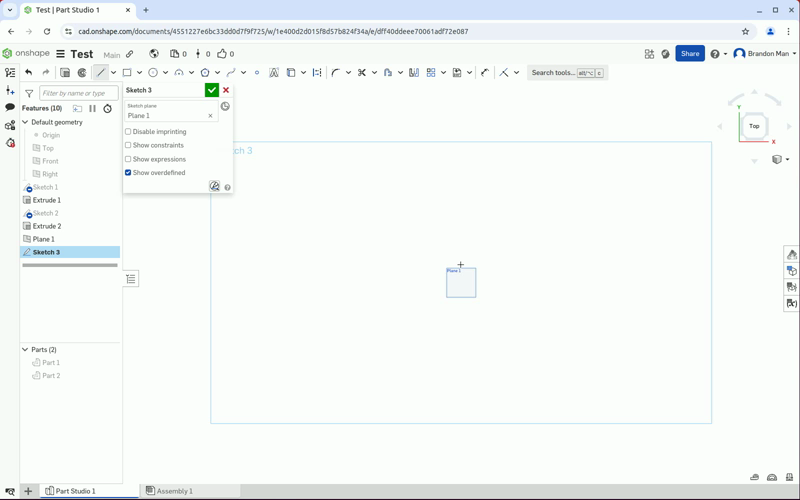
click(460, 264)
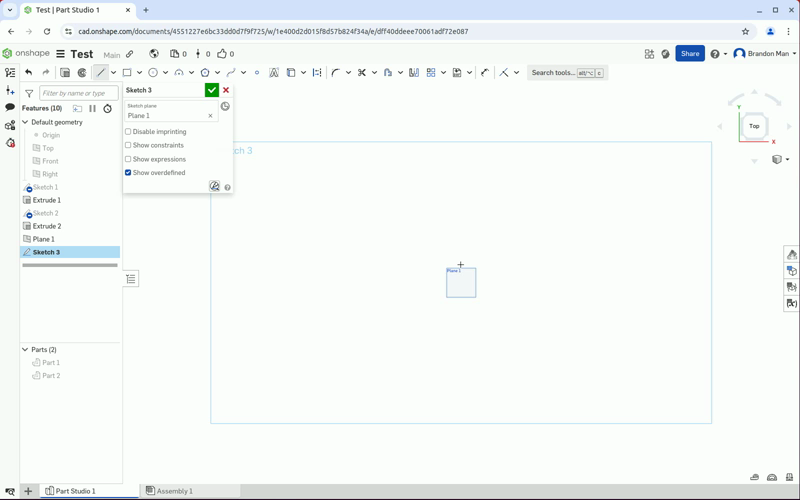
key_up(shift)
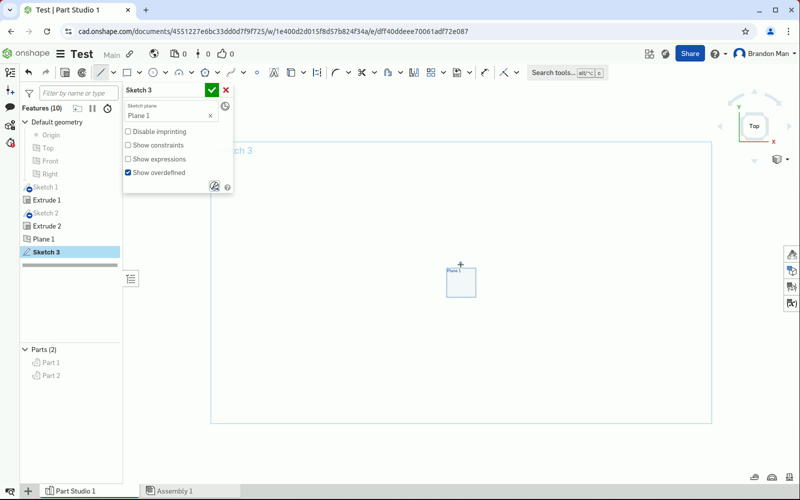
key_down(shift)
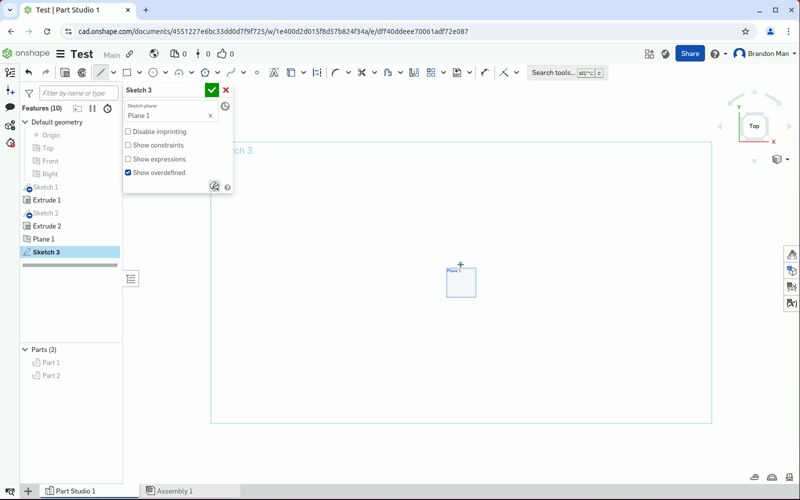
mouse_move(490, 264)
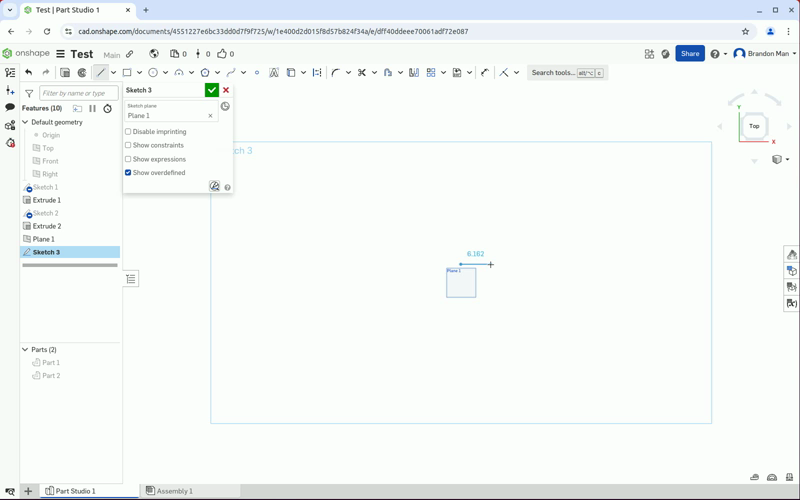
mouse_move(480, 264)
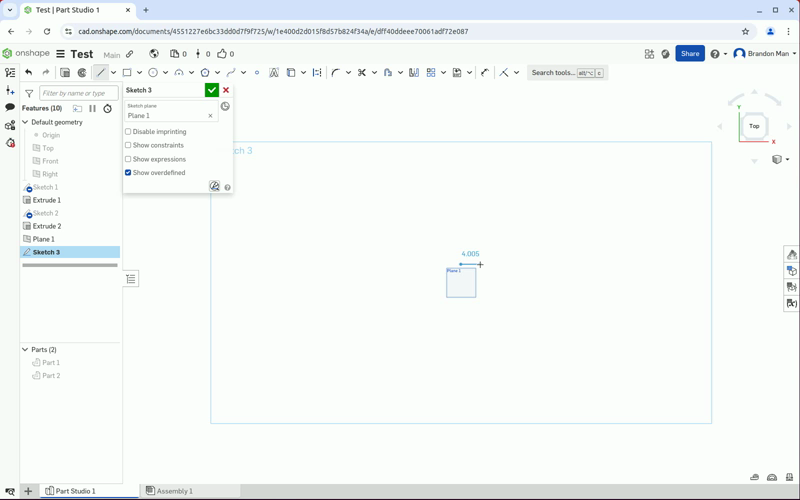
click(480, 264)
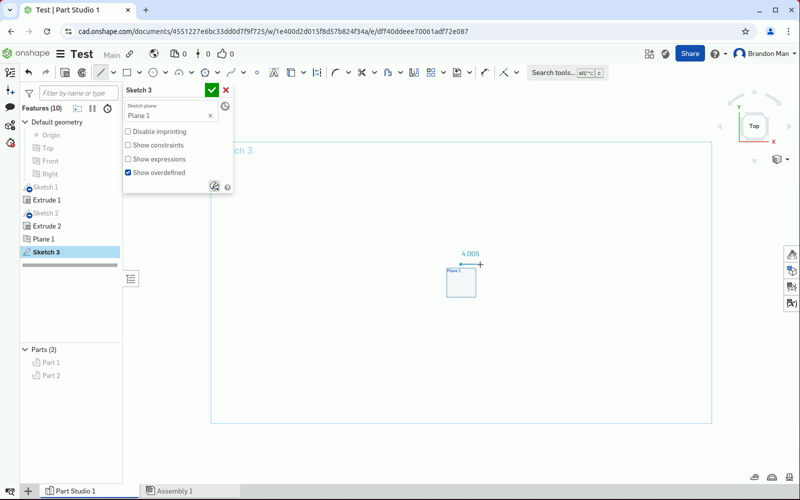
key_up(shift)
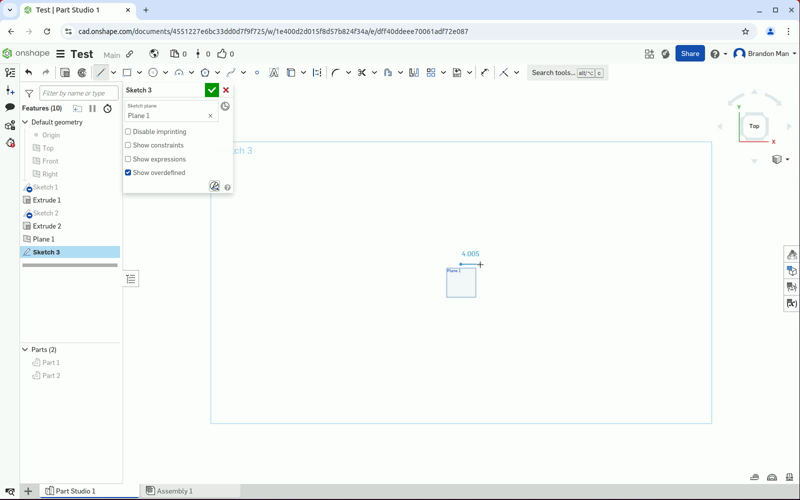
key_down(shift)
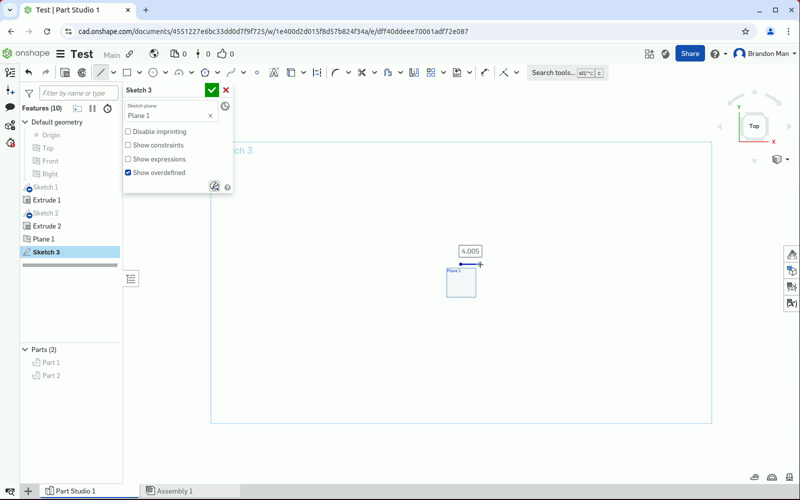
mouse_move(510, 264)
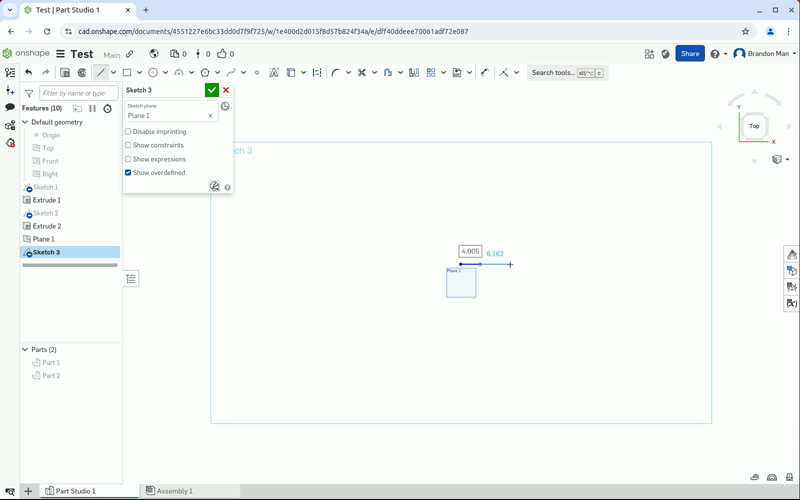
mouse_move(480, 225)
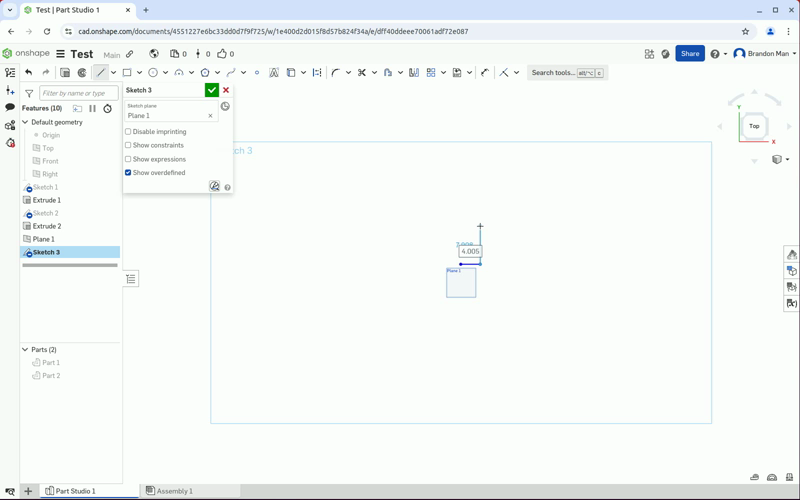
click(480, 225)
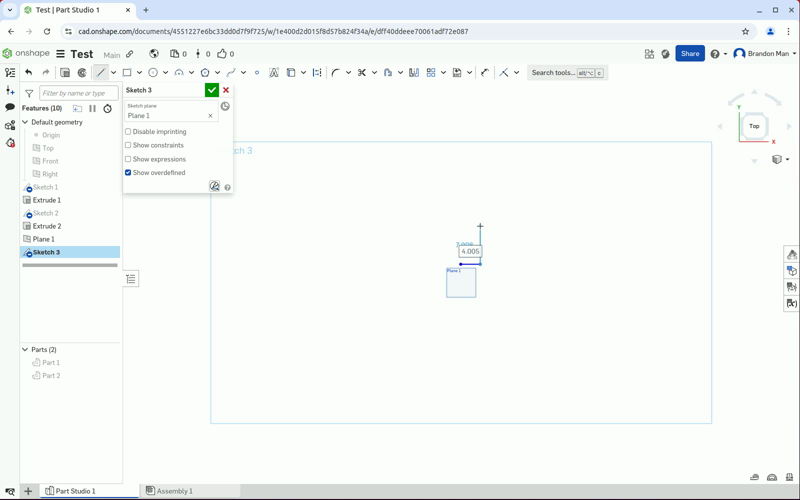
key_up(shift)
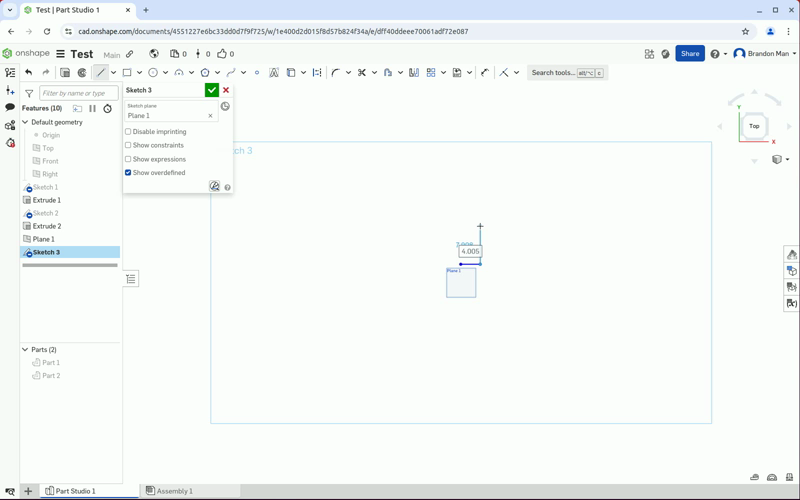
key_down(shift)
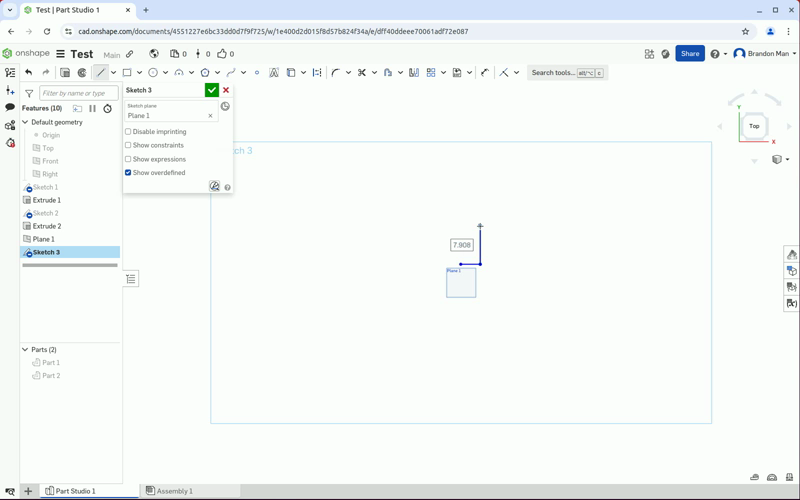
mouse_move(510, 225)
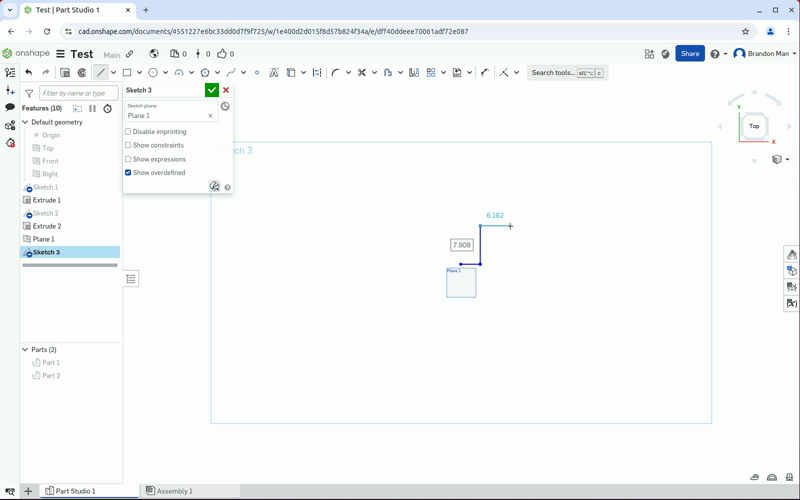
mouse_move(460, 225)
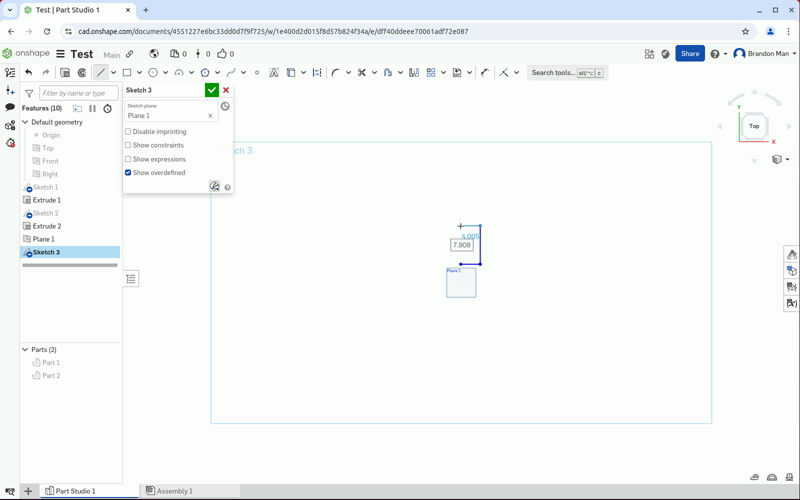
click(460, 225)
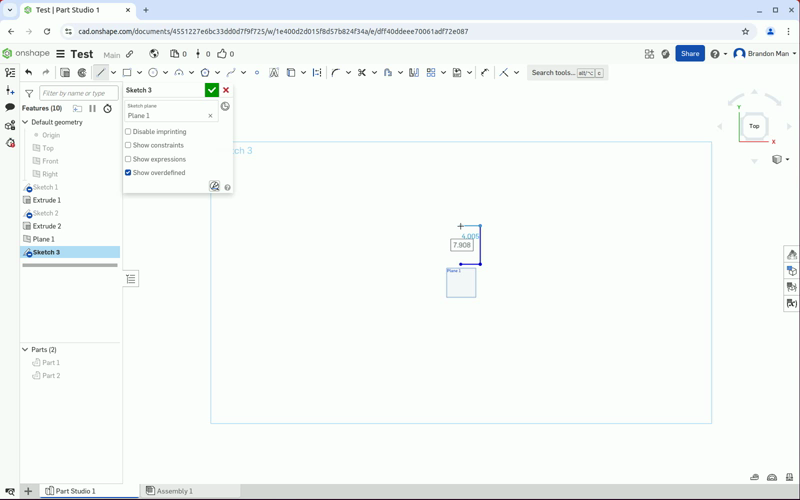
key_up(shift)
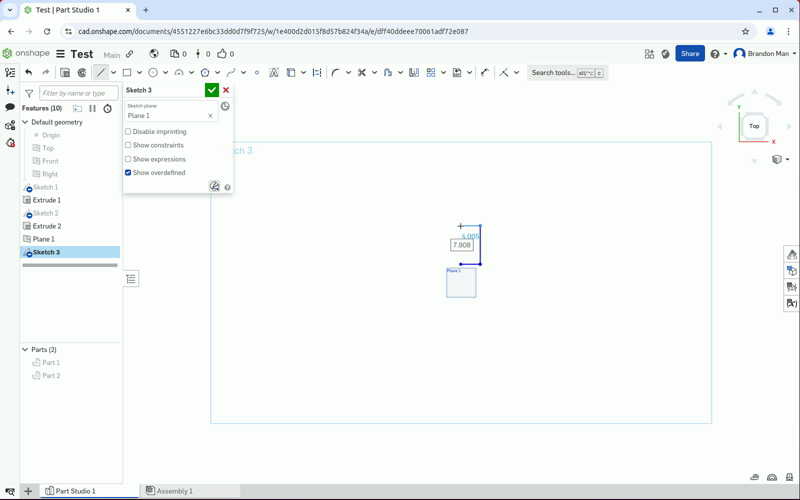
mouse_move(490, 225)
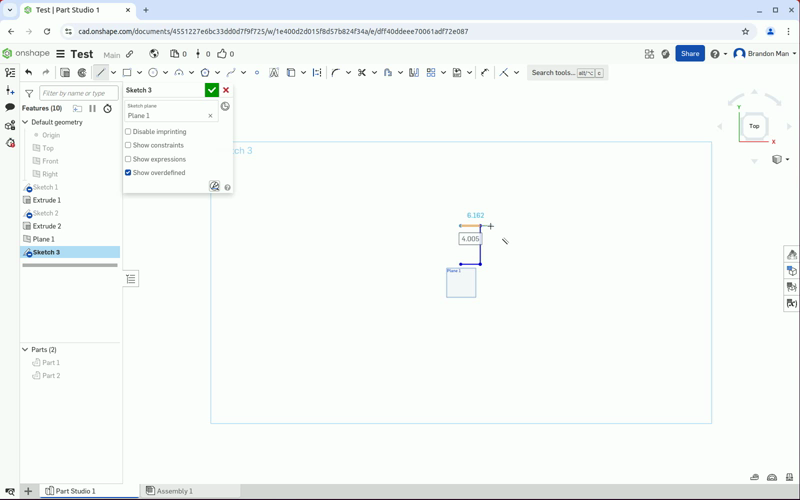
key_down(shift)
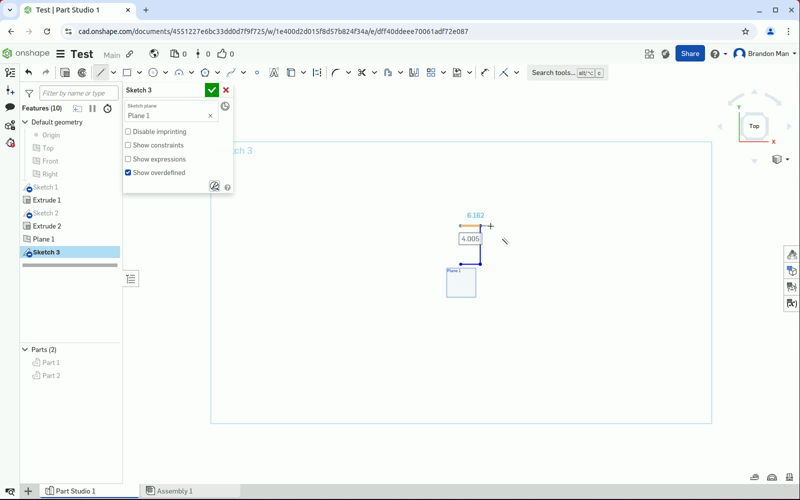
mouse_move(460, 264)
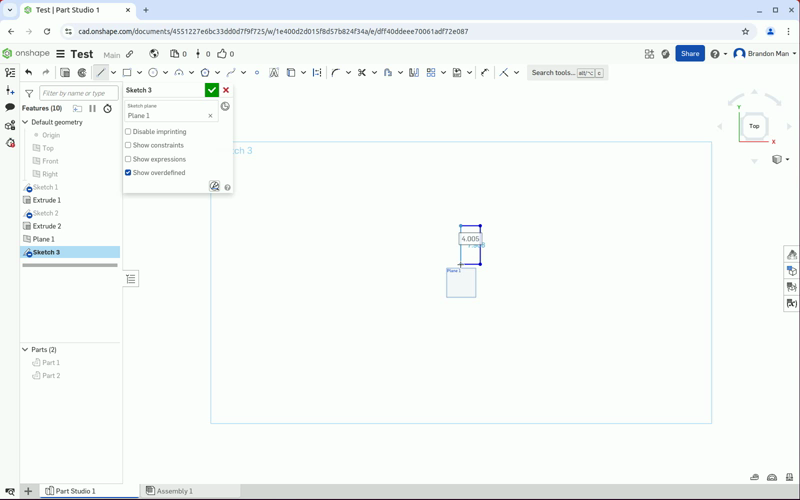
key_up(shift)
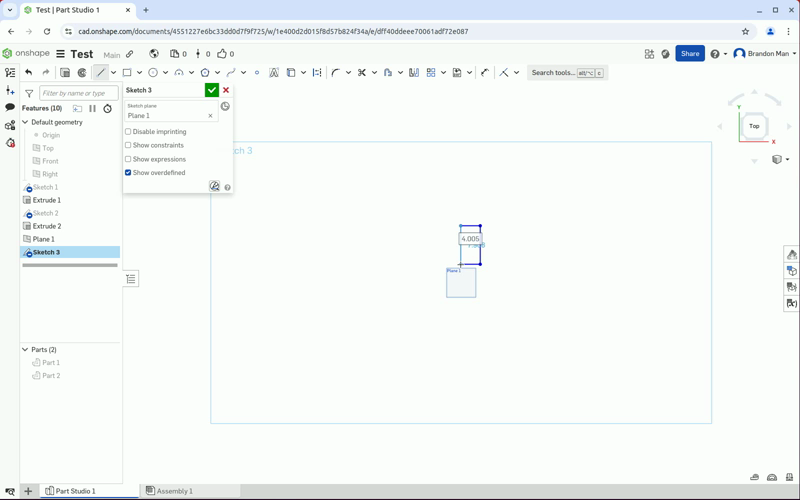
click(460, 264)
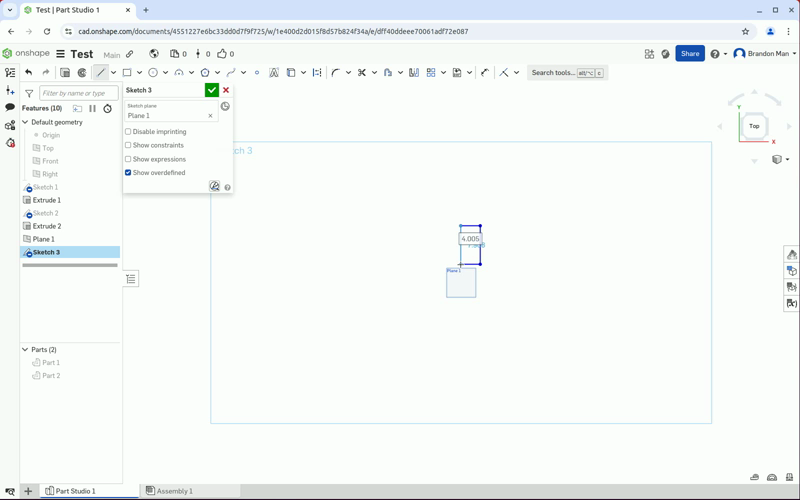
key(esc)
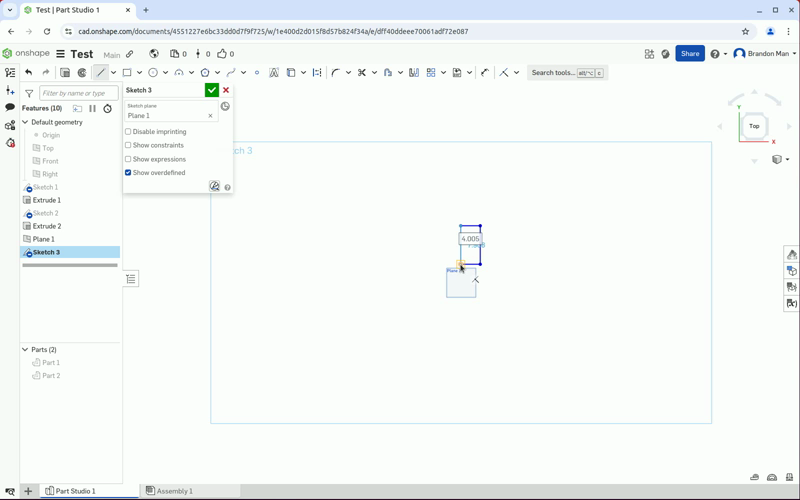
mouse_move(464, 260)
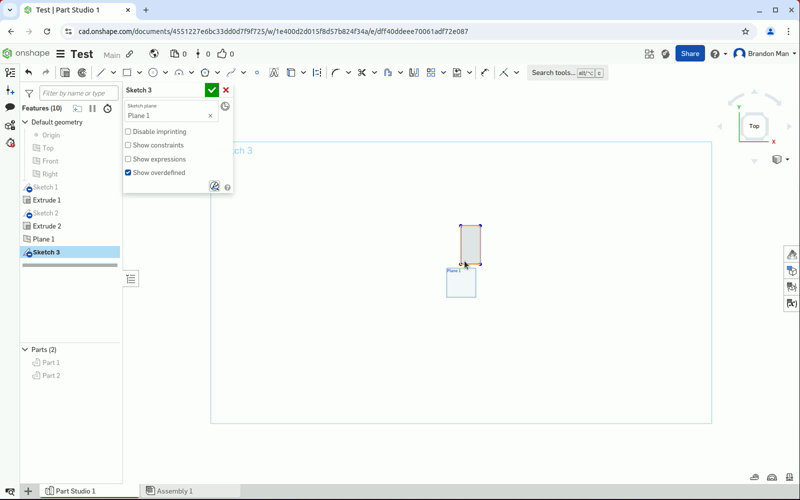
scroll(6)
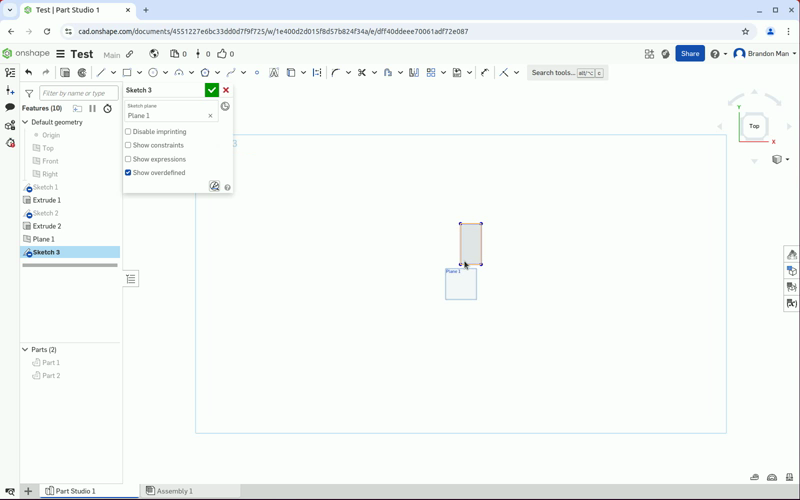
scroll(6)
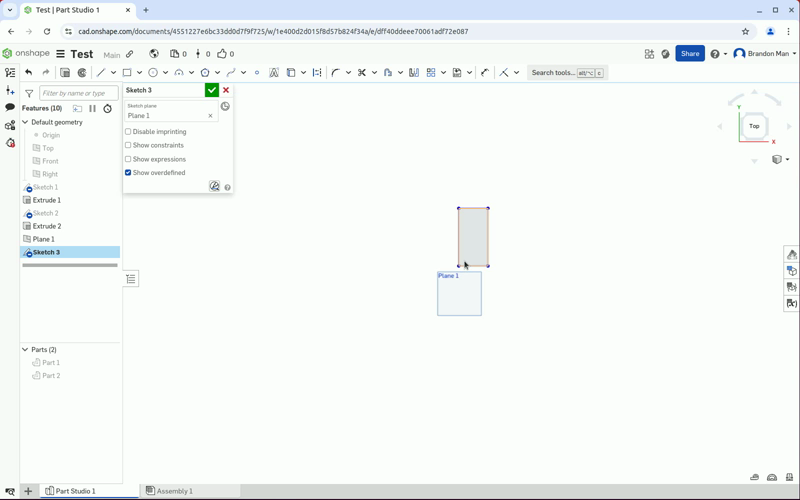
scroll(6)
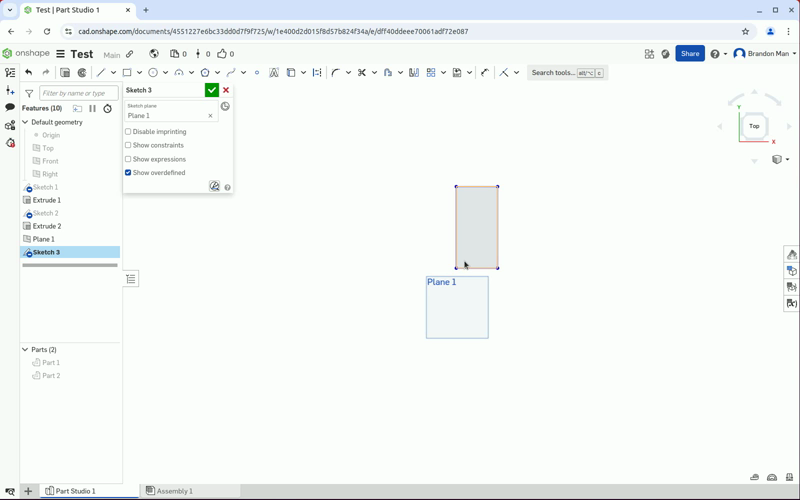
scroll(6)
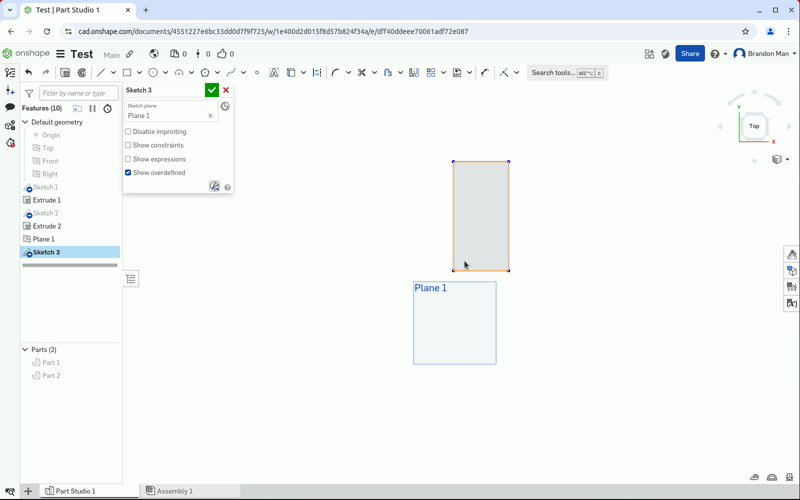
scroll(6)
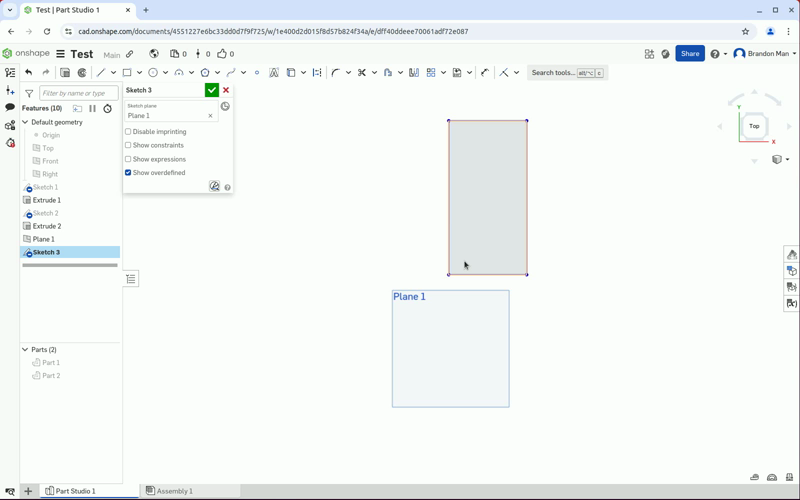
scroll(6)
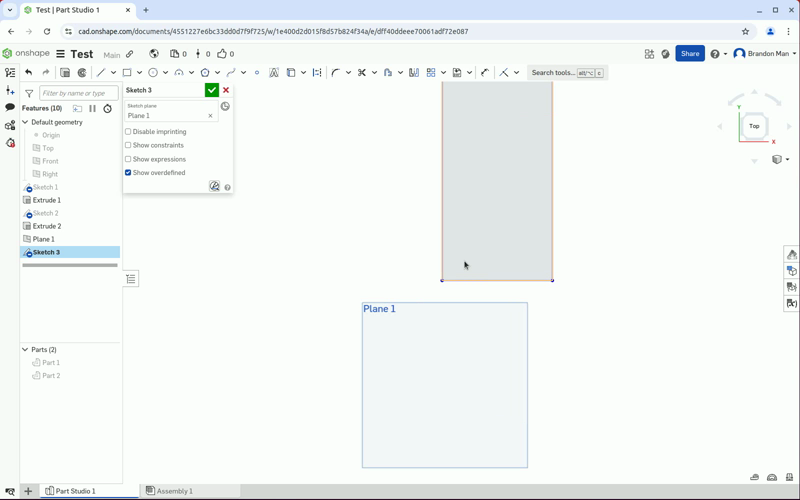
scroll(6)
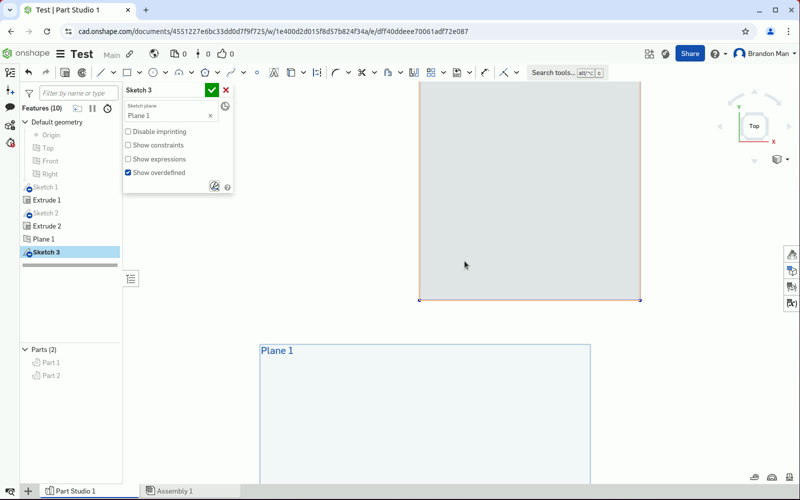
click(464, 260)
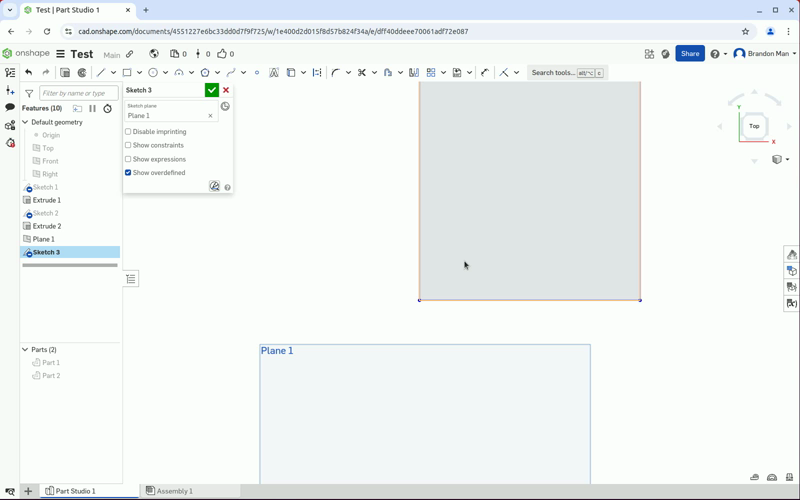
scroll(-6)
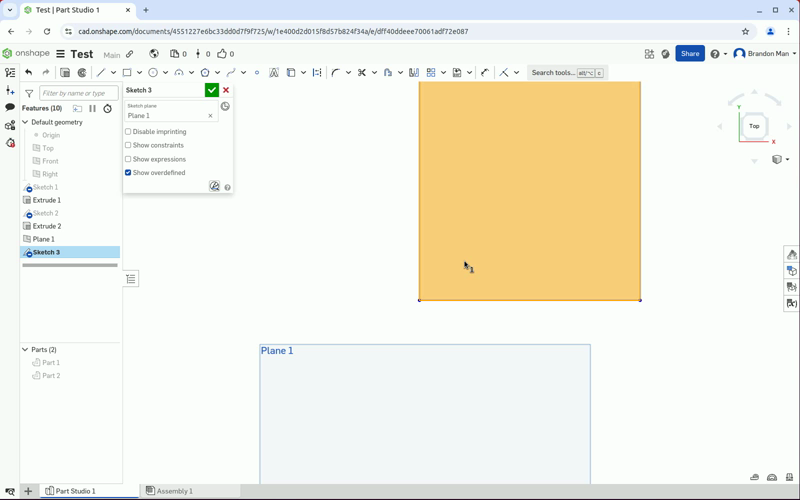
scroll(-6)
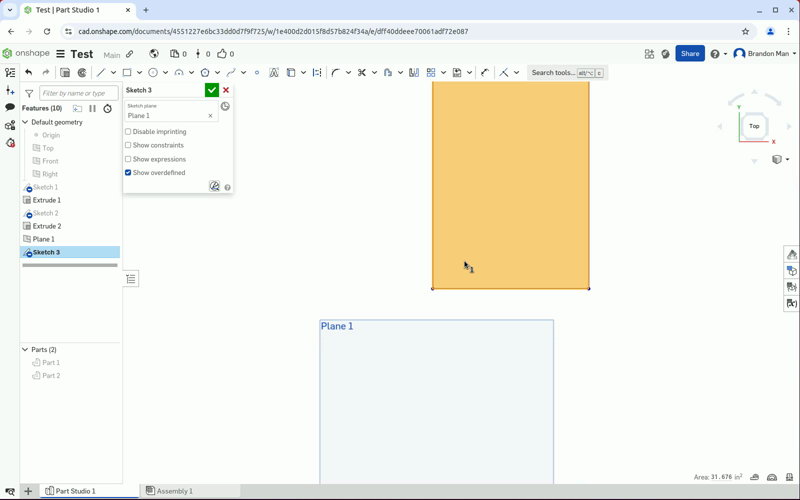
scroll(-6)
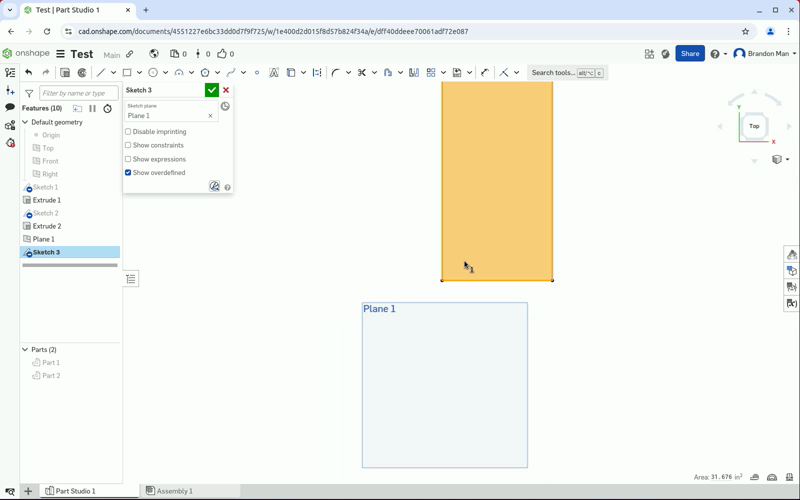
scroll(-6)
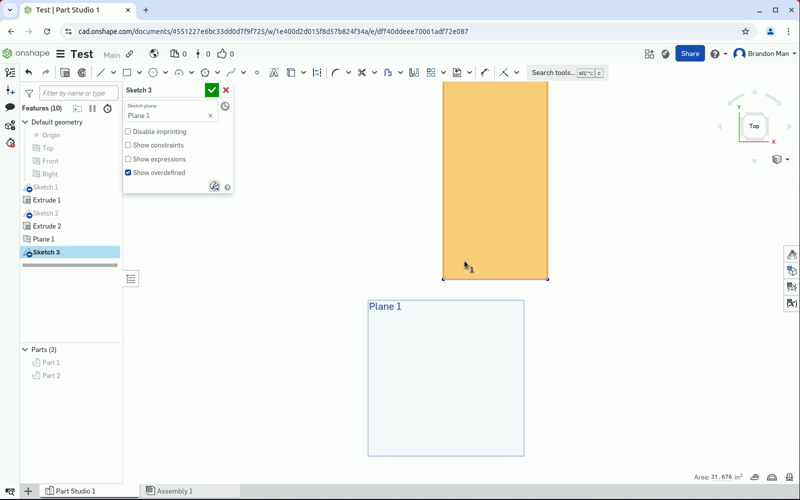
scroll(-6)
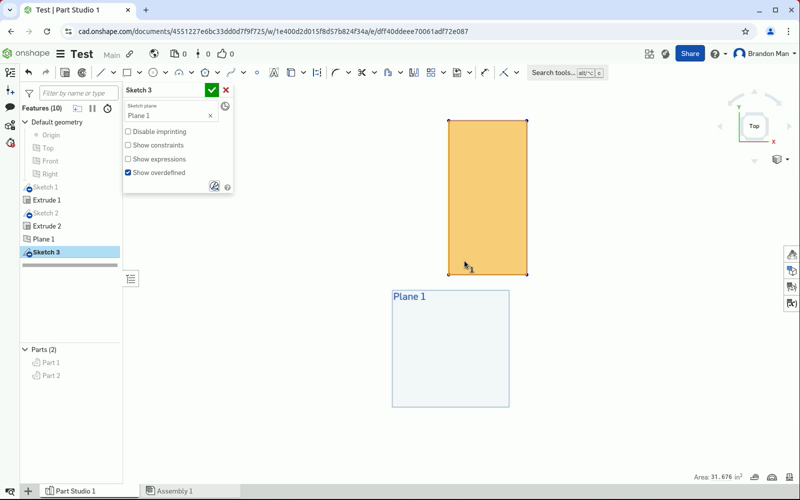
scroll(-6)
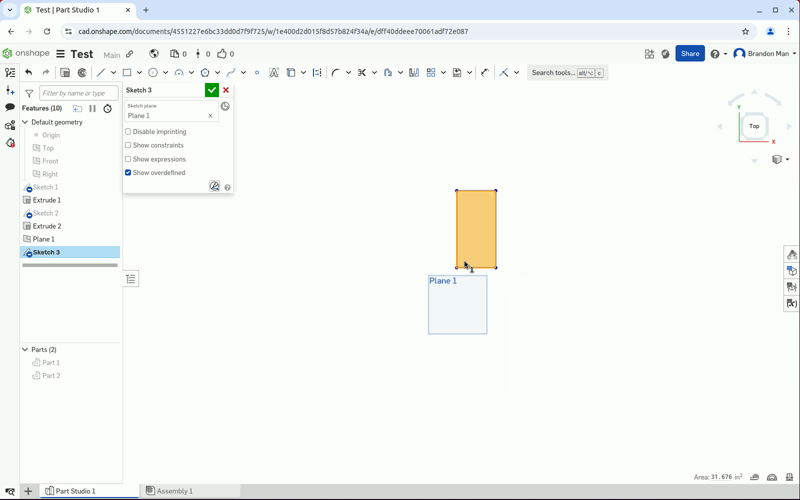
scroll(-6)
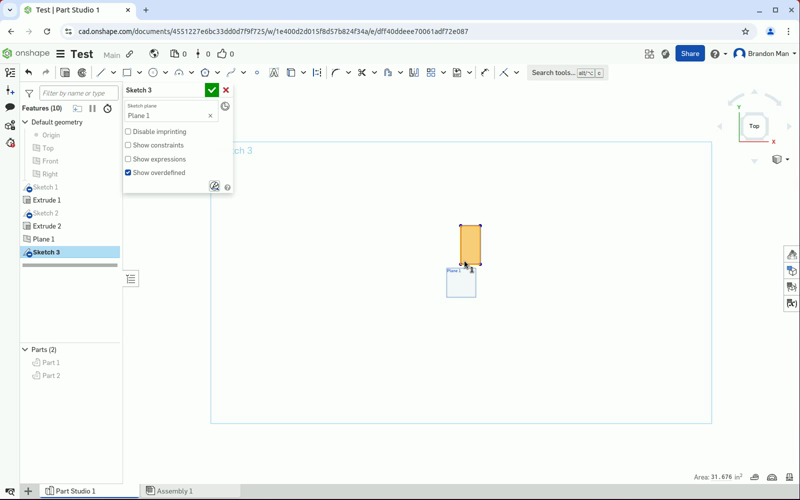
mouse_move(73, 352)
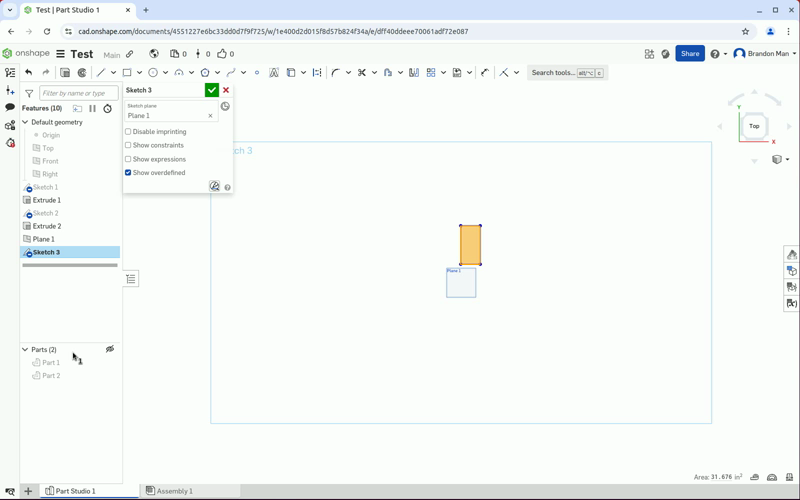
key(shift+y)
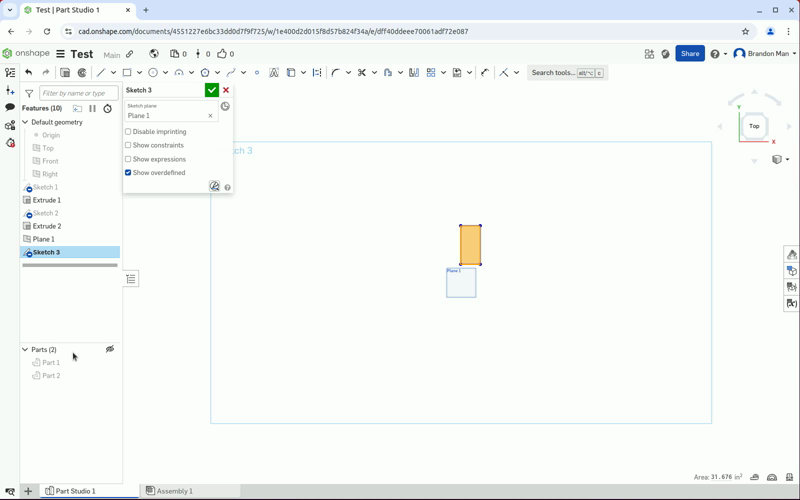
key(shift+e)
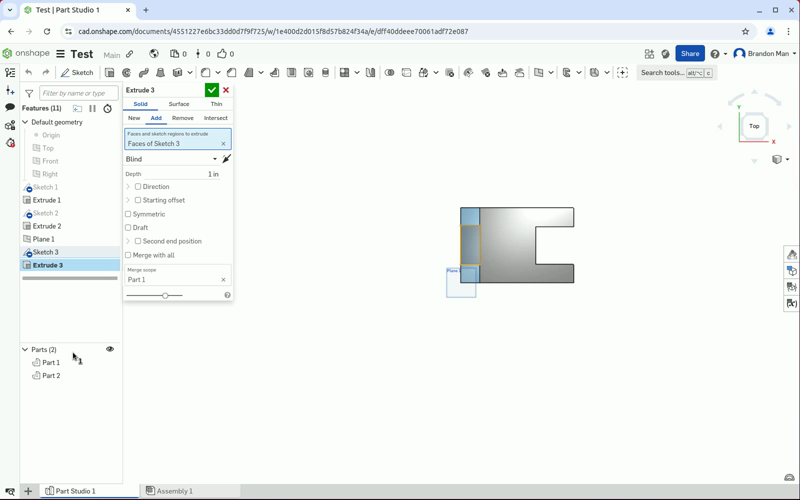
mouse_move(143, 106)
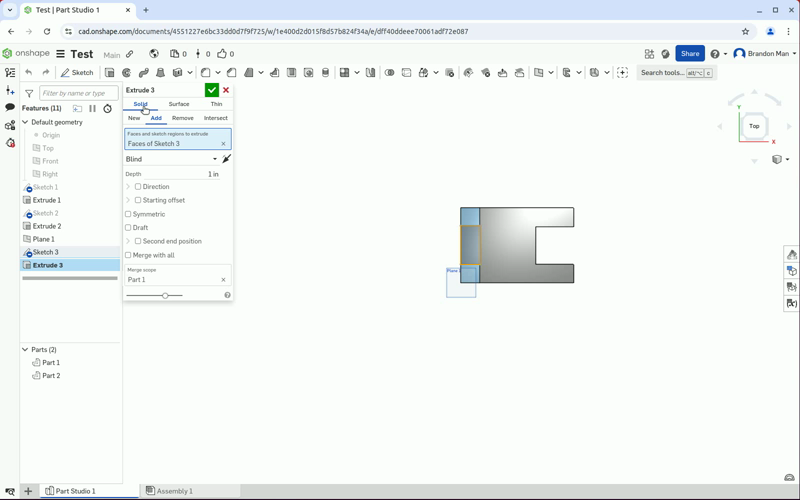
click(143, 106)
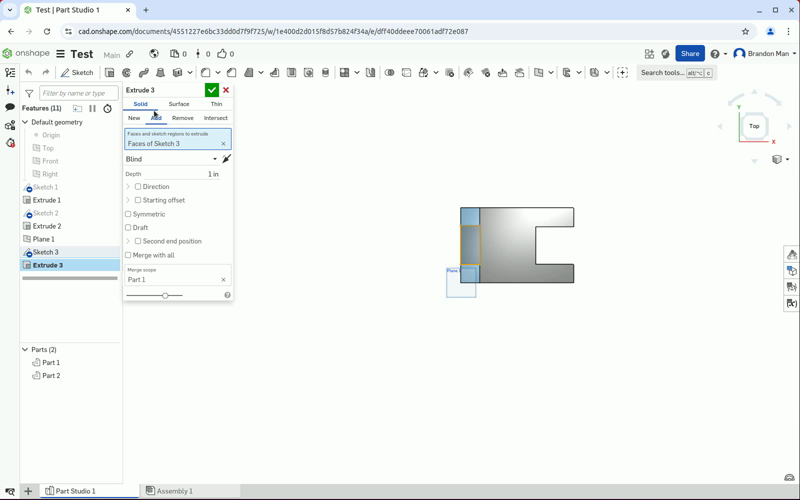
mouse_move(186, 120)
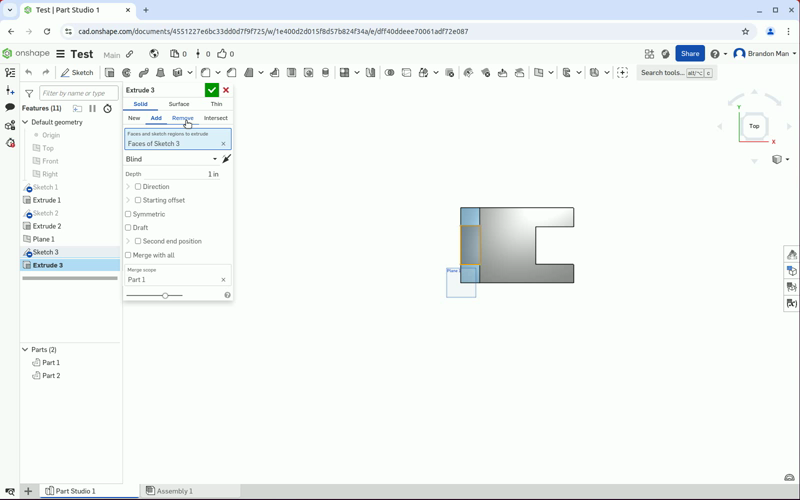
click(186, 120)
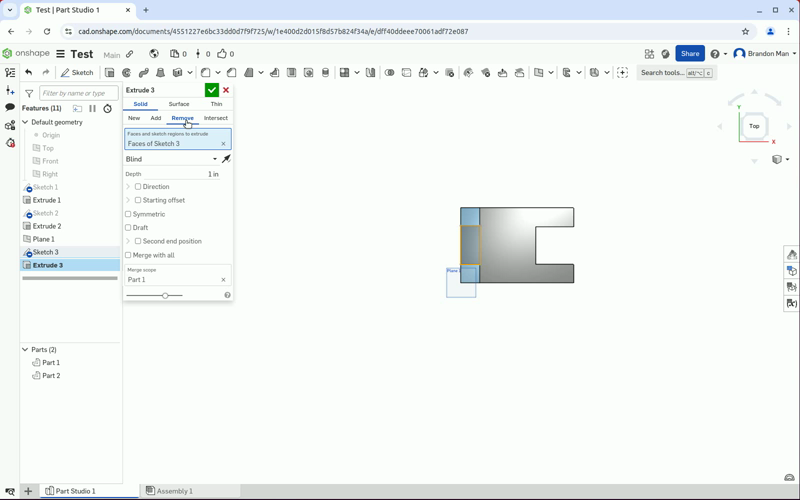
key(tab, 4)
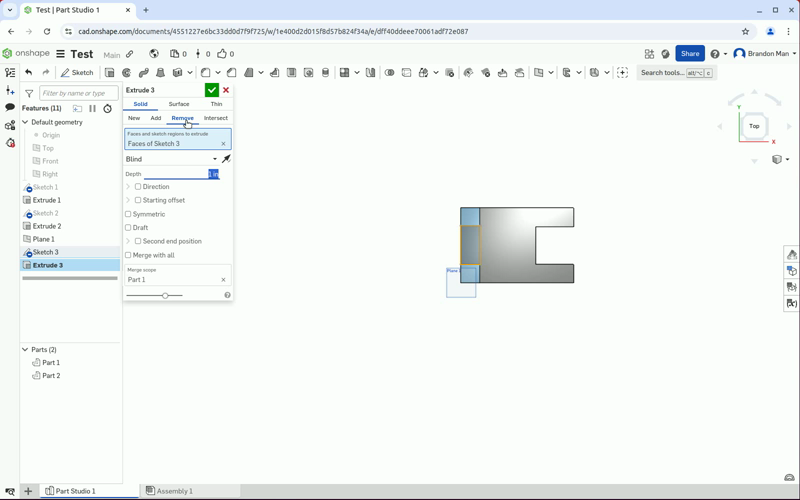
text(3.851)
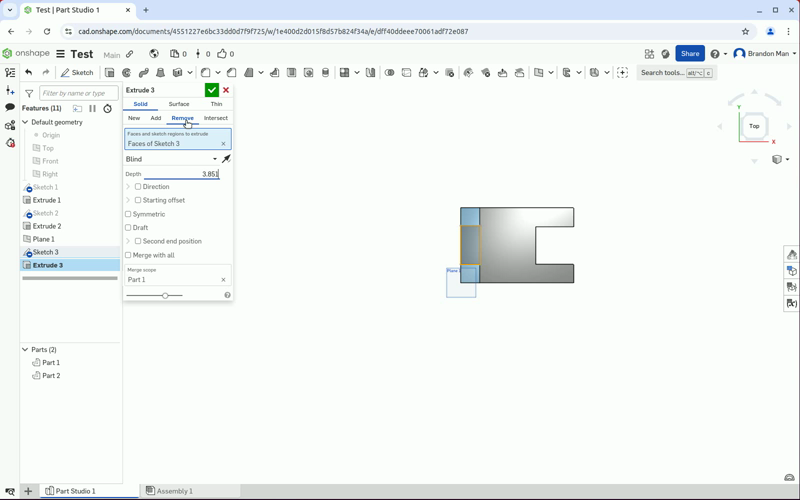
key(tab, 6)
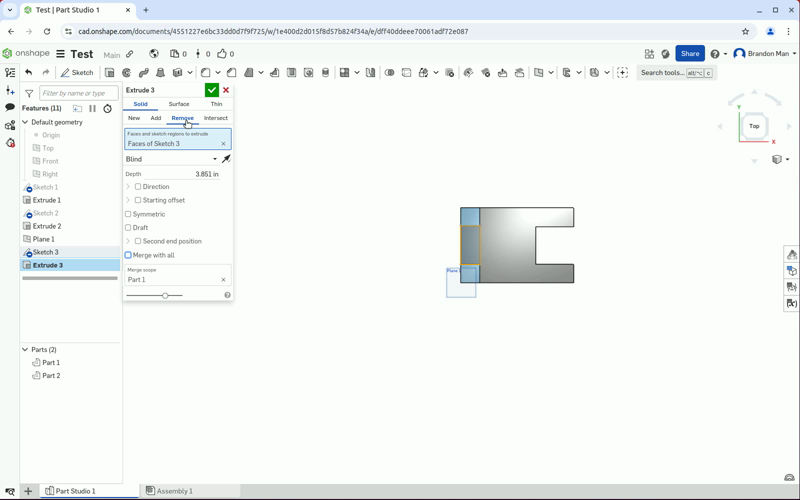
key(space)
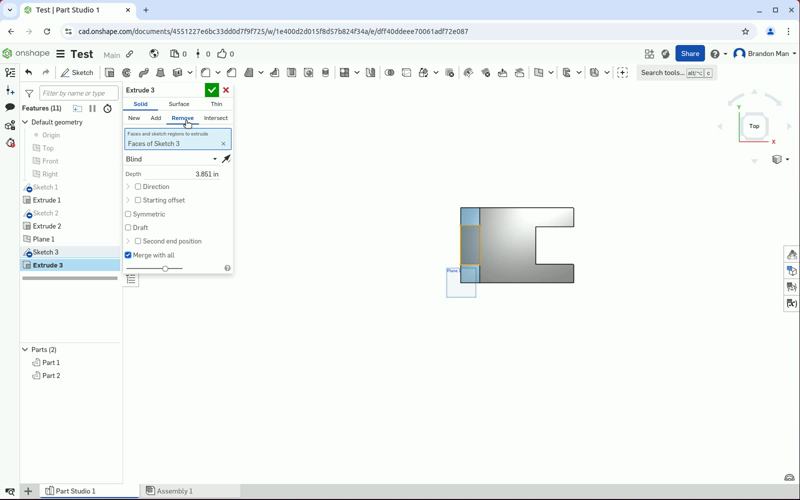
key(enter)
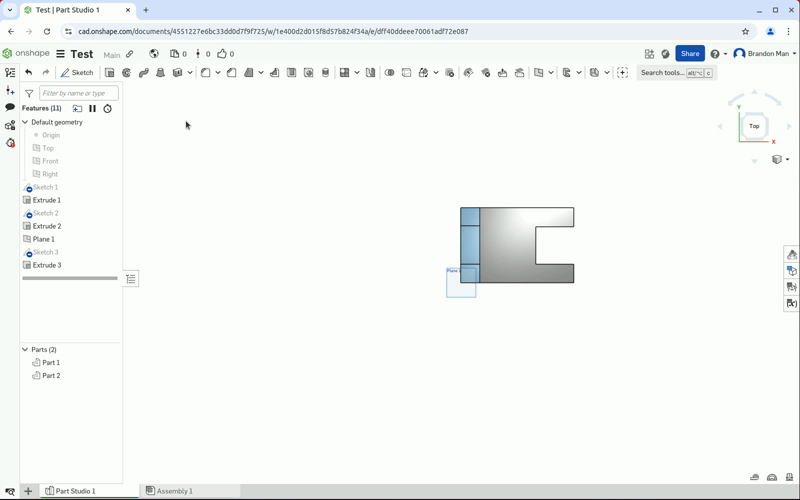
key(shift+h)
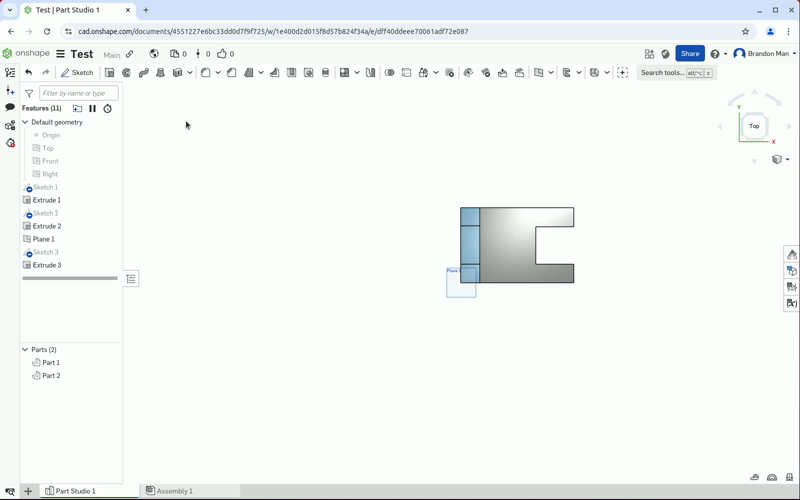
key(shift+h)
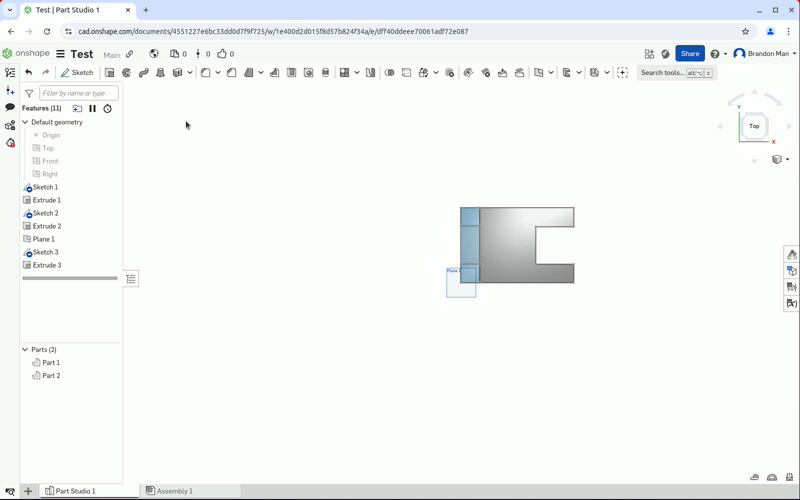
key(shift+7)
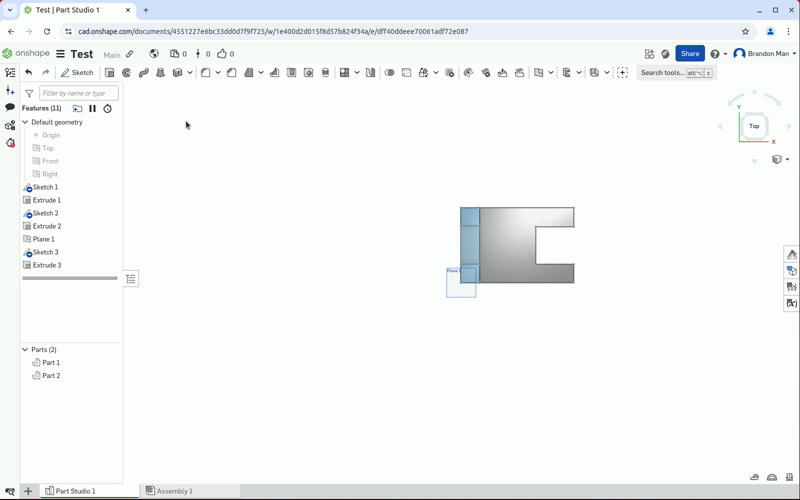
key(up, 3)
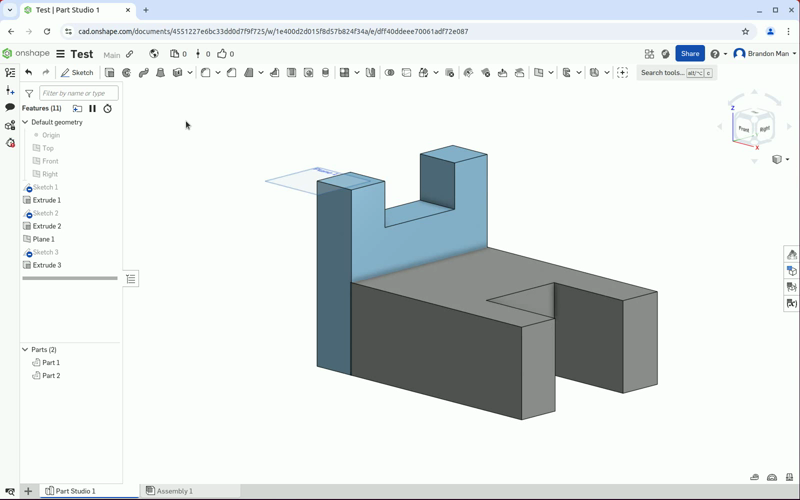
key(left, 3)
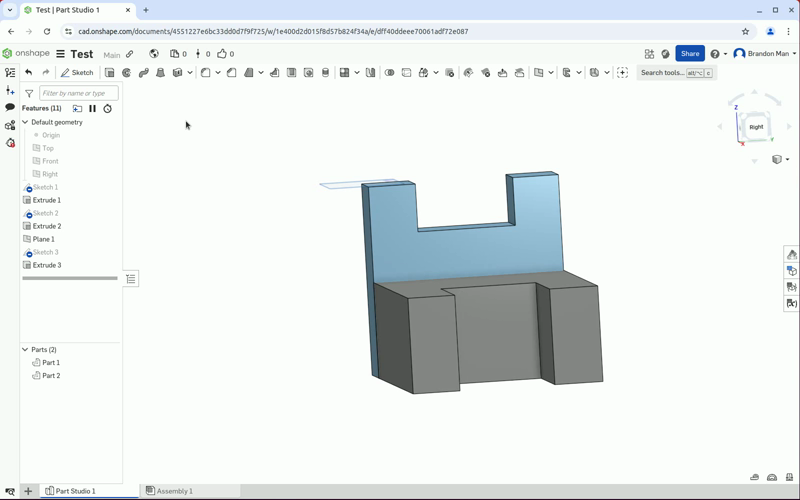
key(right, 3)
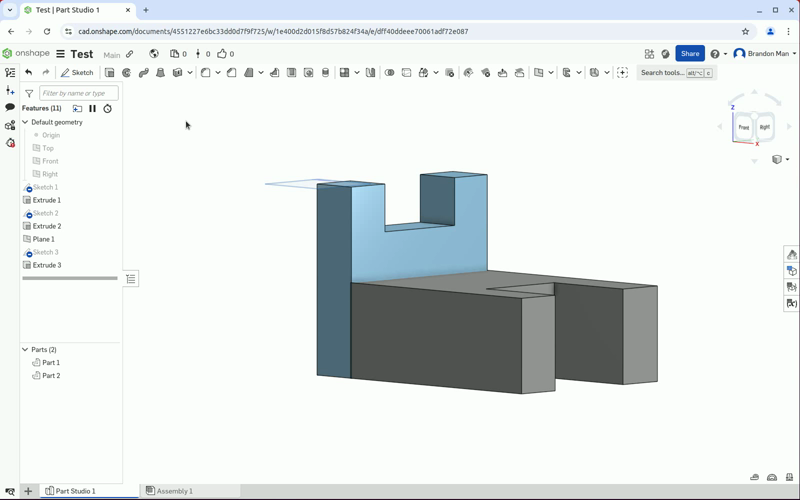
key(down, 3)
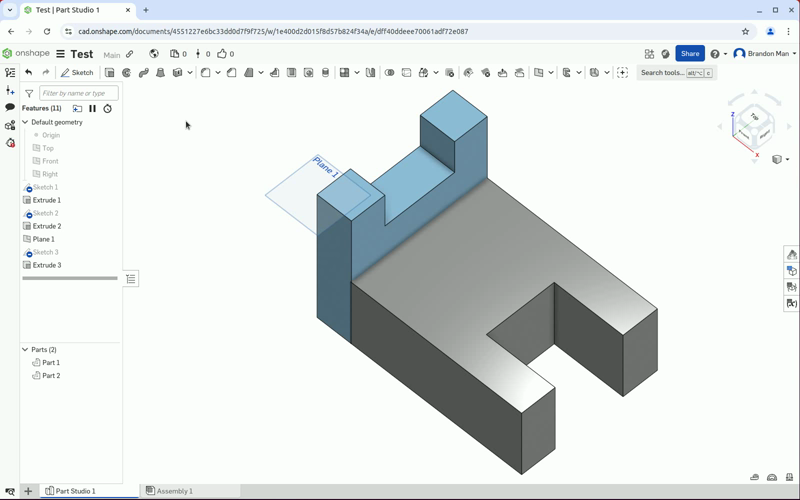
mouse_move(73, 189)
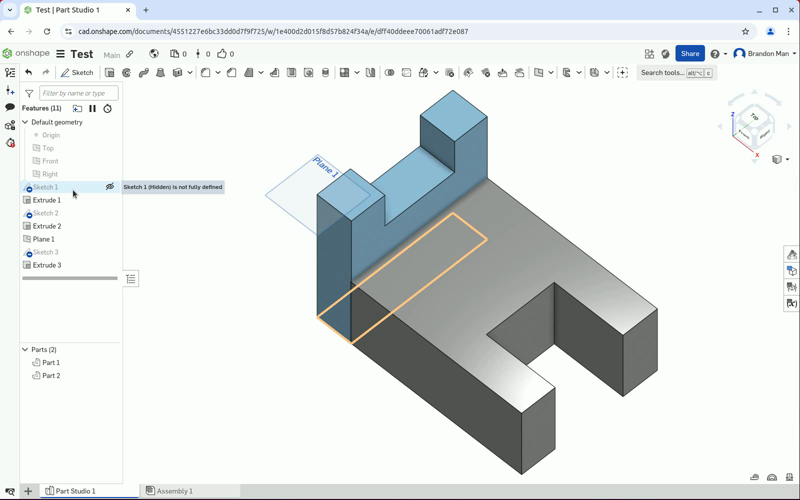
click(73, 189)